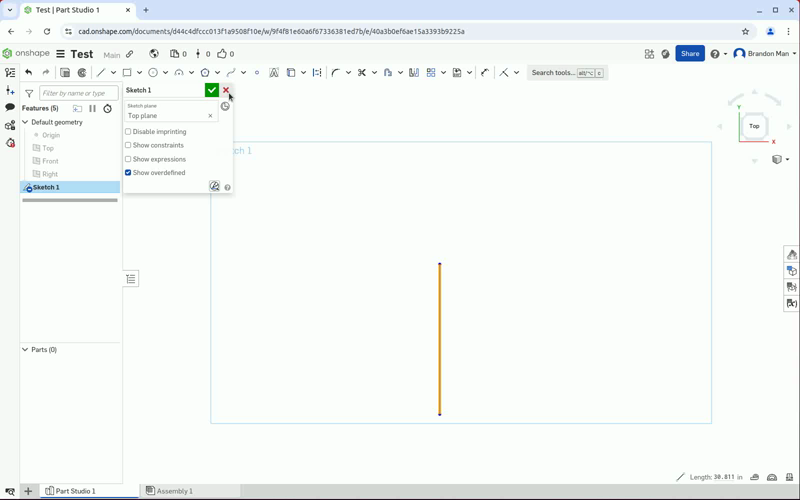
key(shift+h)
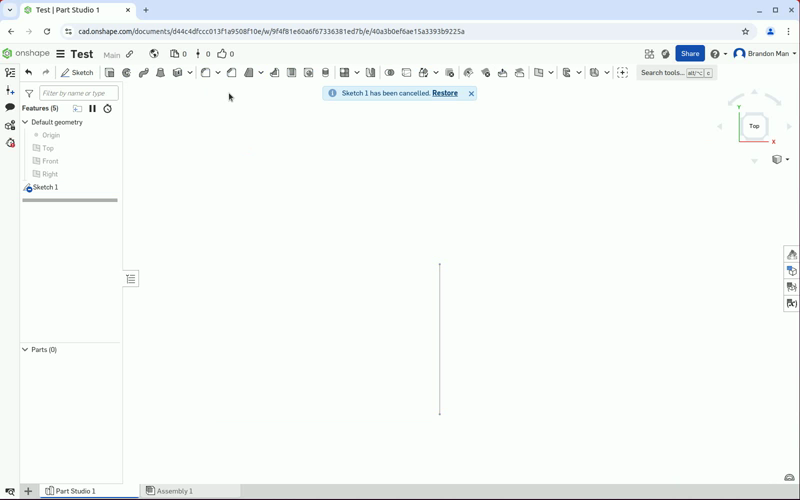
key(shift+s)
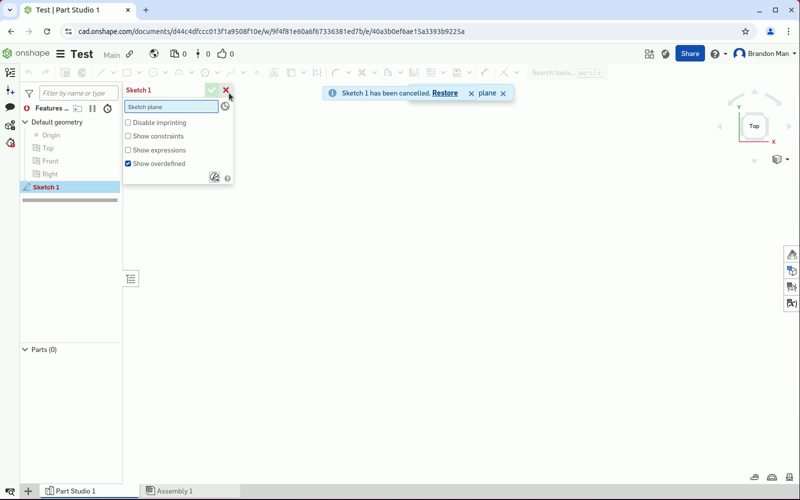
mouse_move(73, 150)
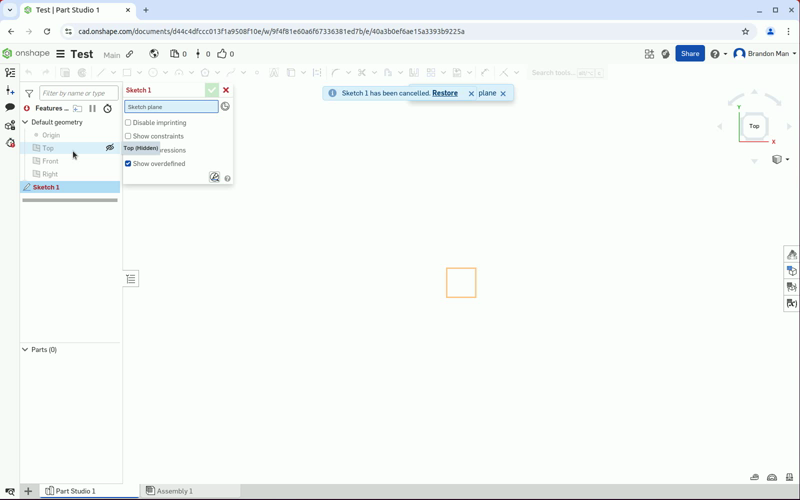
click(73, 150)
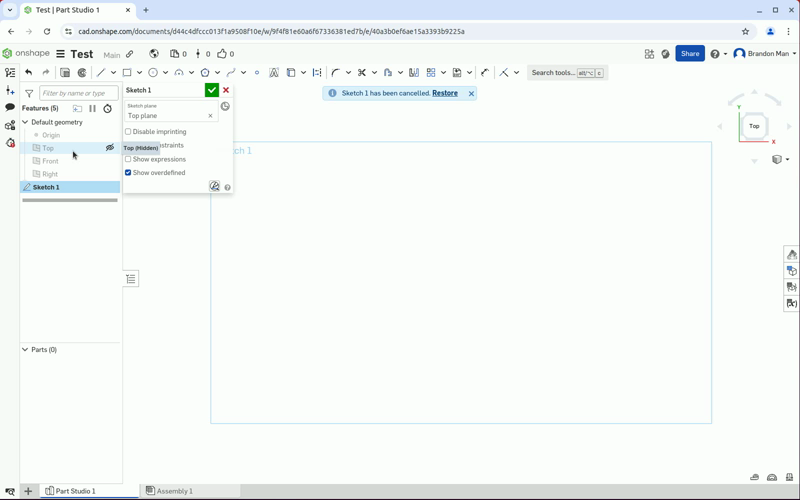
mouse_move(73, 352)
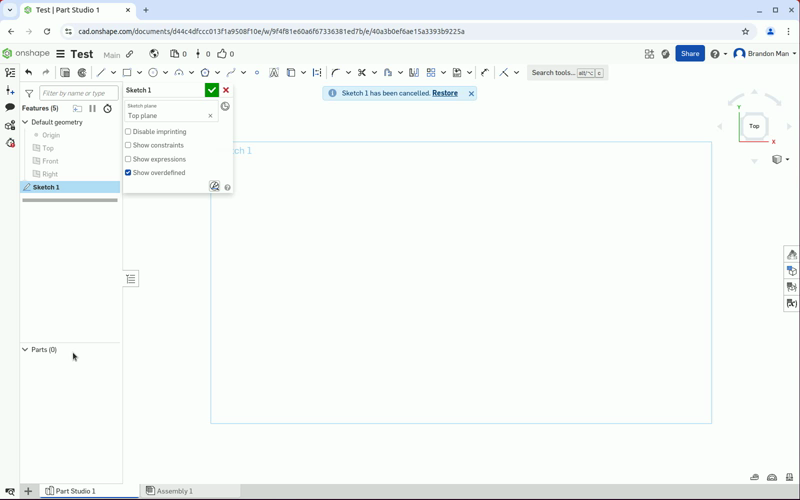
key(y)
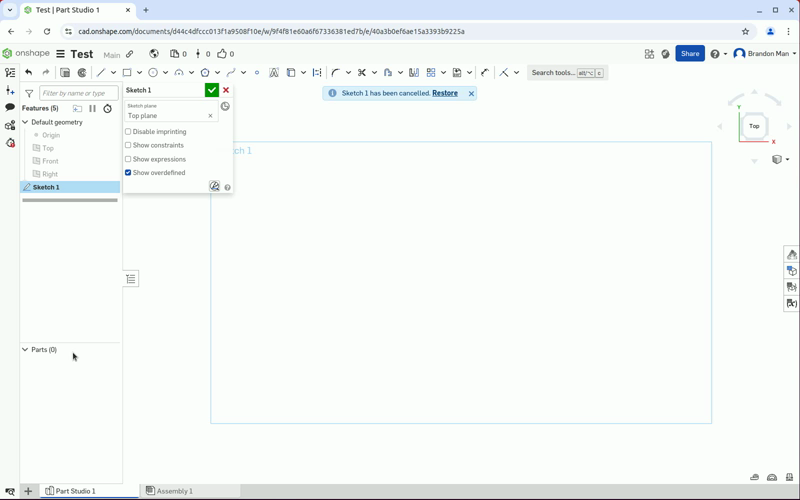
key(l)
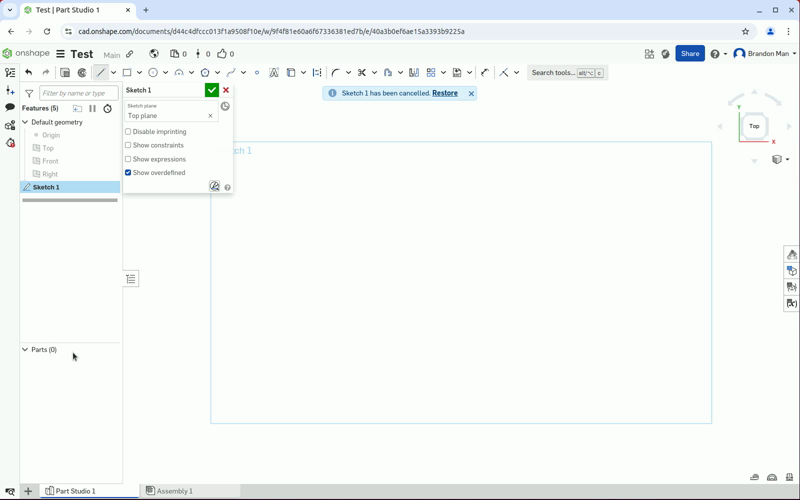
key_down(shift)
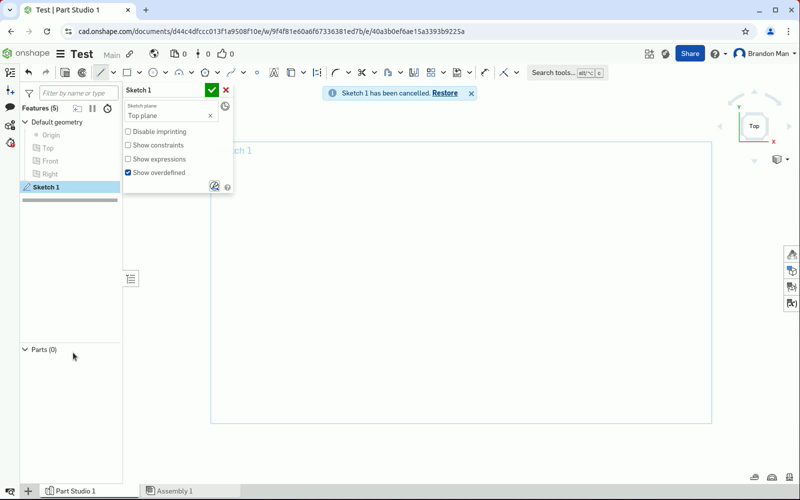
mouse_move(451, 394)
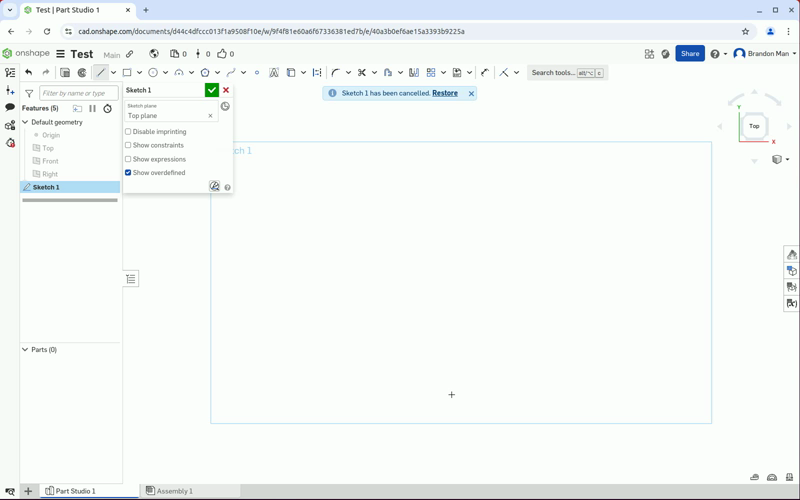
click(451, 394)
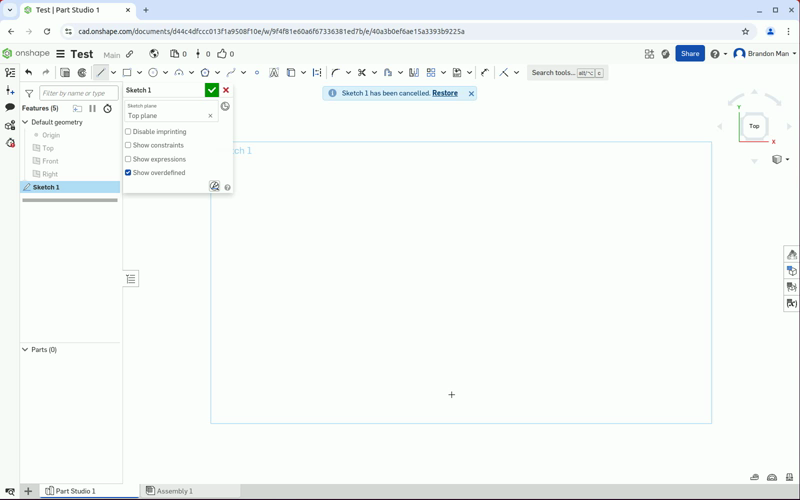
key_up(shift)
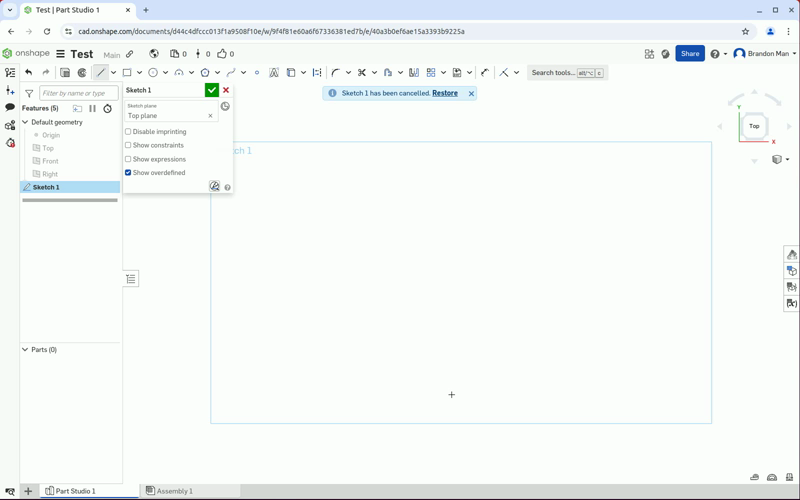
key_down(shift)
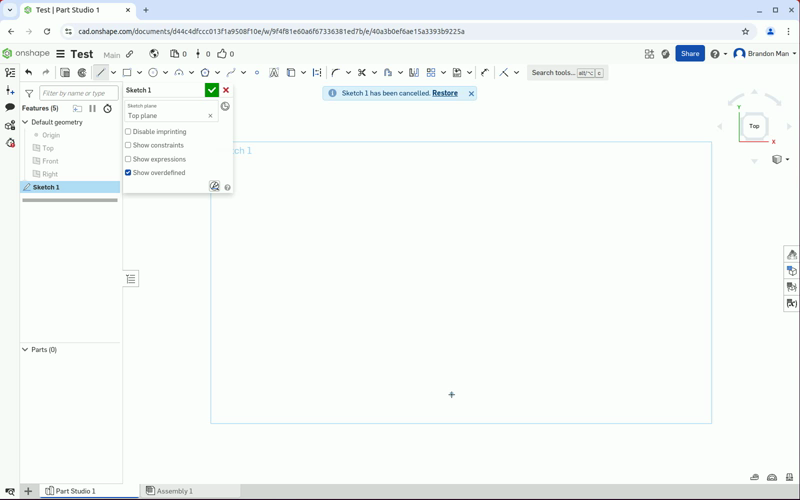
mouse_move(481, 394)
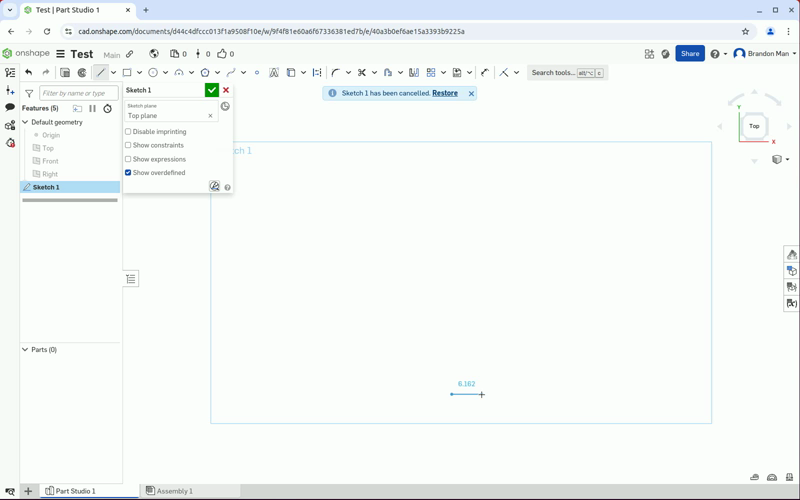
mouse_move(470, 394)
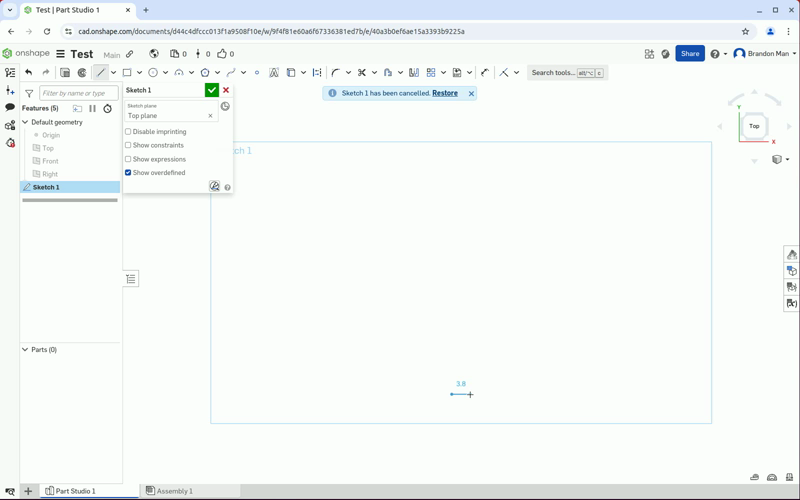
click(470, 394)
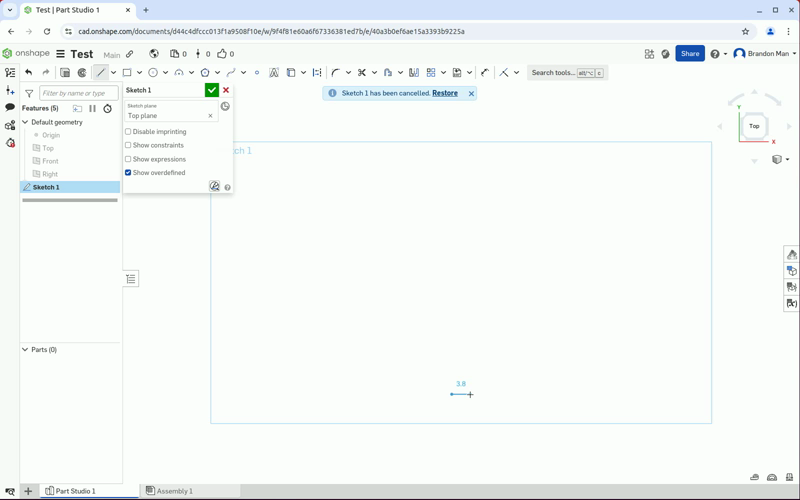
key_up(shift)
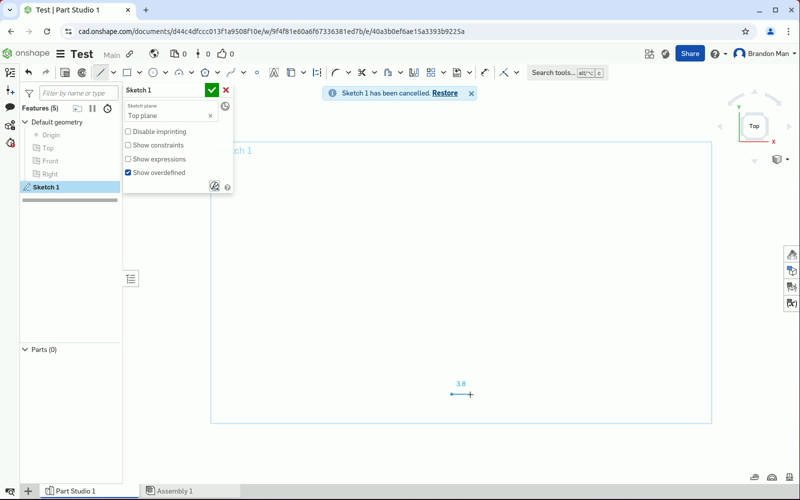
key_down(shift)
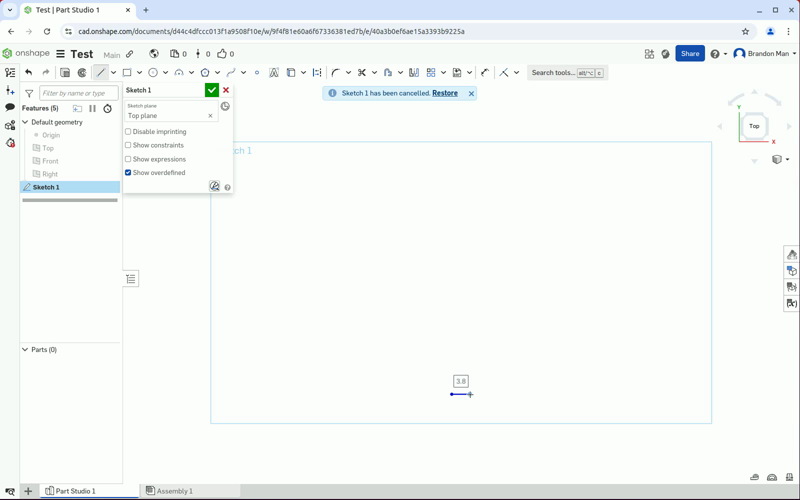
mouse_move(470, 171)
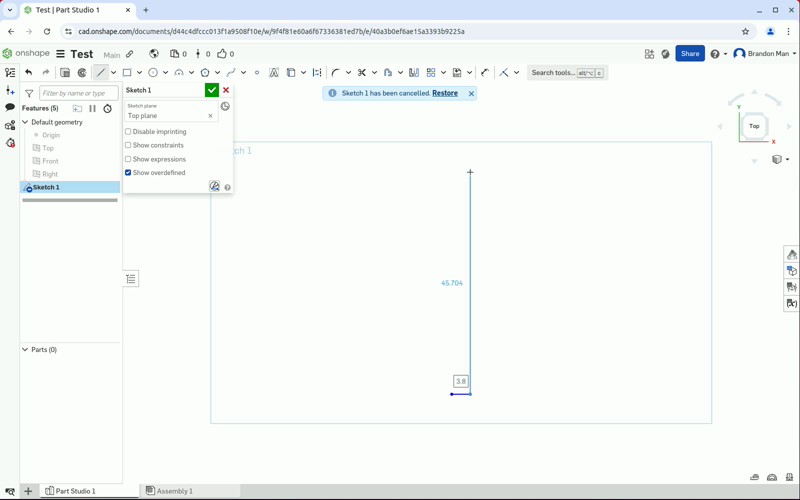
click(470, 171)
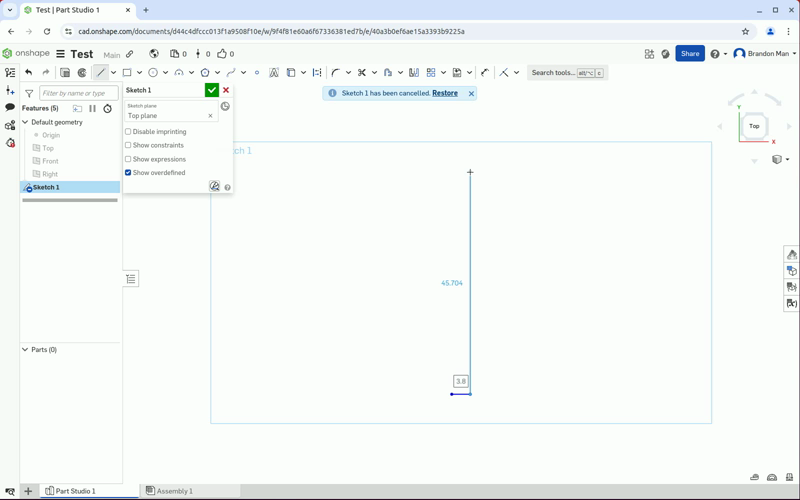
key_up(shift)
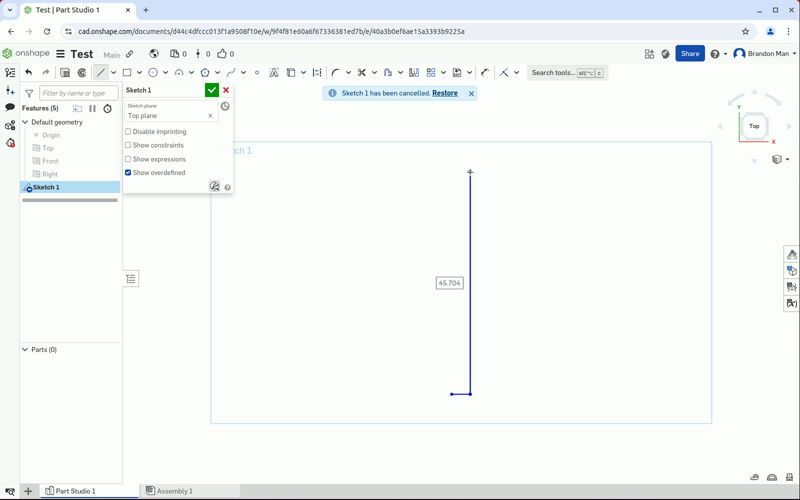
key_down(shift)
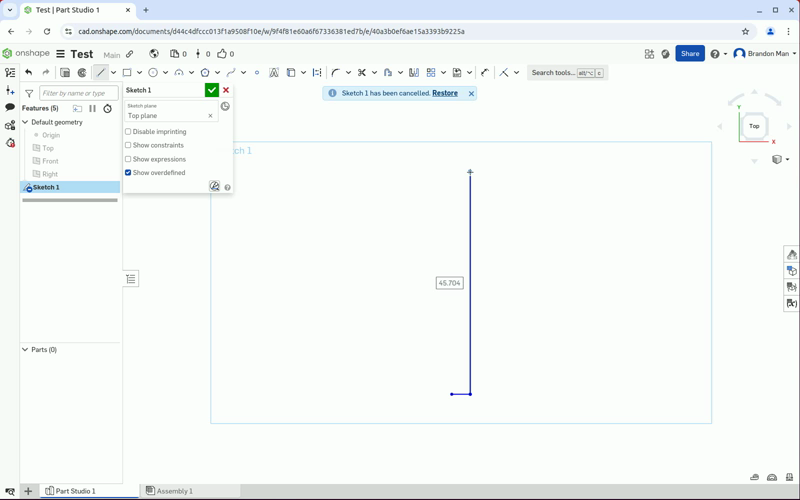
mouse_move(500, 171)
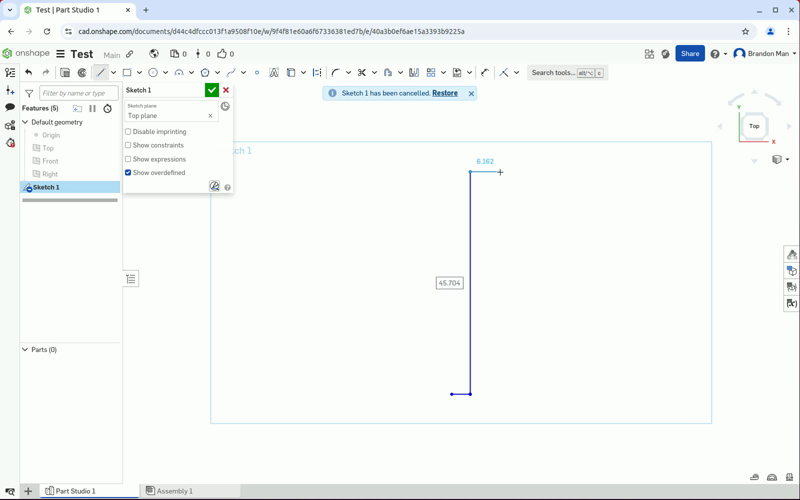
mouse_move(451, 171)
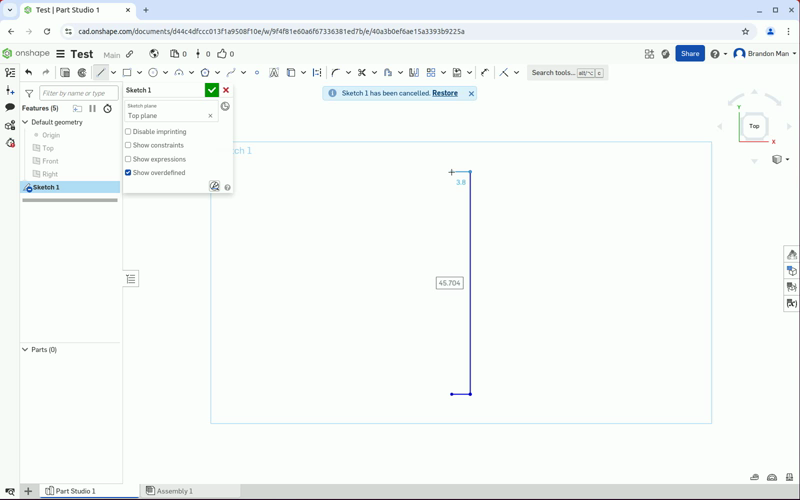
click(451, 171)
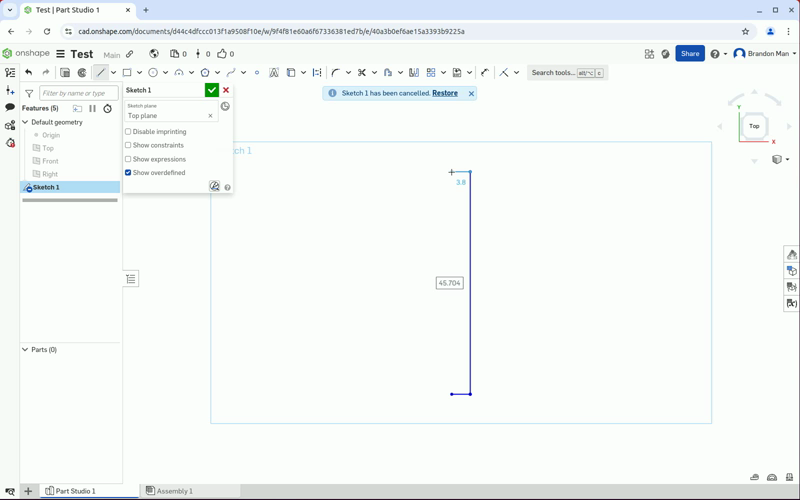
key_up(shift)
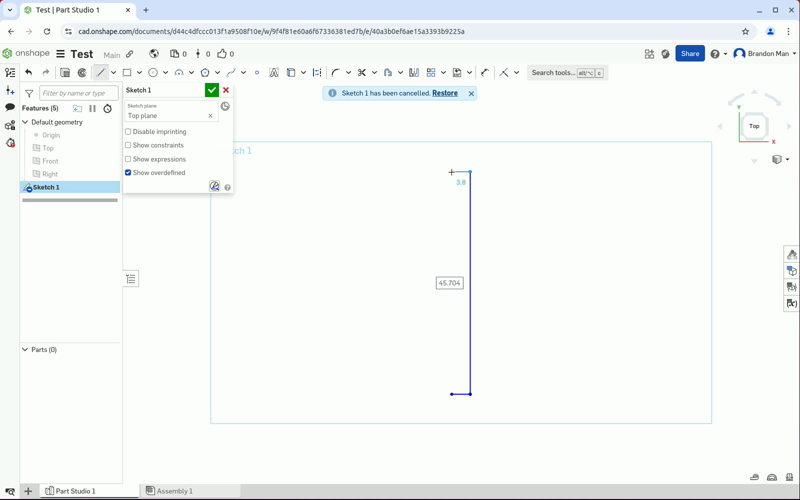
key_down(shift)
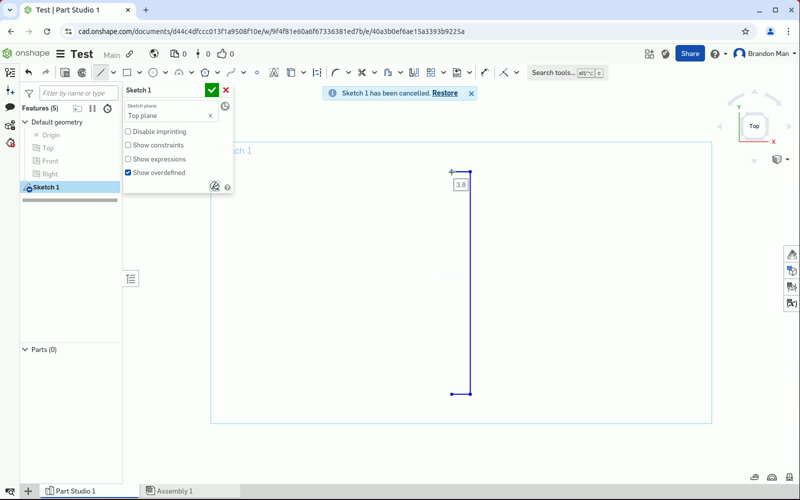
mouse_move(451, 394)
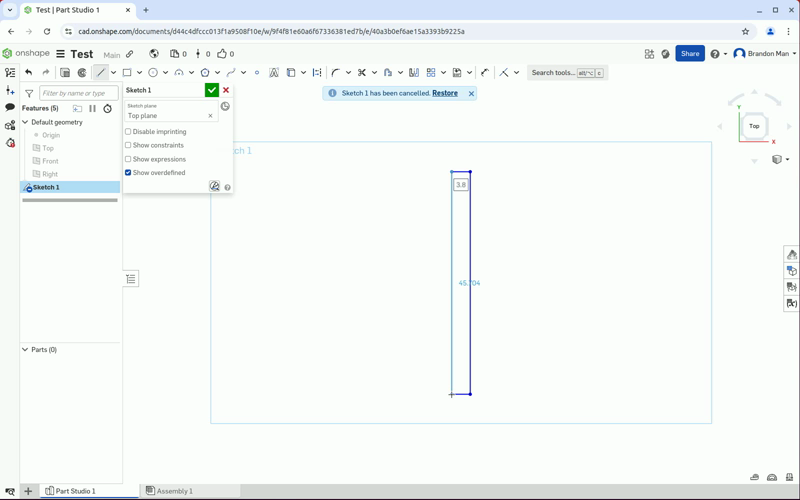
key_up(shift)
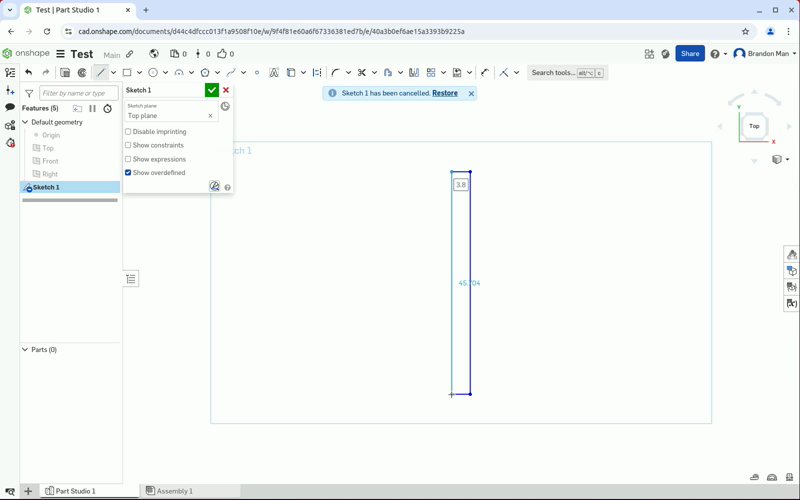
click(451, 394)
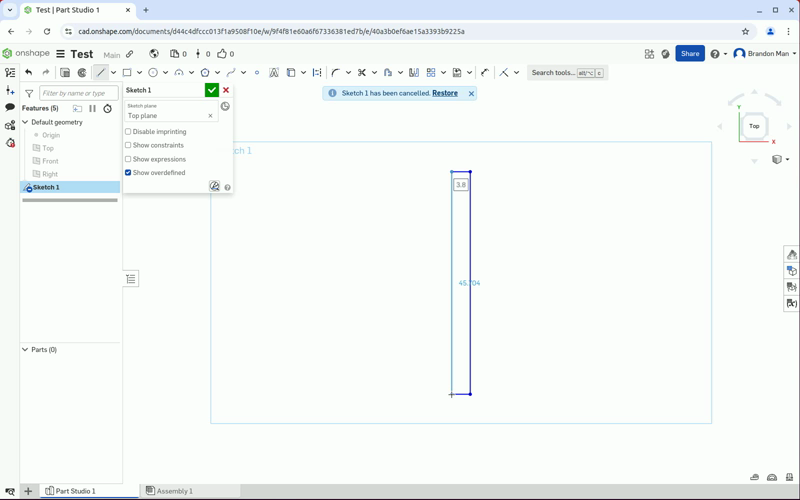
key(esc)
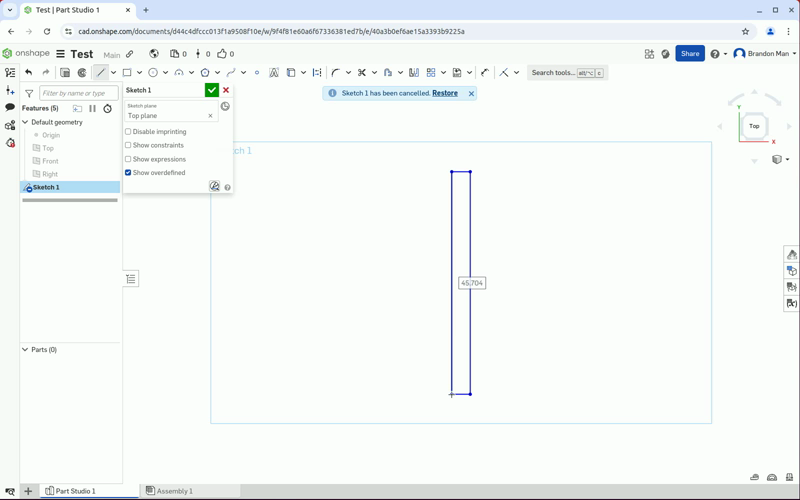
mouse_move(466, 226)
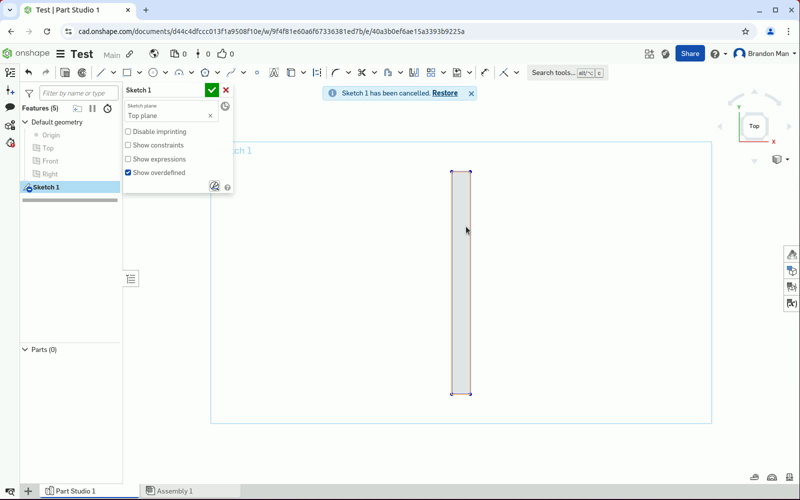
click(466, 226)
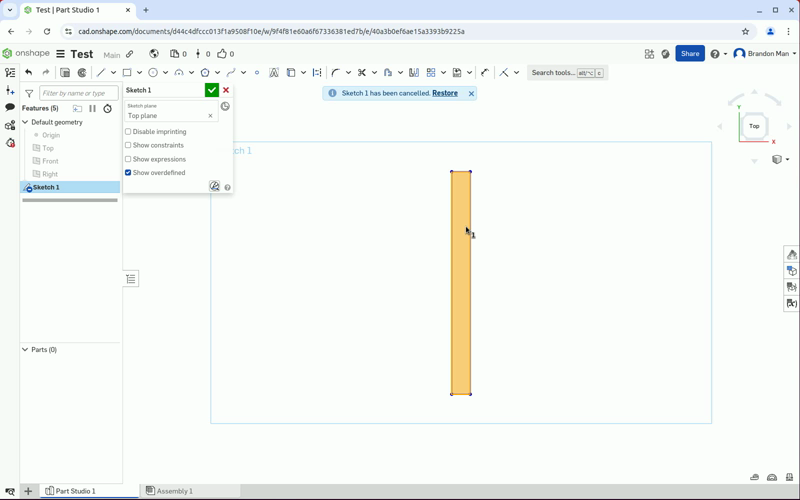
mouse_move(73, 352)
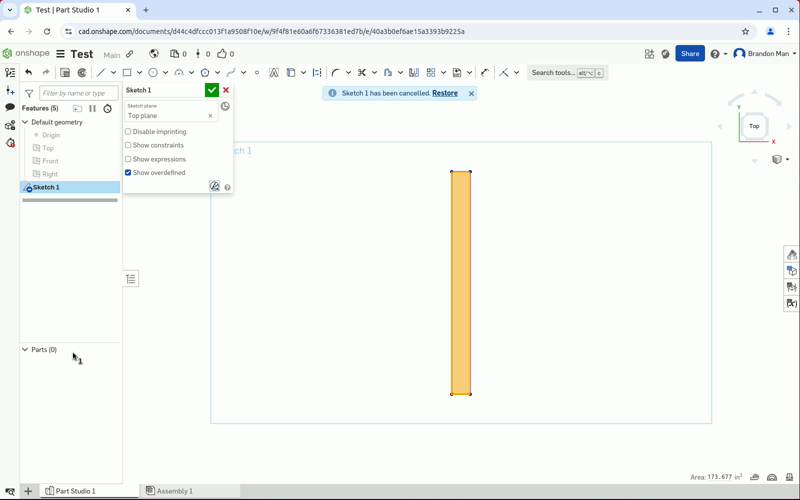
key(shift+y)
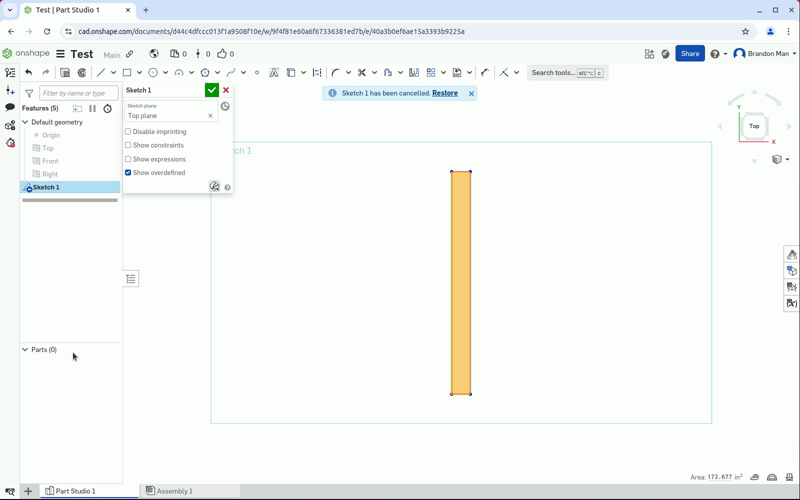
key(shift+e)
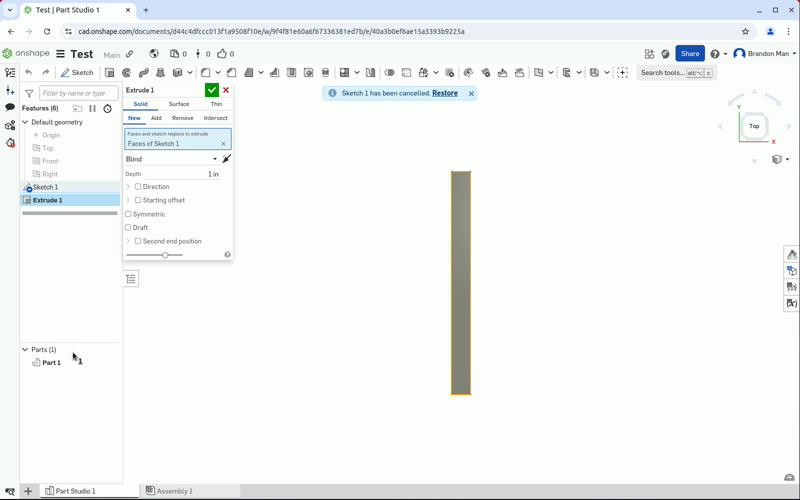
mouse_move(143, 106)
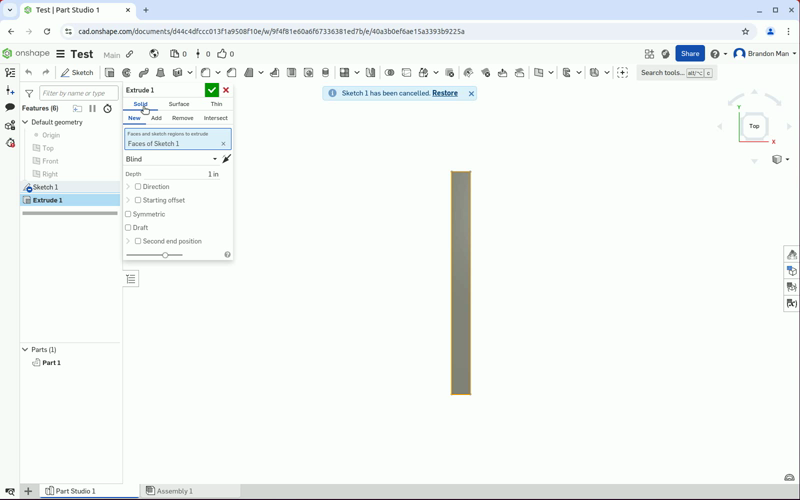
click(143, 106)
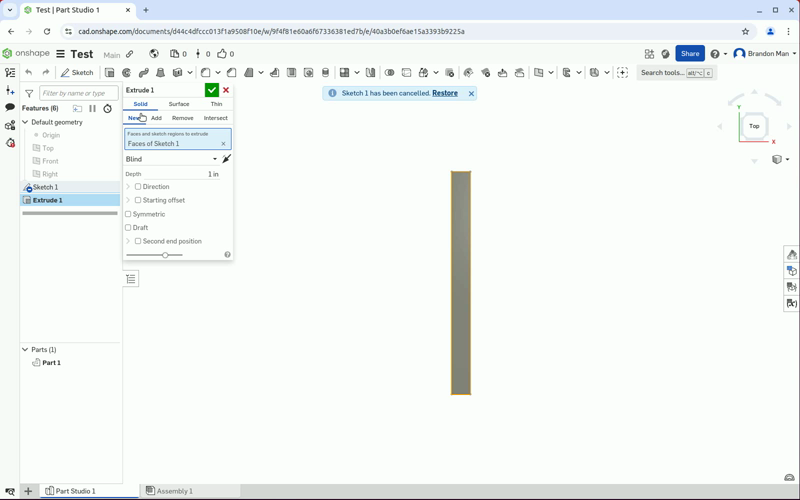
mouse_move(137, 120)
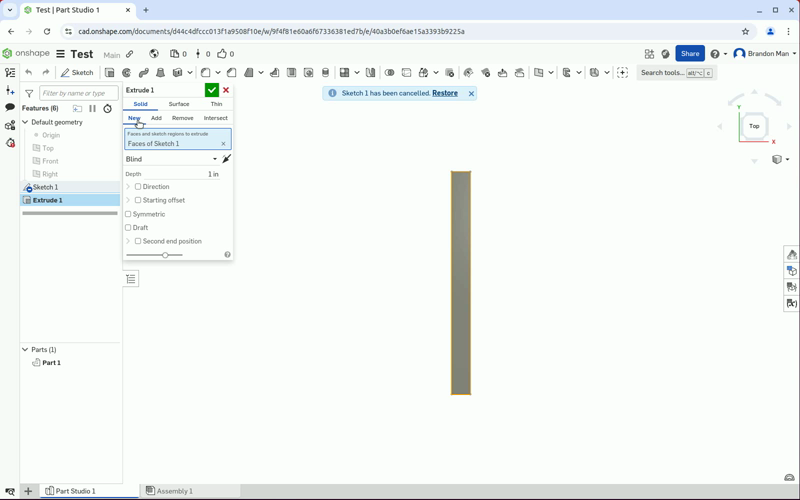
click(137, 120)
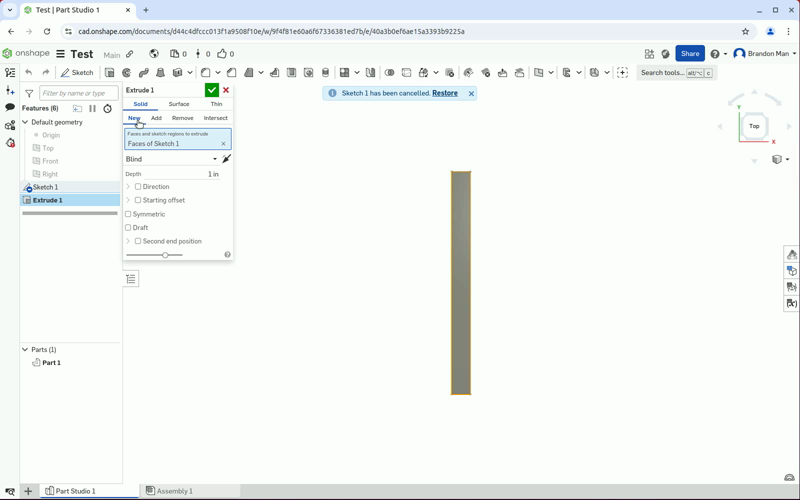
key(tab, 4)
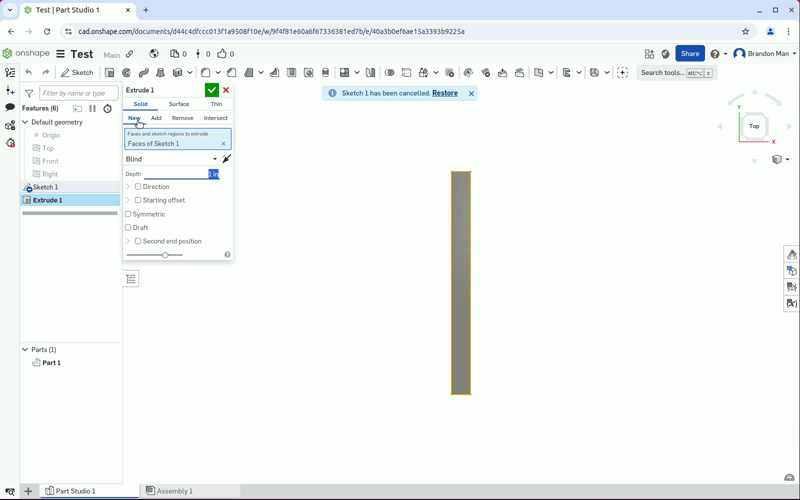
text(0.962)
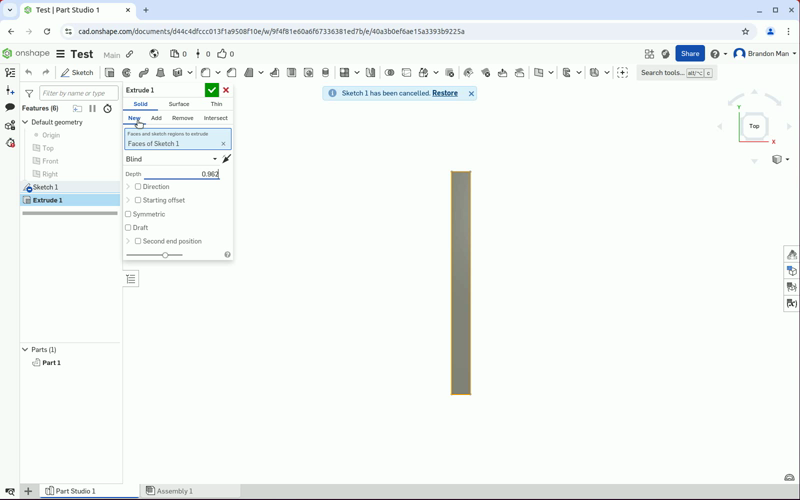
key(tab, 3)
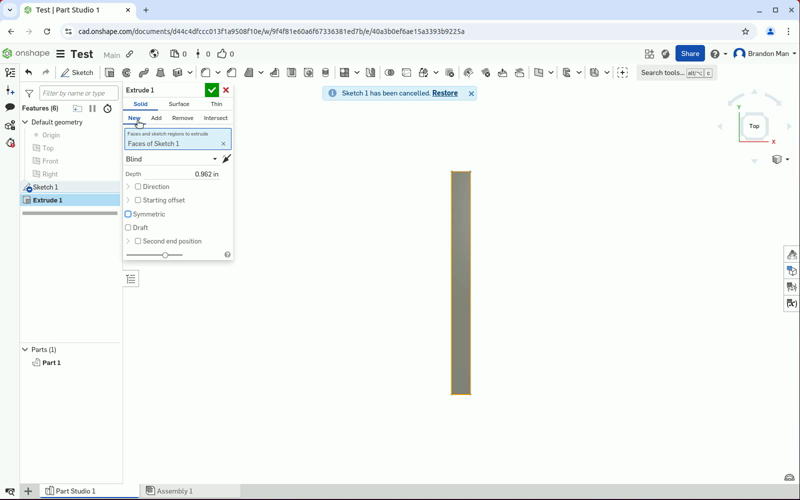
key(space)
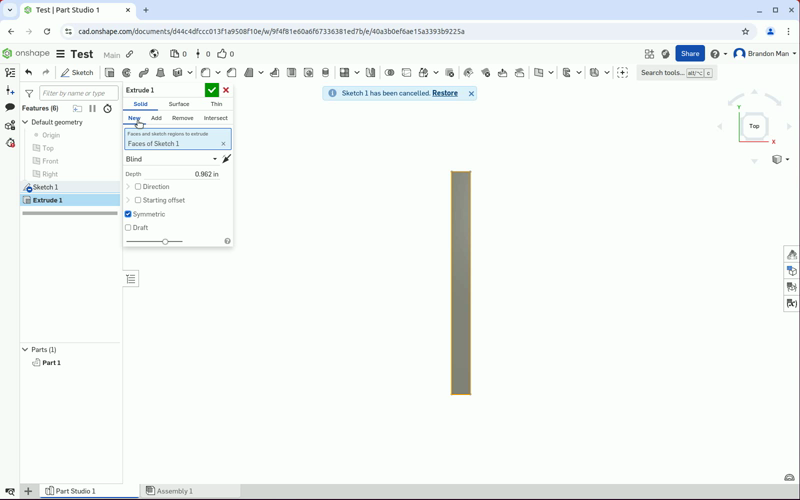
key(enter)
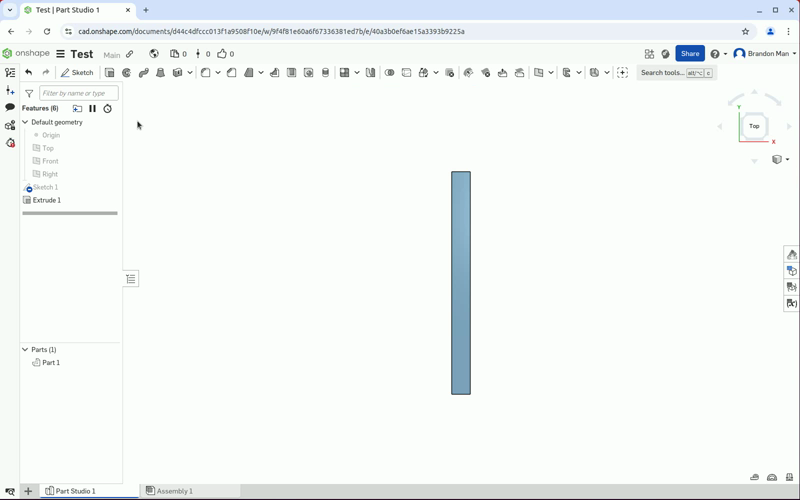
key(shift+h)
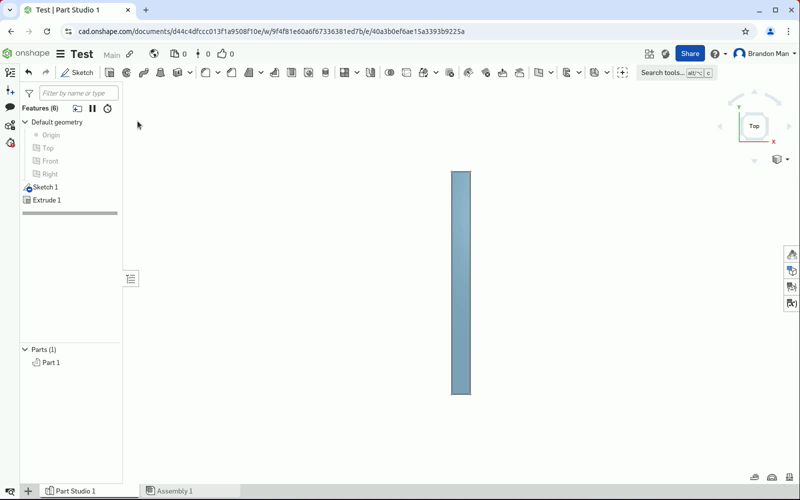
key(shift+h)
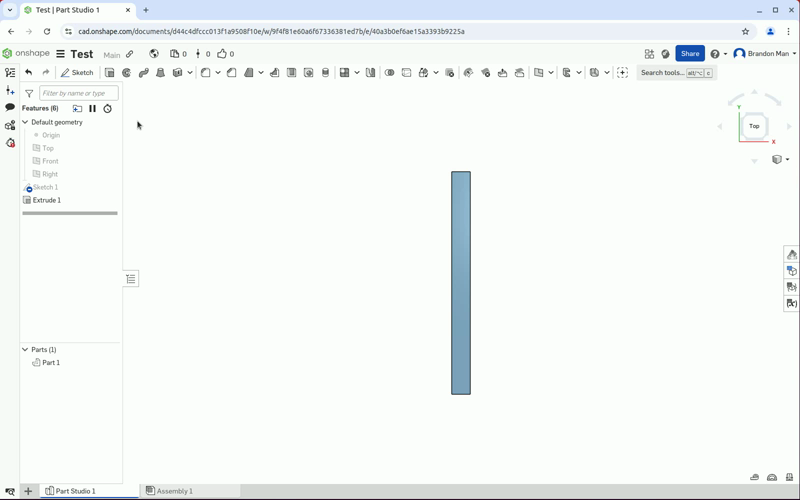
mouse_move(73, 189)
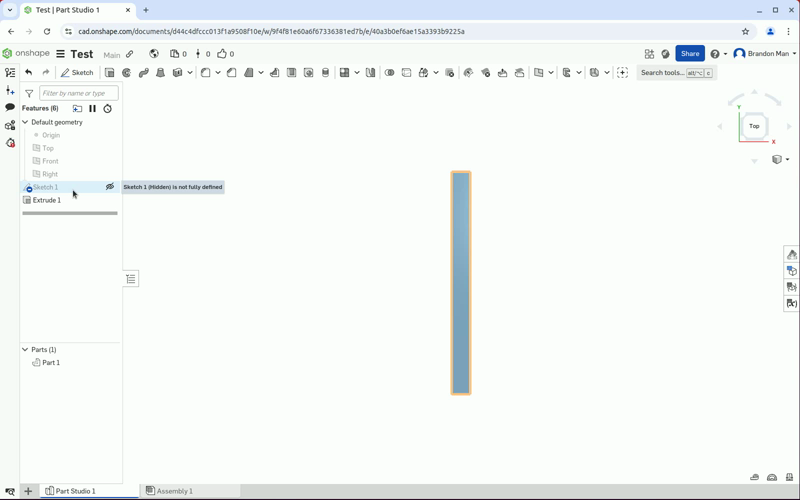
click(73, 189)
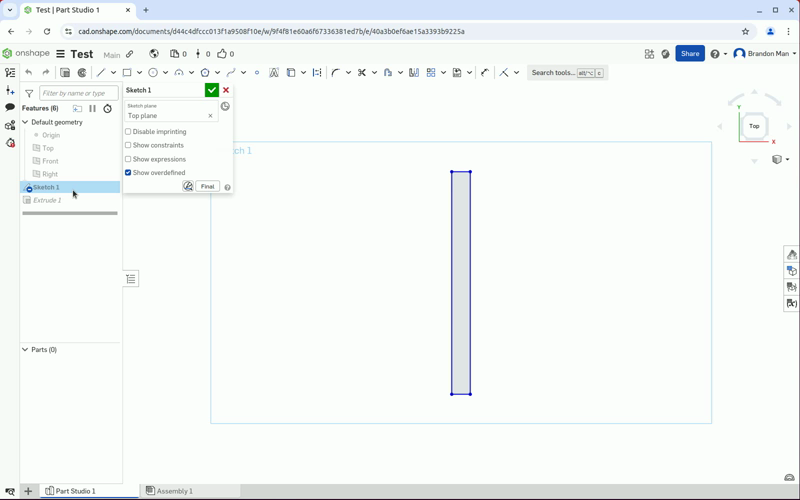
mouse_move(229, 92)
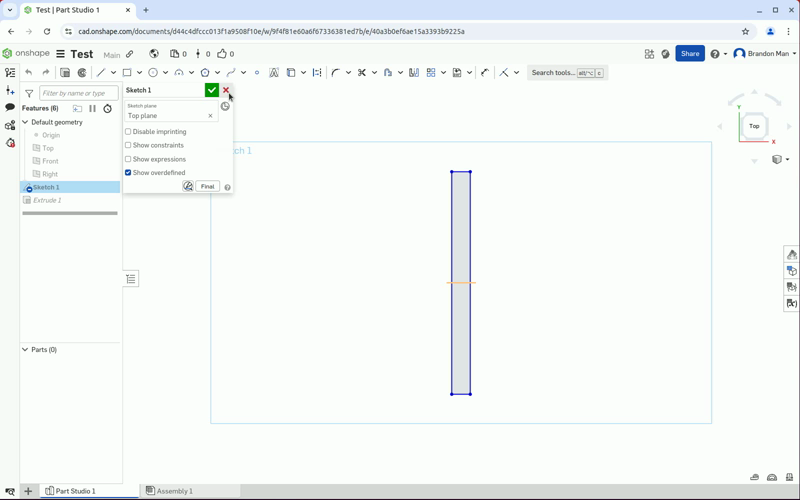
click(229, 92)
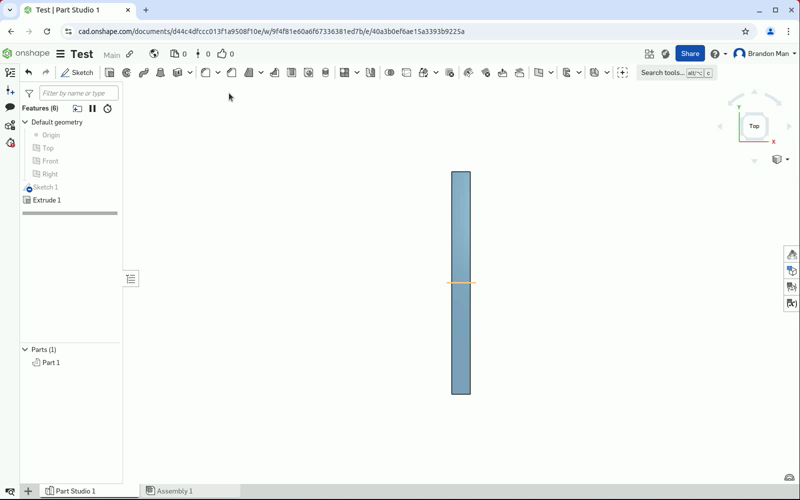
mouse_move(541, 75)
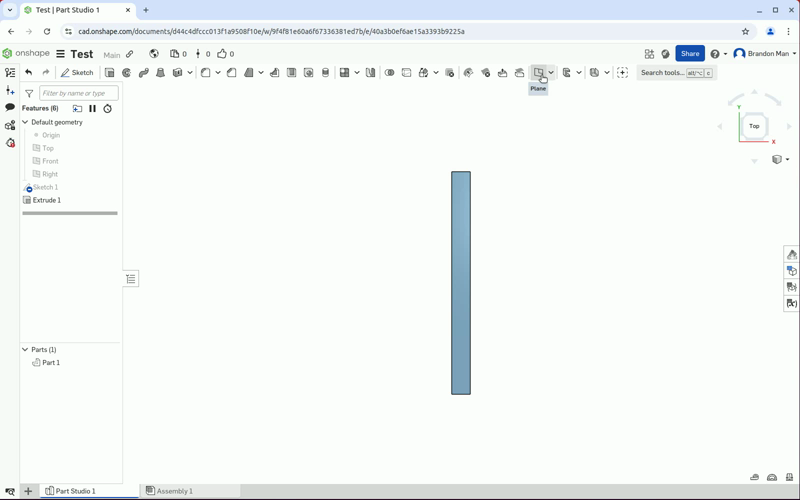
click(541, 75)
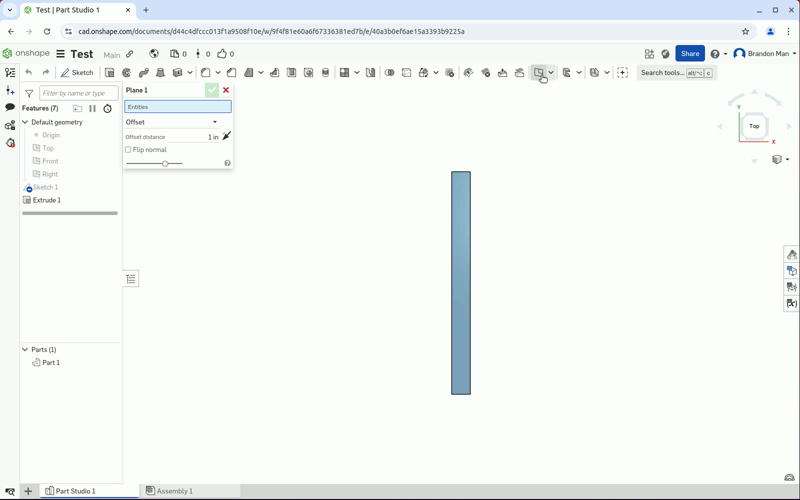
mouse_move(73, 150)
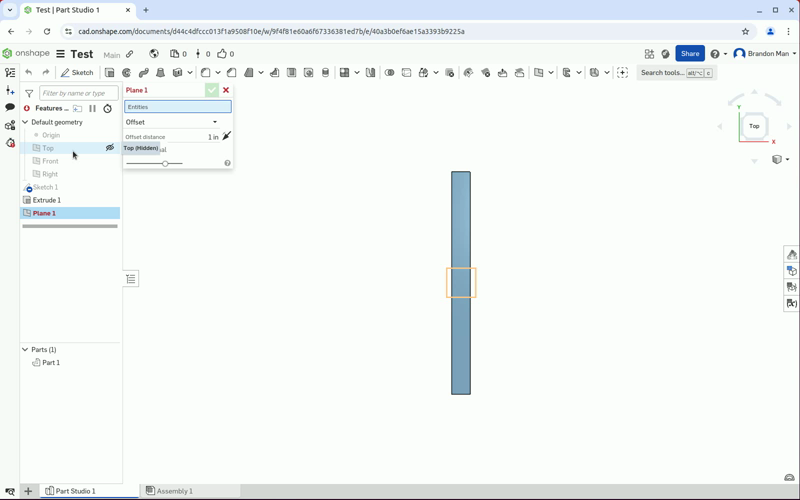
click(73, 150)
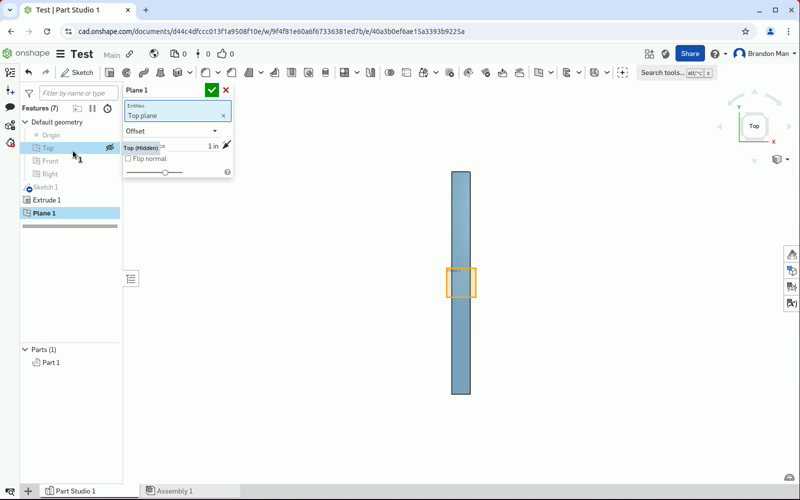
key(tab, 2)
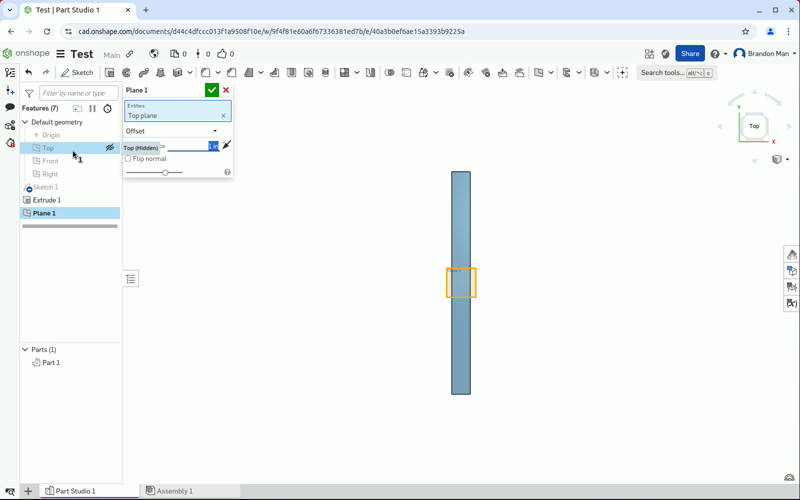
text(0.493)
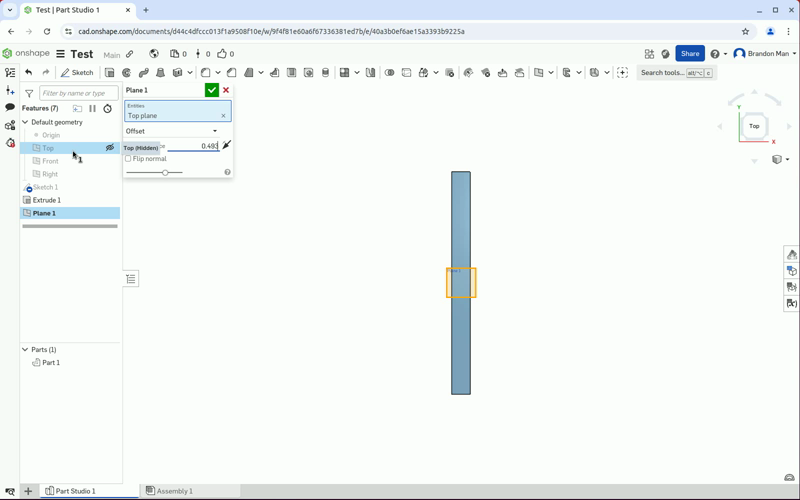
key(enter, 2)
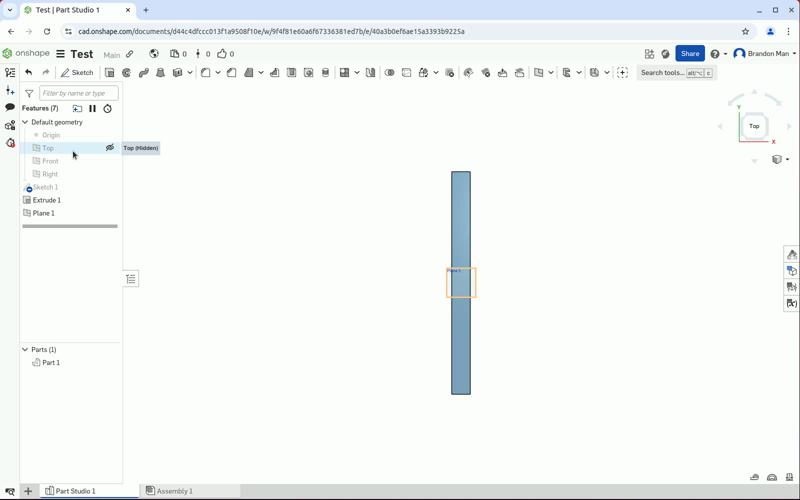
key(shift+s)
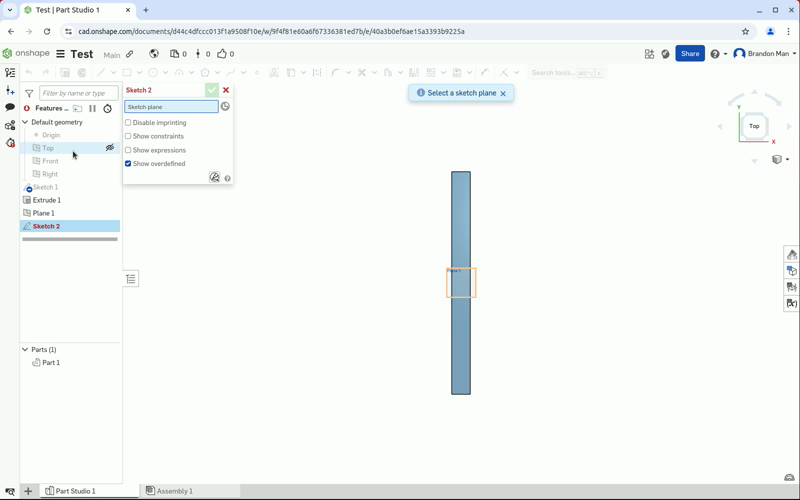
mouse_move(73, 215)
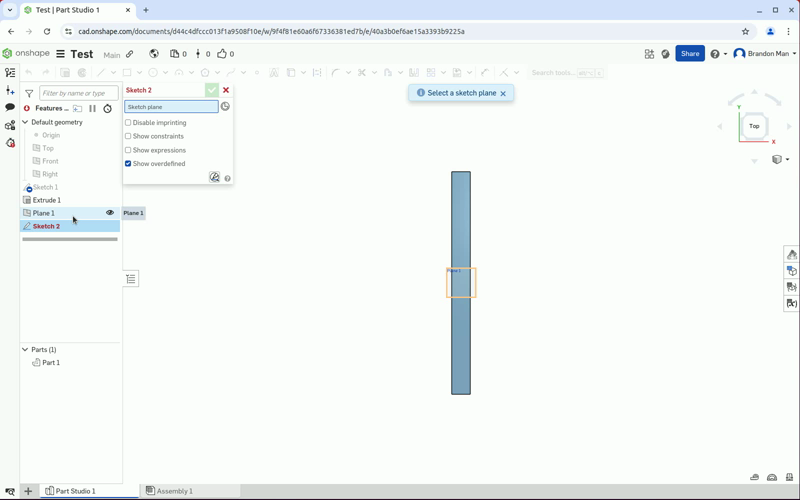
click(73, 215)
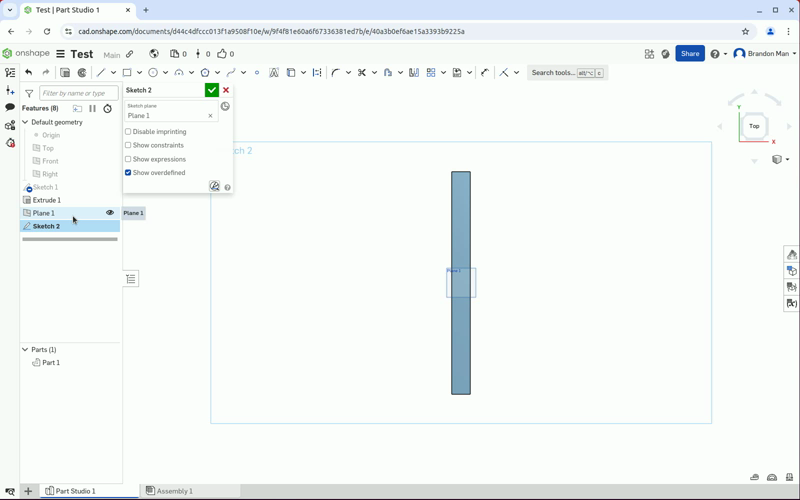
mouse_move(73, 352)
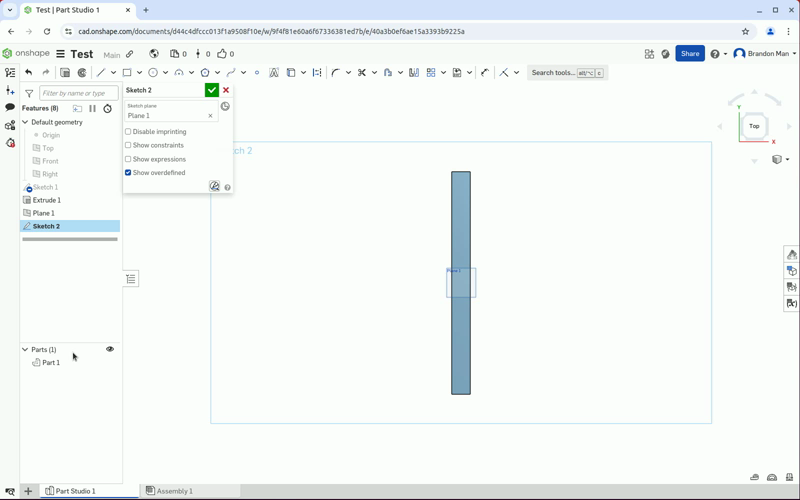
key(y)
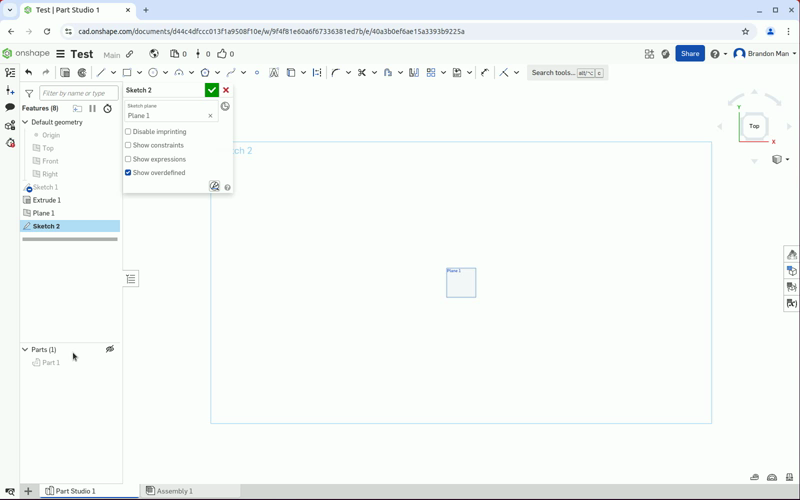
key(l)
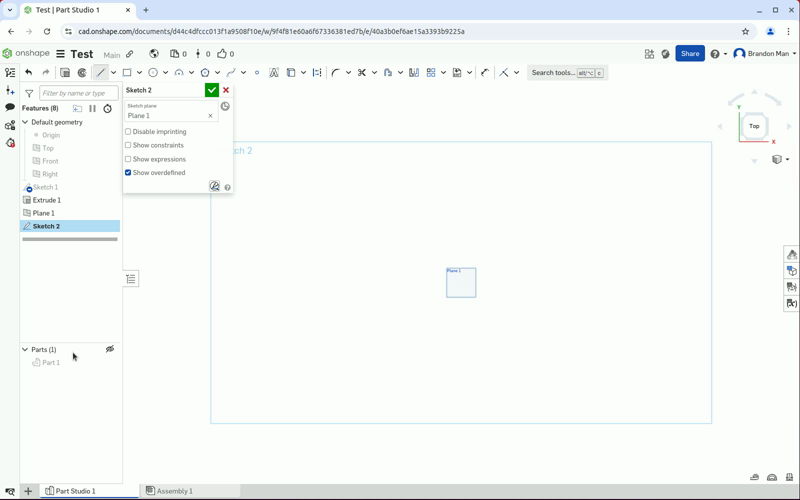
key_down(shift)
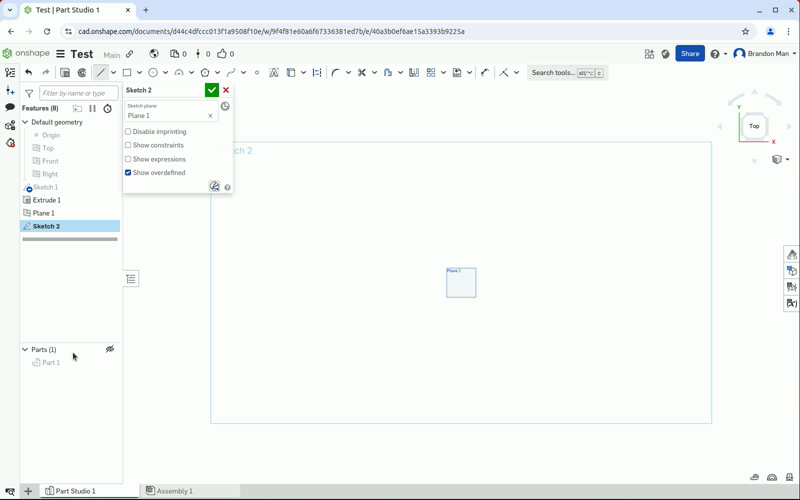
mouse_move(453, 394)
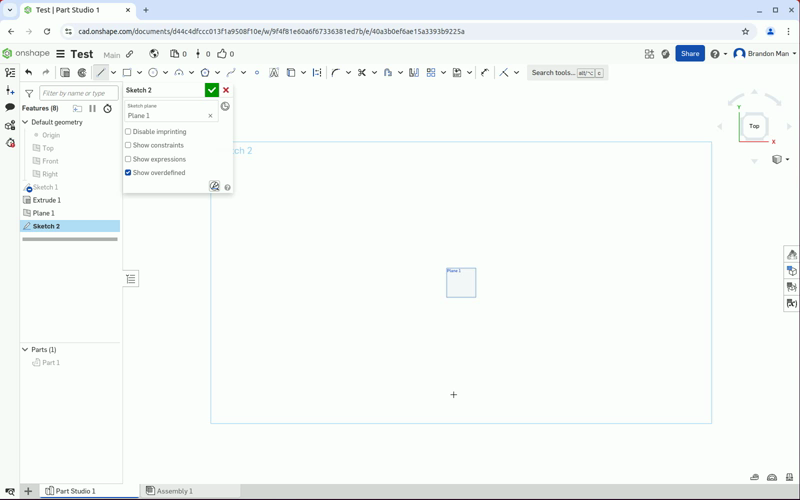
click(453, 394)
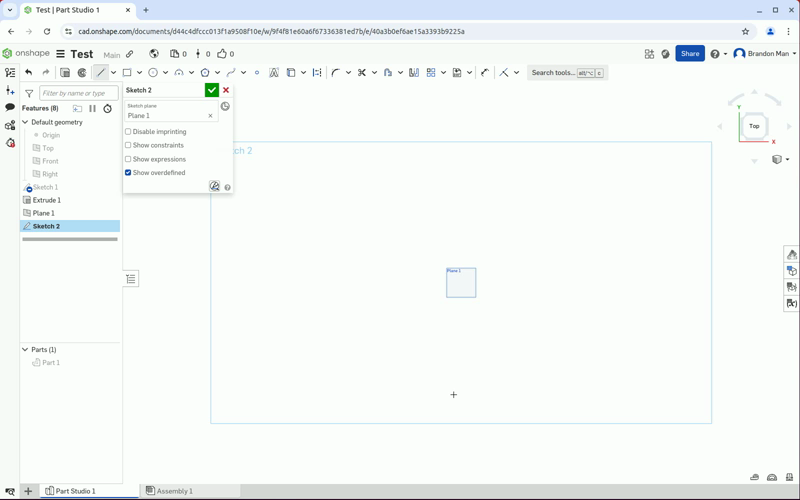
key_up(shift)
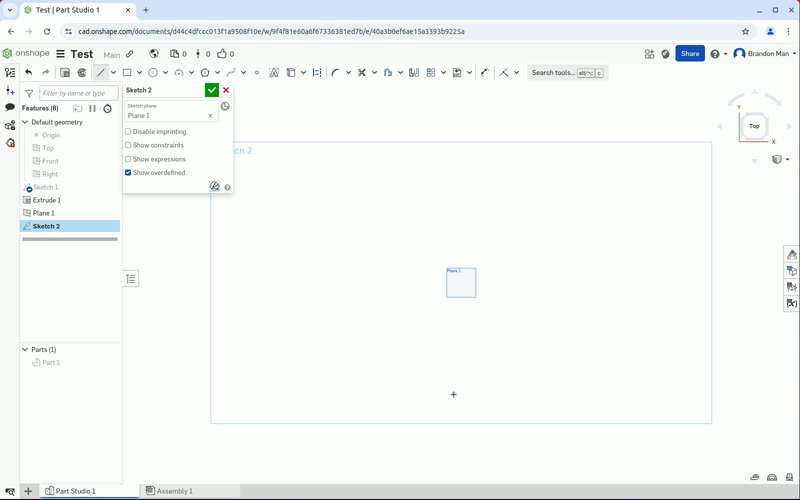
key_down(shift)
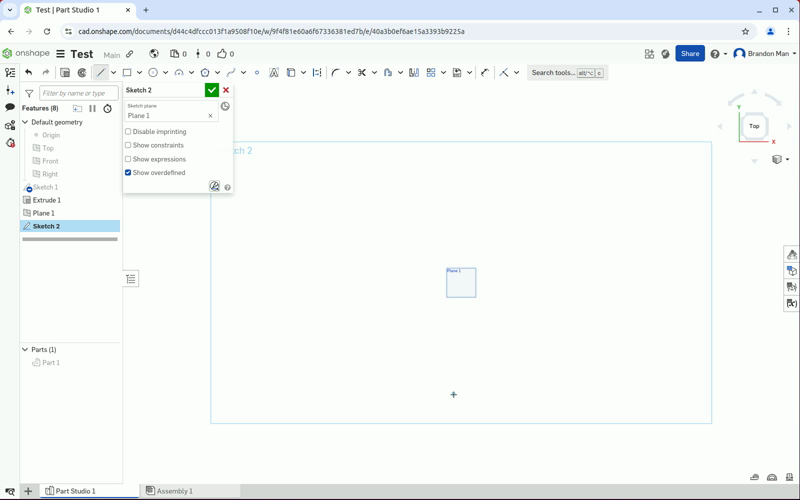
mouse_move(483, 394)
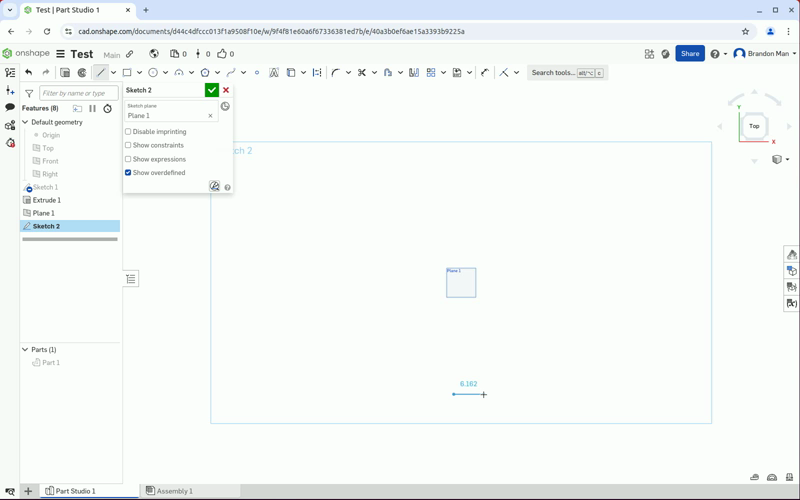
mouse_move(470, 394)
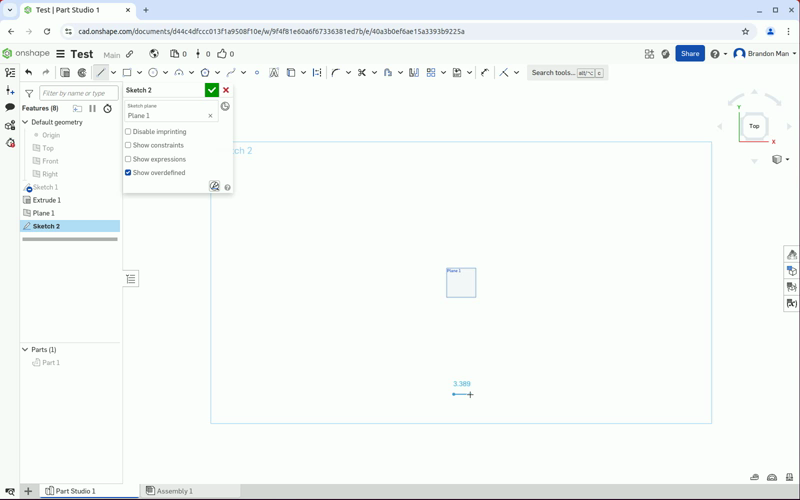
click(470, 394)
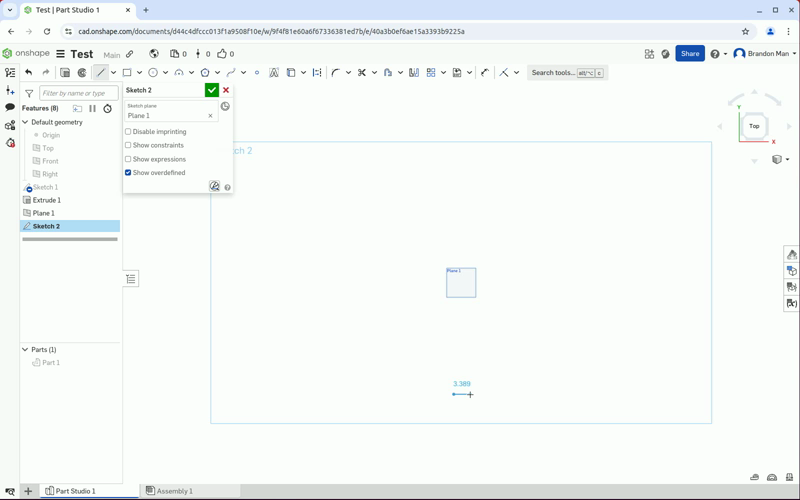
key_up(shift)
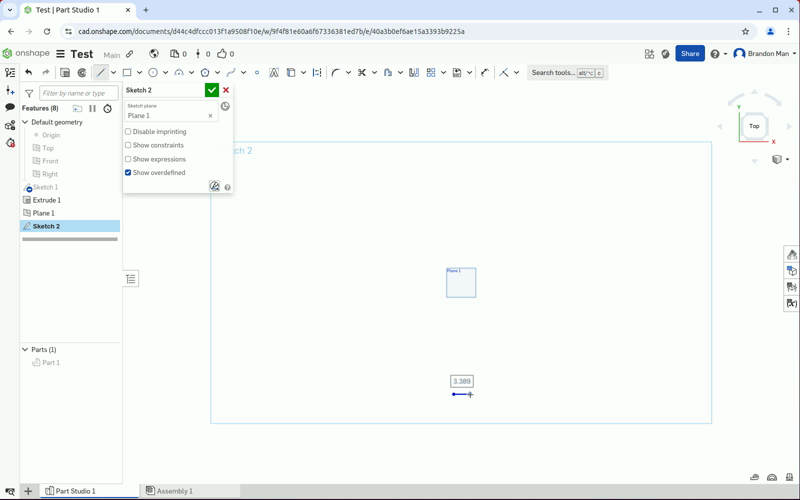
key_down(shift)
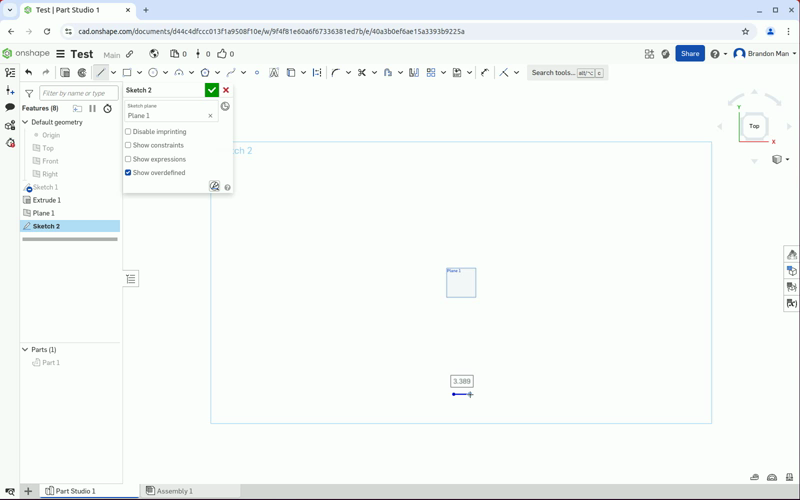
mouse_move(500, 394)
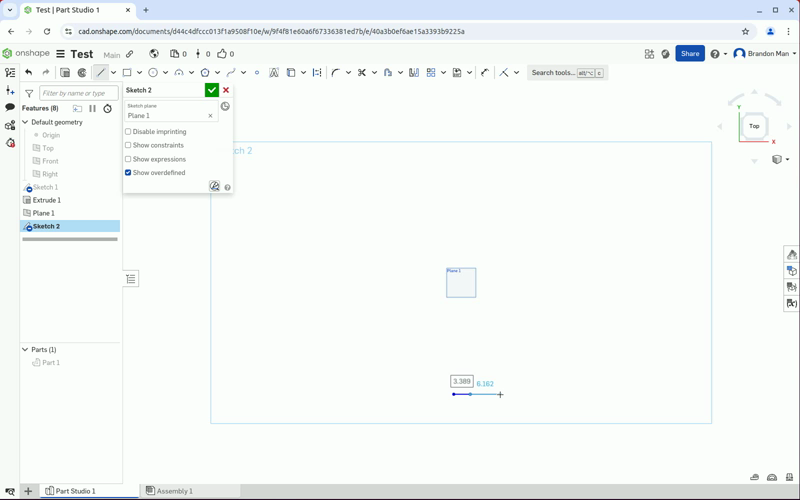
mouse_move(470, 389)
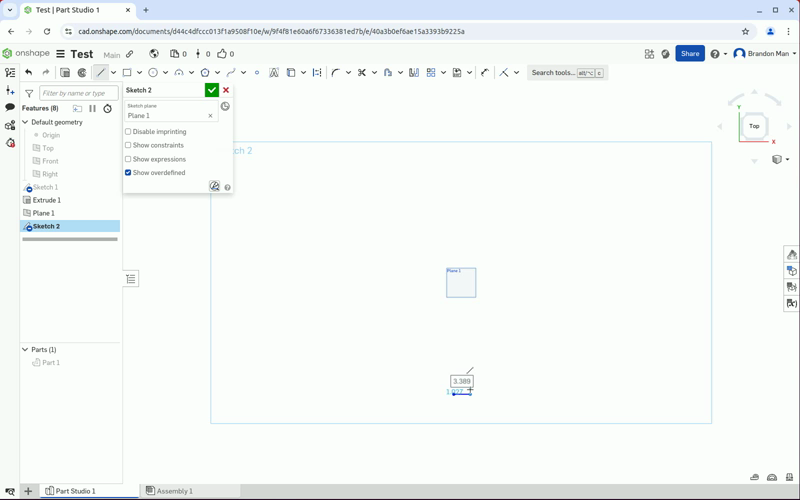
scroll(6)
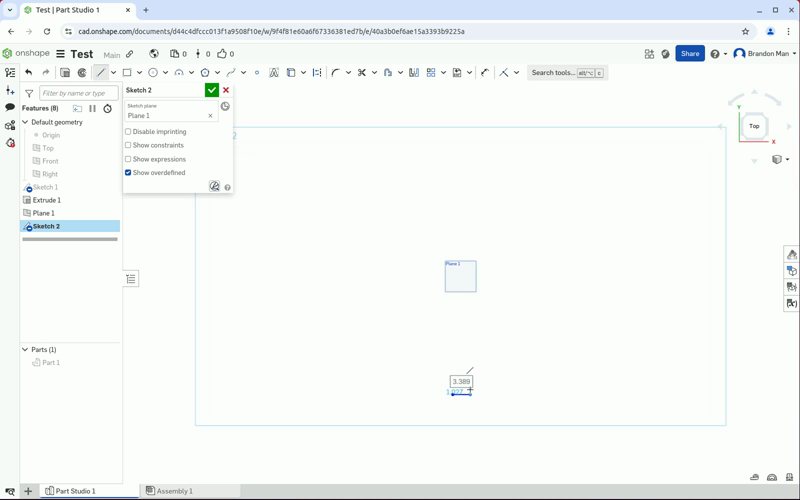
scroll(6)
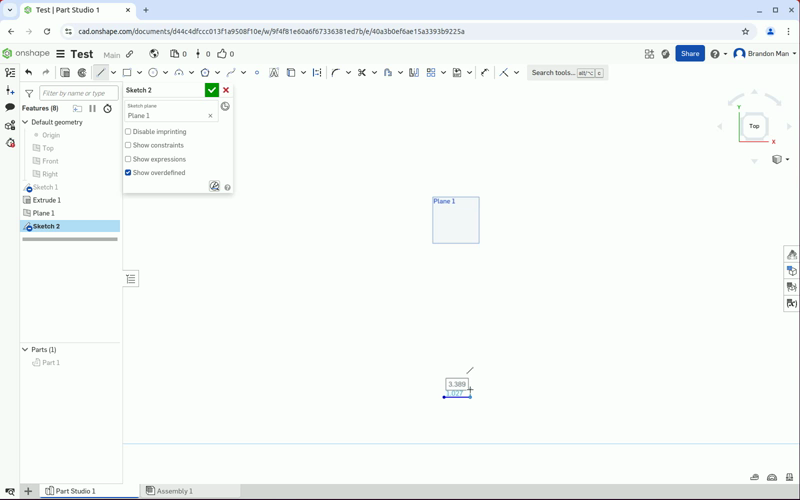
scroll(6)
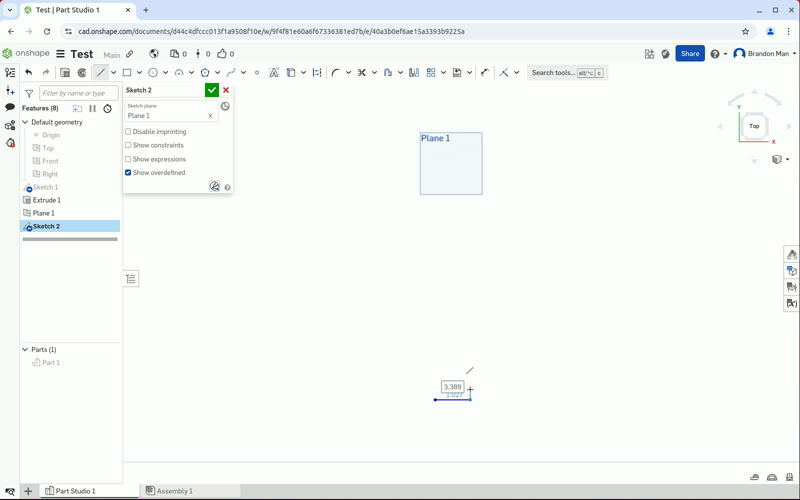
scroll(6)
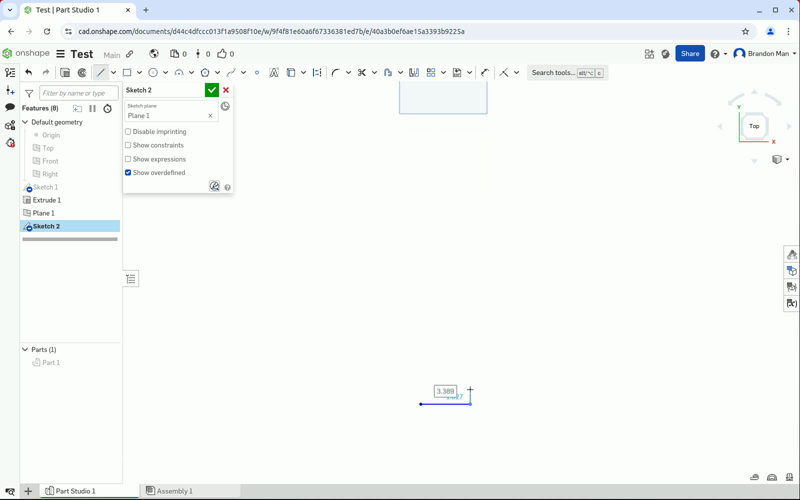
scroll(6)
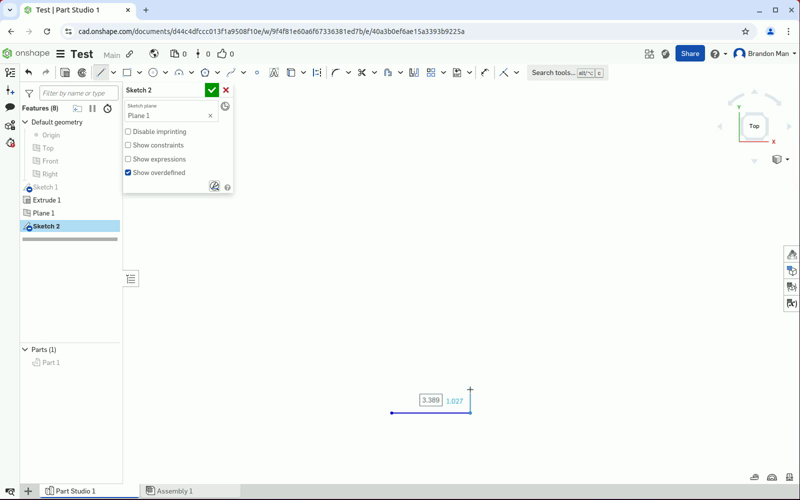
scroll(6)
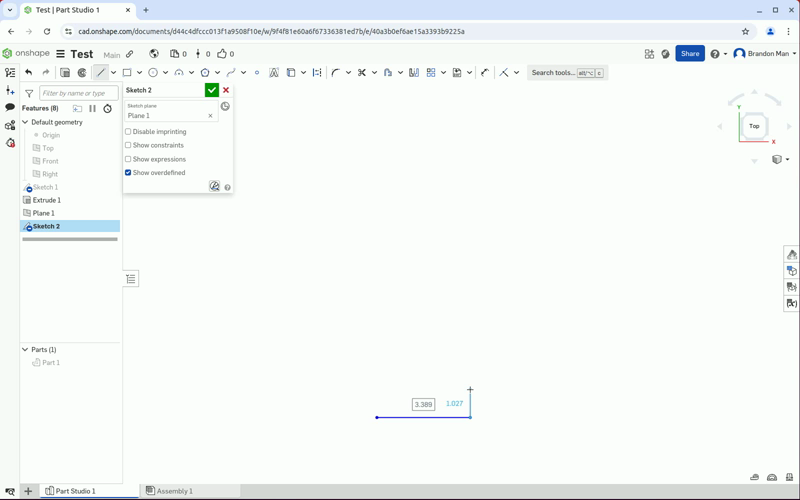
scroll(6)
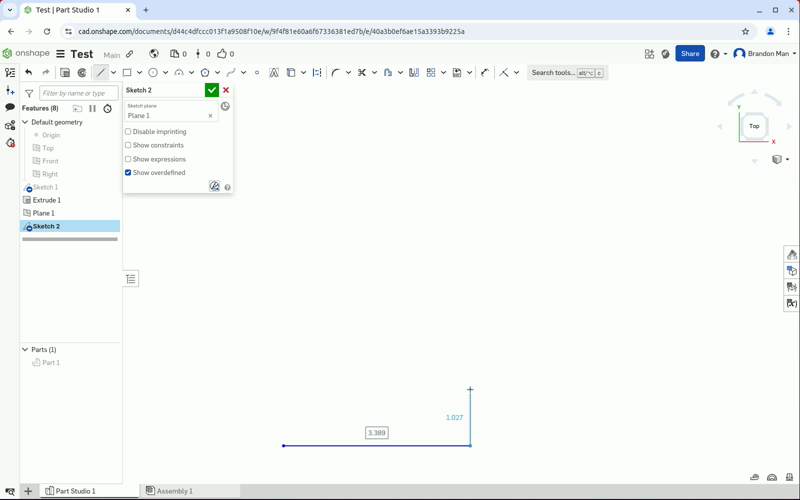
click(470, 389)
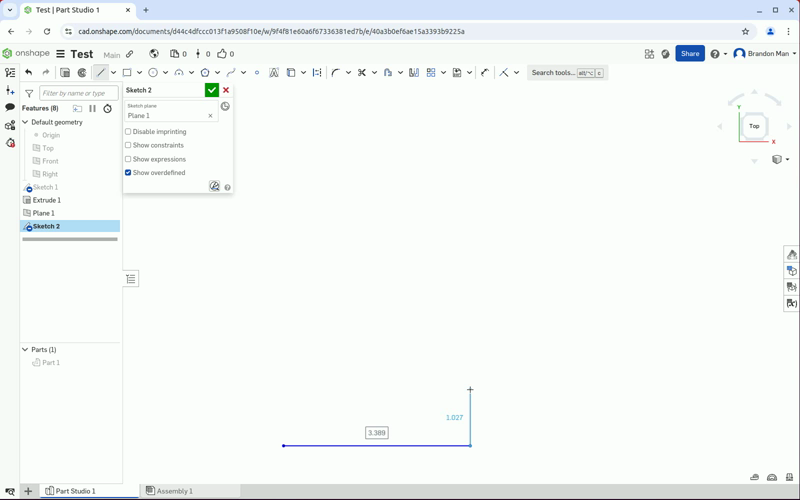
scroll(-6)
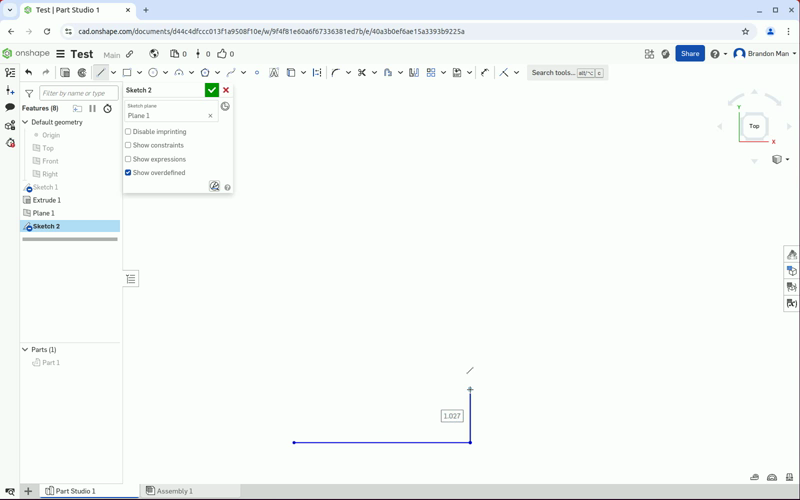
scroll(-6)
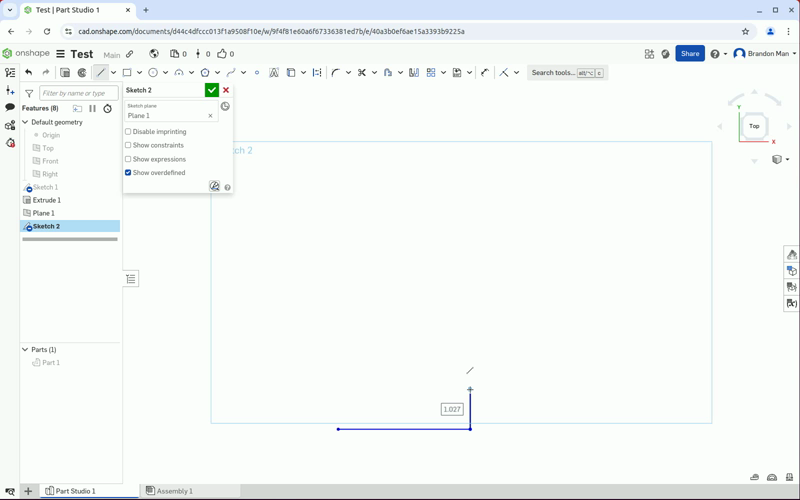
scroll(-6)
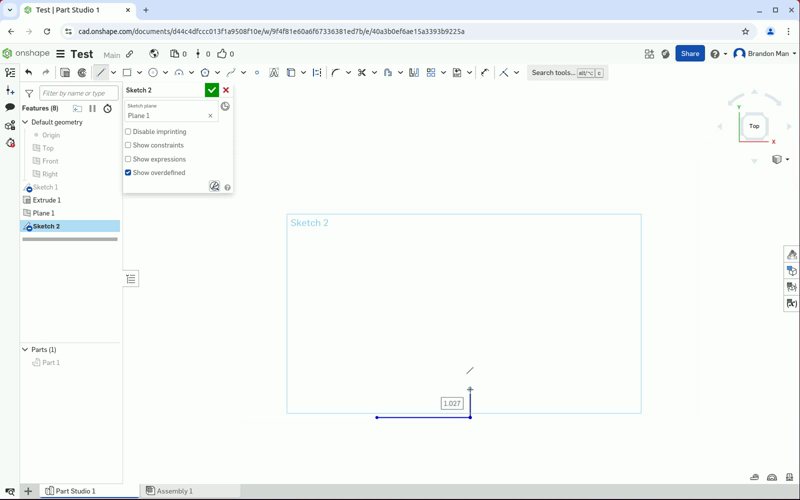
scroll(-6)
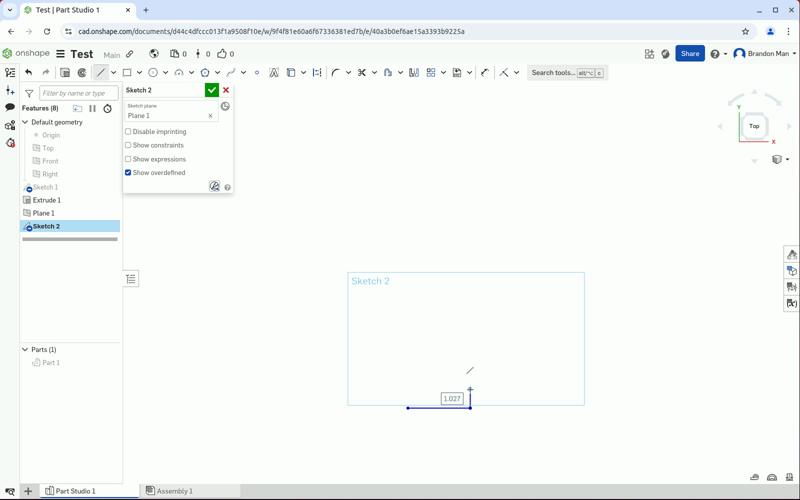
scroll(-6)
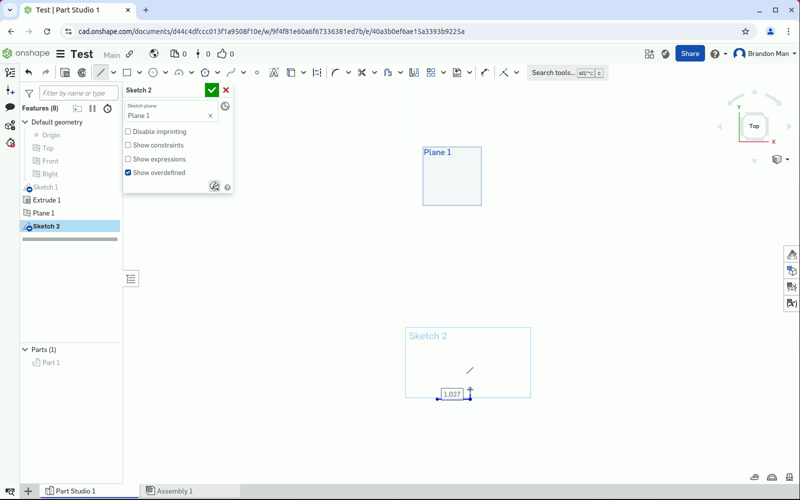
scroll(-6)
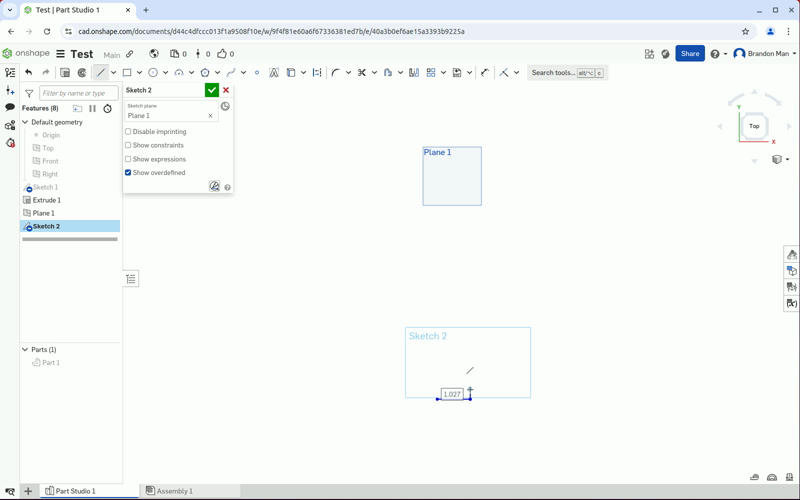
scroll(-6)
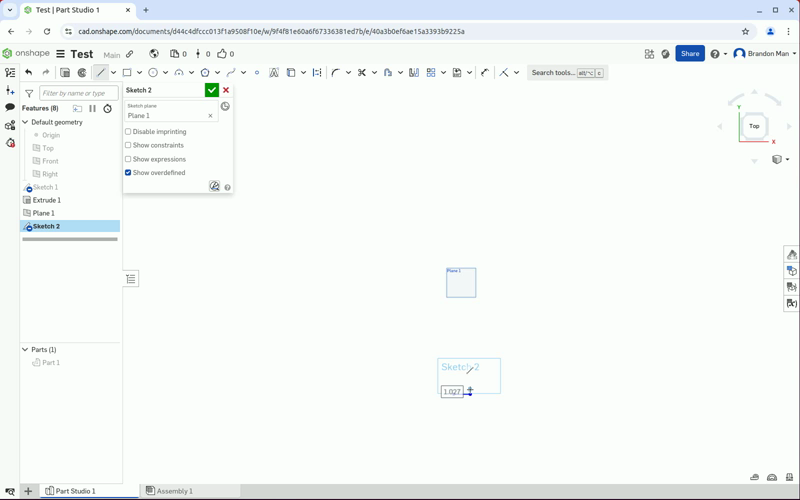
key_up(shift)
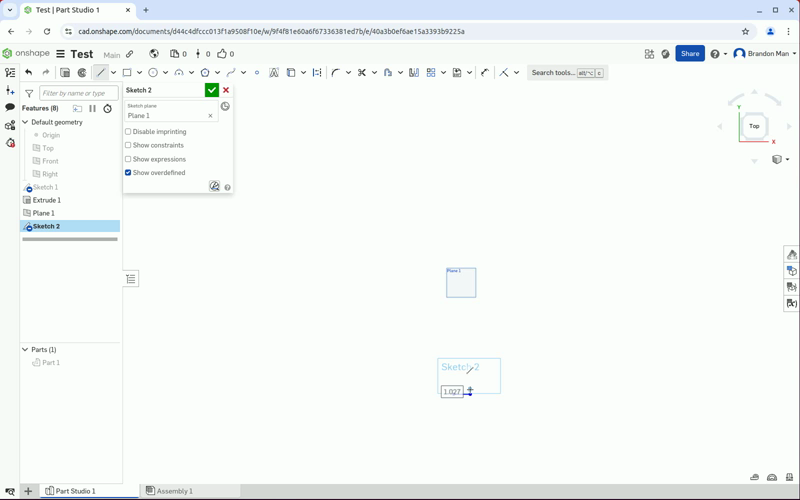
key_down(shift)
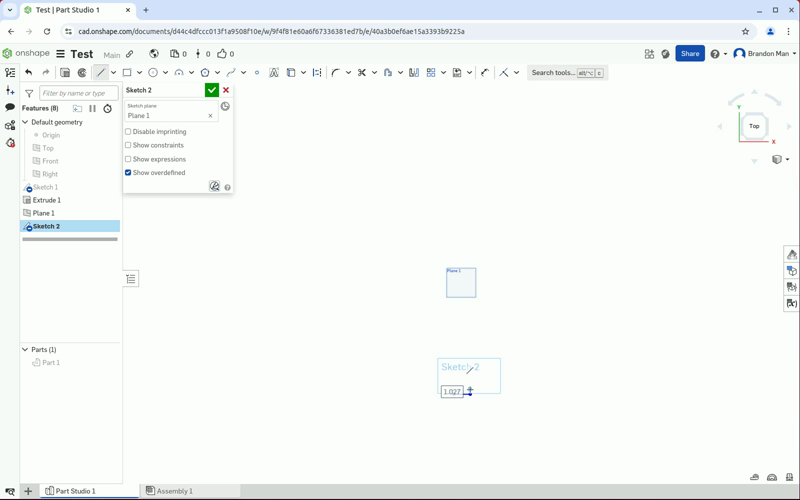
mouse_move(500, 389)
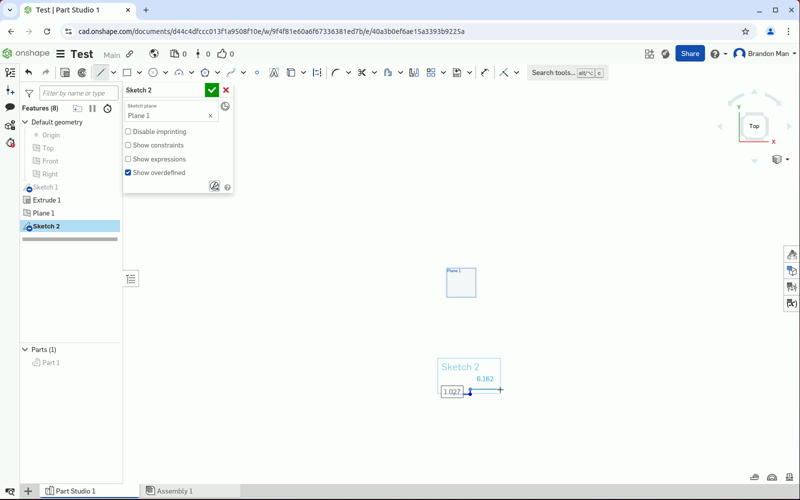
mouse_move(453, 389)
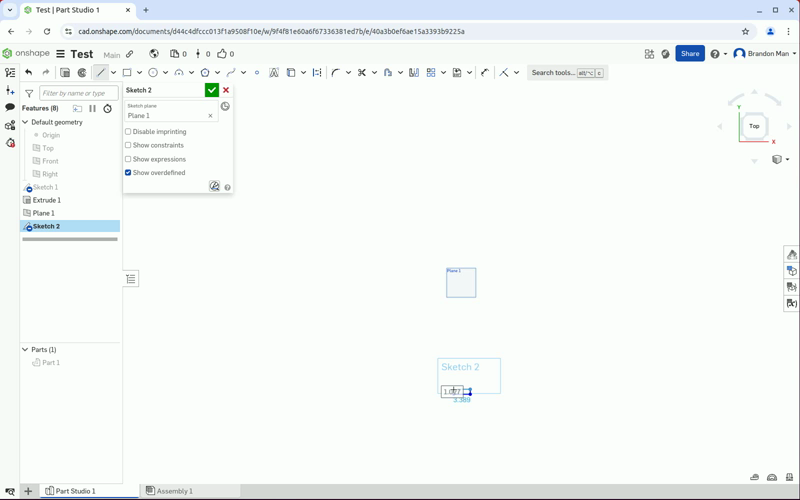
click(453, 389)
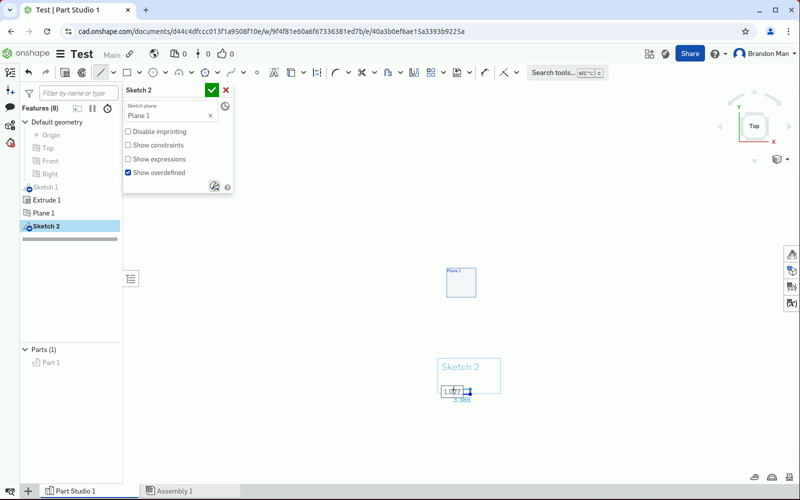
key_up(shift)
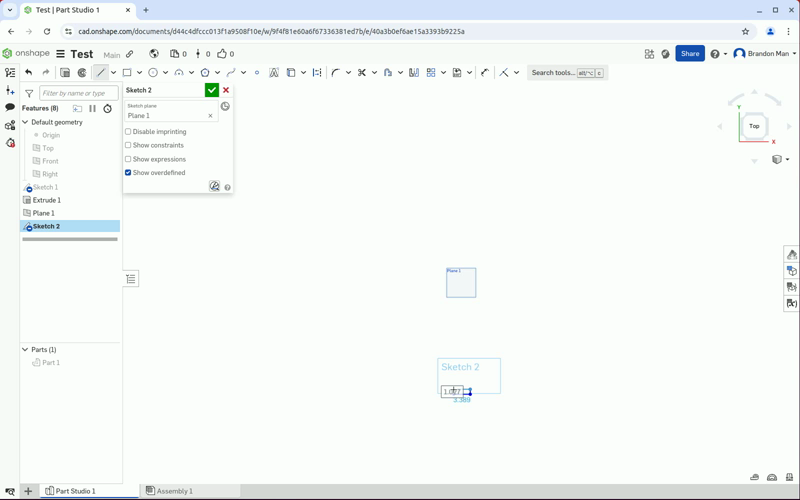
mouse_move(483, 389)
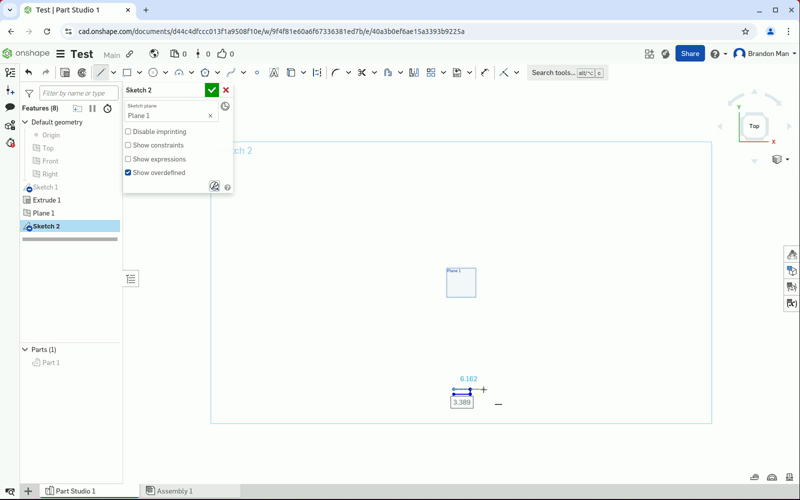
key_down(shift)
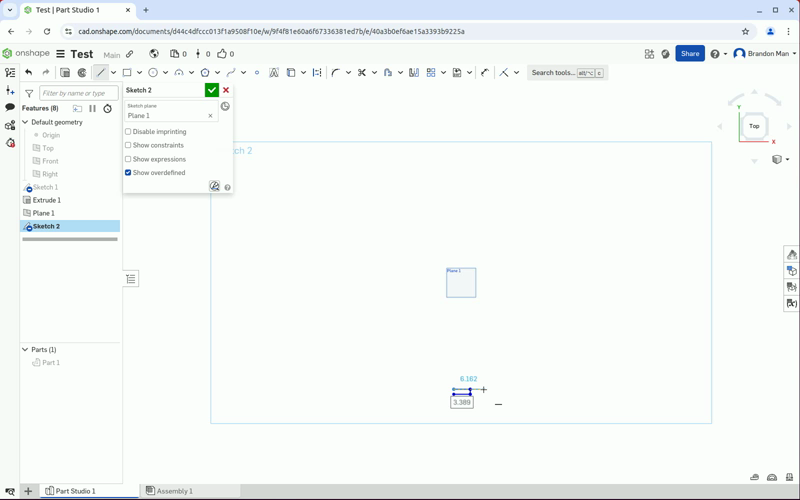
mouse_move(453, 394)
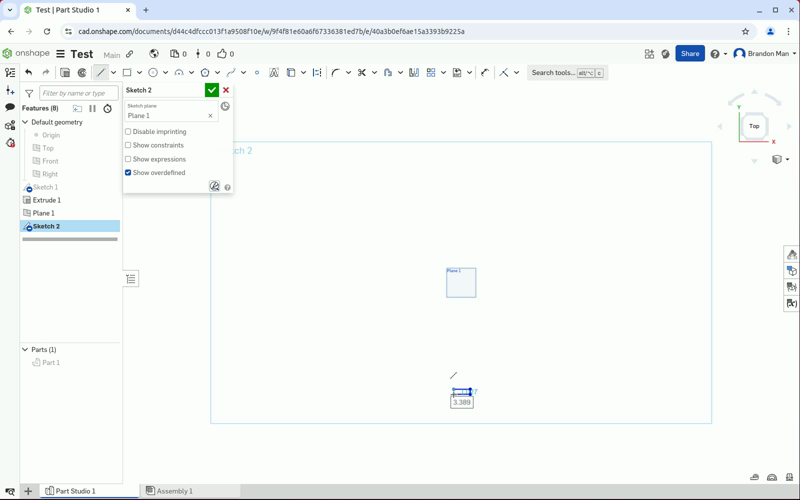
scroll(6)
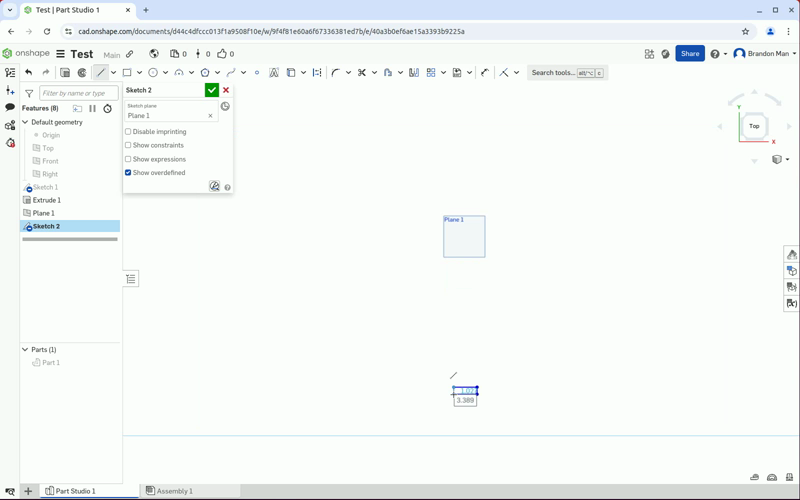
scroll(6)
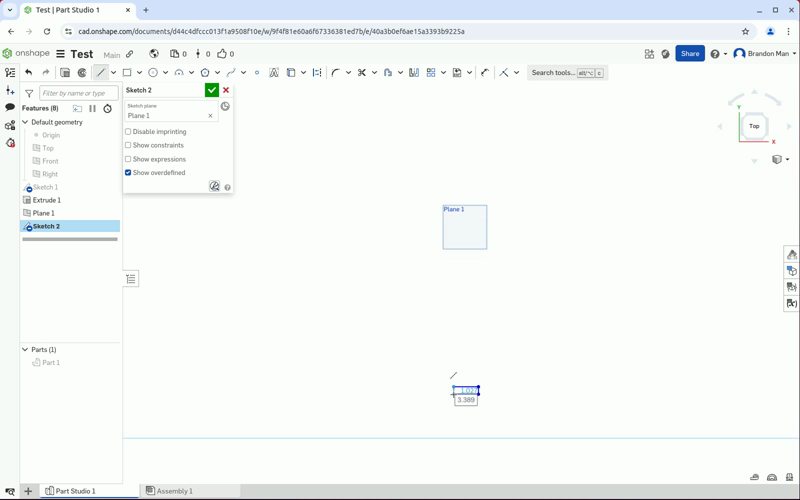
scroll(6)
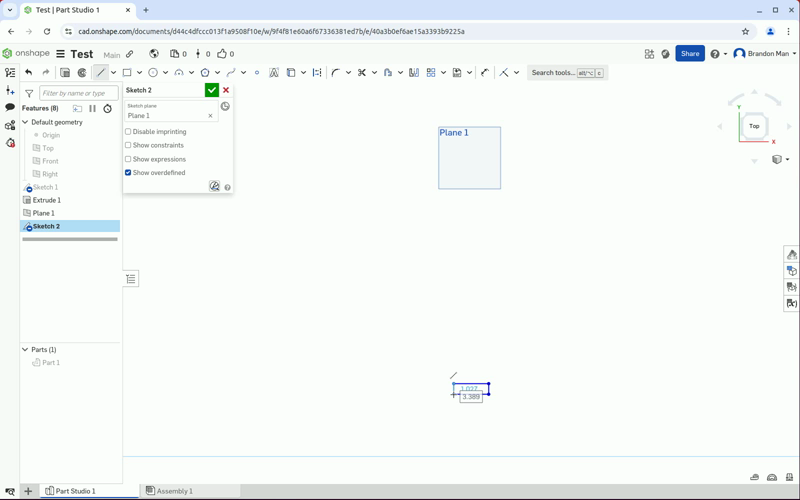
scroll(6)
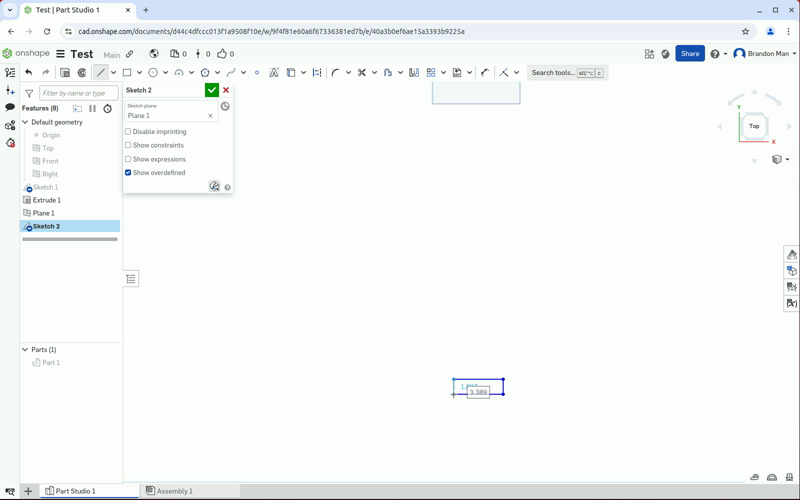
scroll(6)
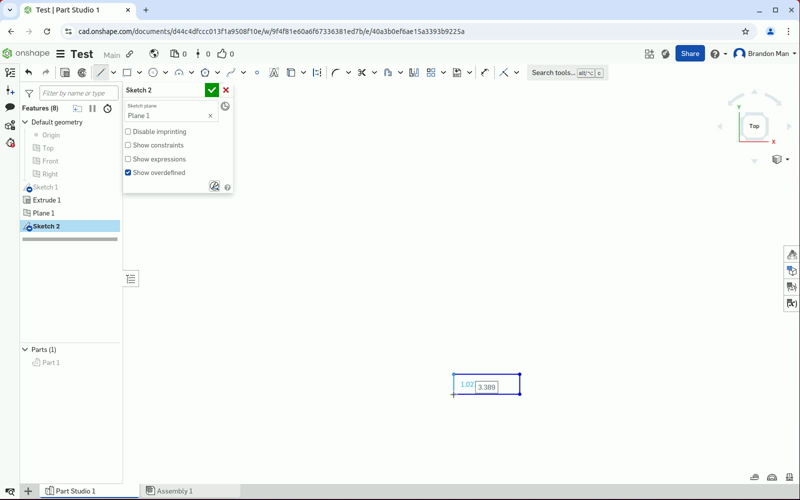
scroll(6)
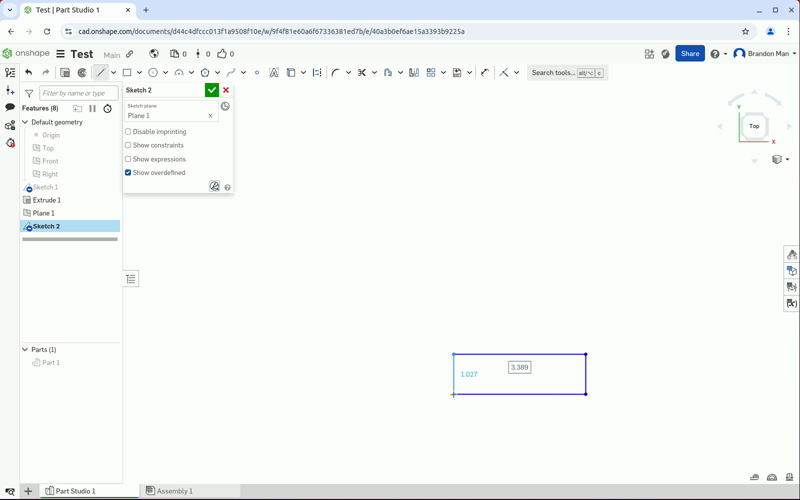
scroll(6)
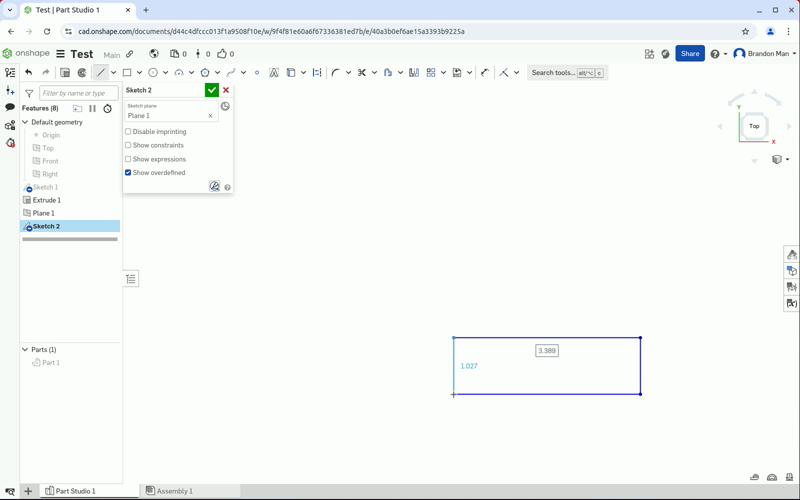
key_up(shift)
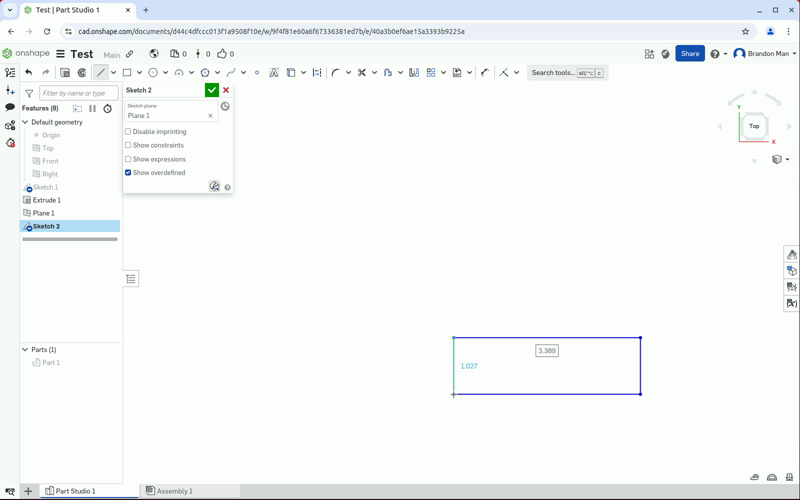
click(453, 394)
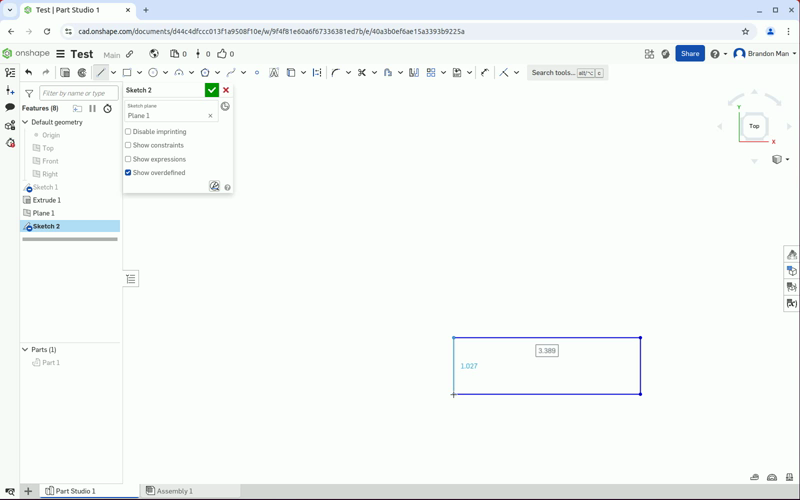
scroll(-6)
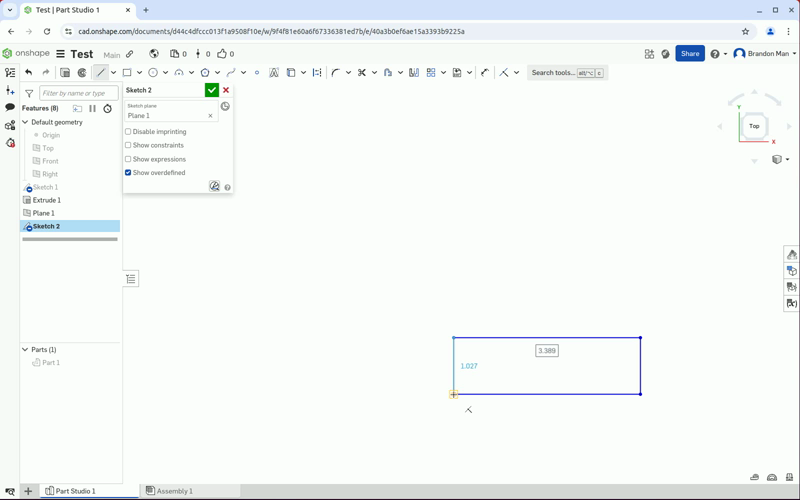
scroll(-6)
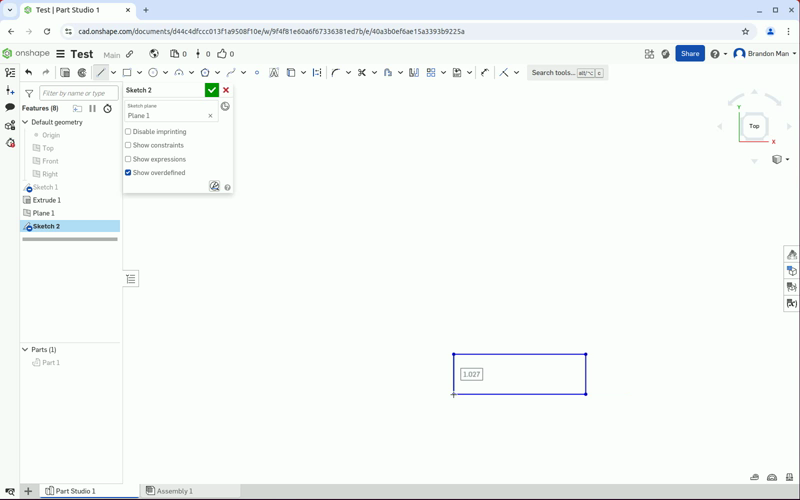
scroll(-6)
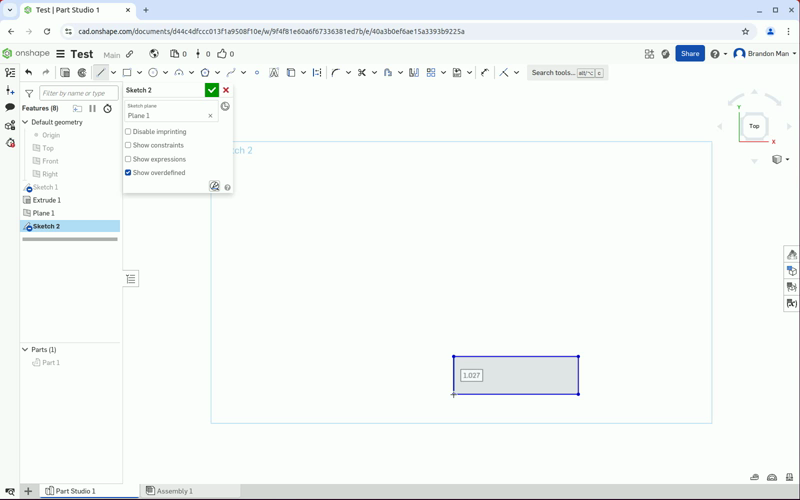
scroll(-6)
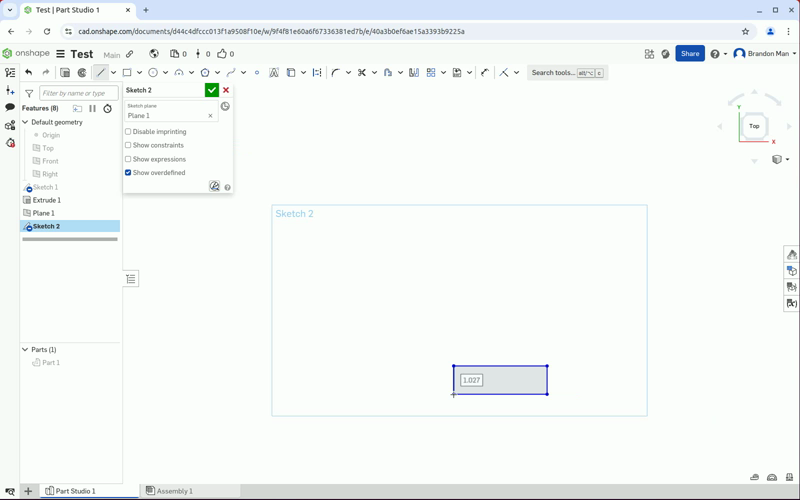
scroll(-6)
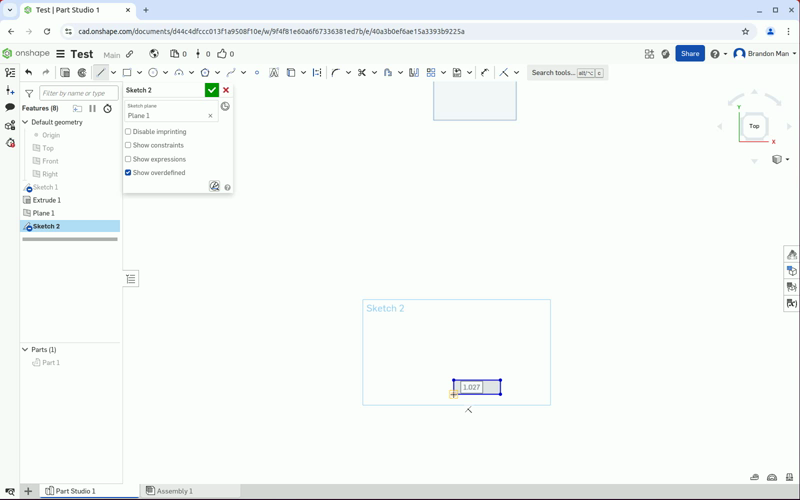
scroll(-6)
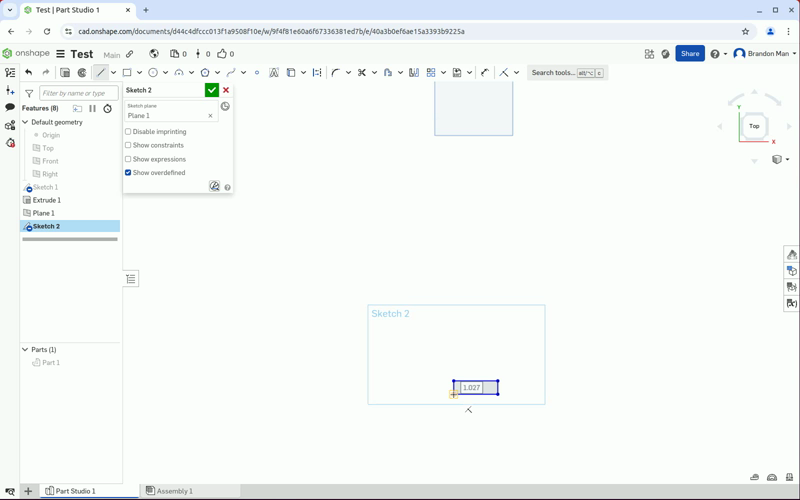
scroll(-6)
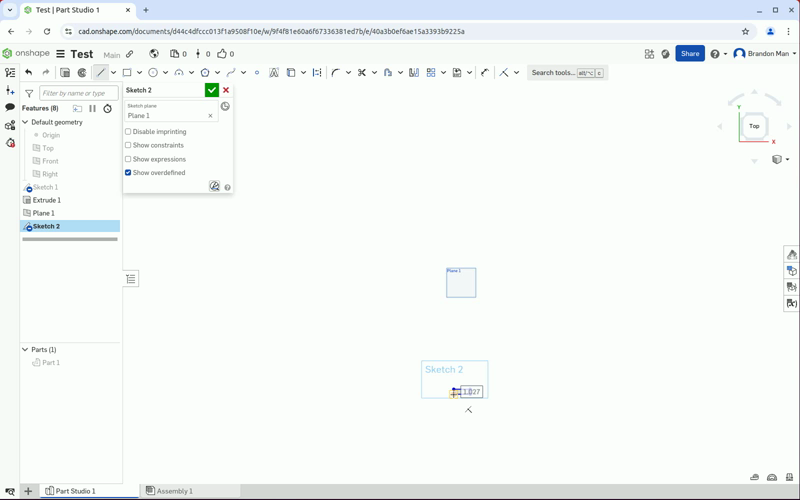
key(esc)
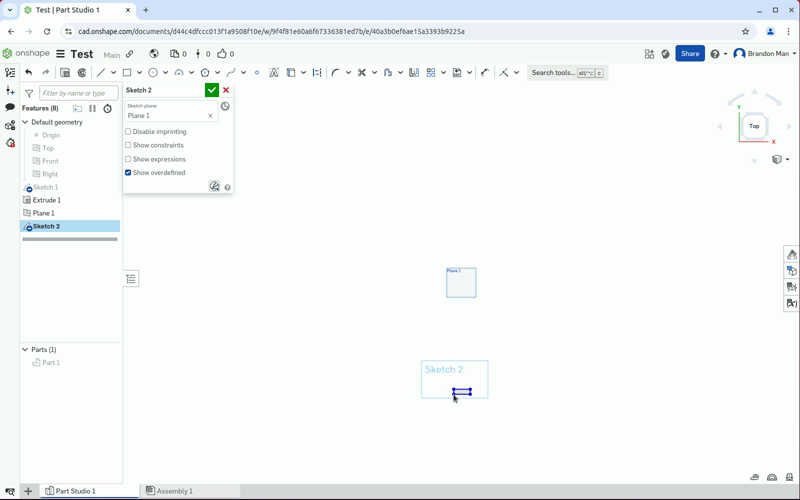
mouse_move(461, 390)
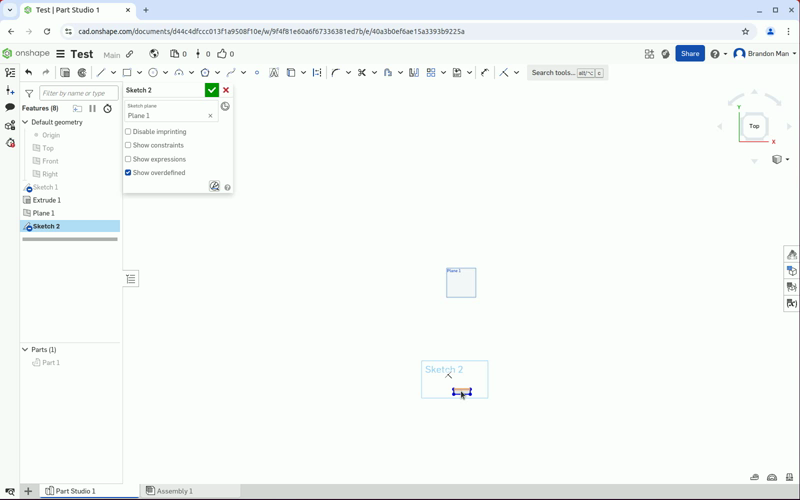
scroll(6)
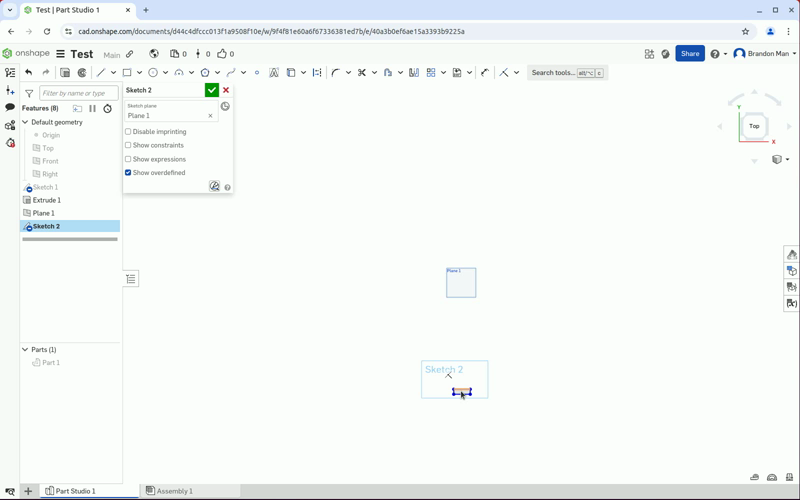
scroll(6)
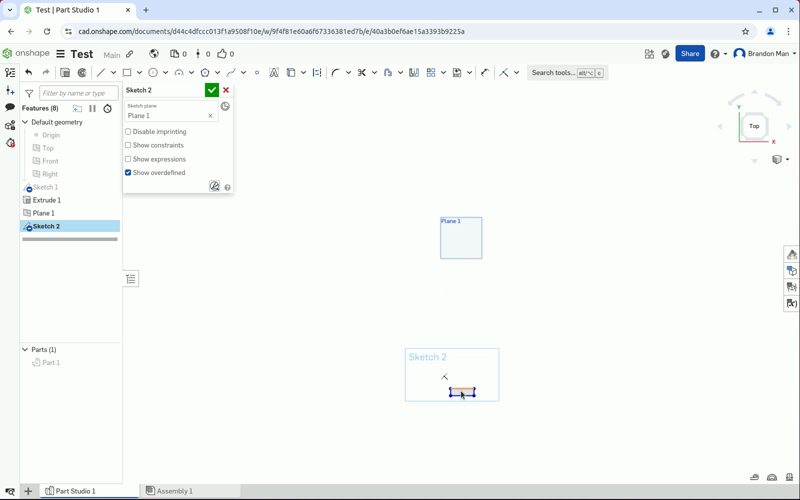
scroll(6)
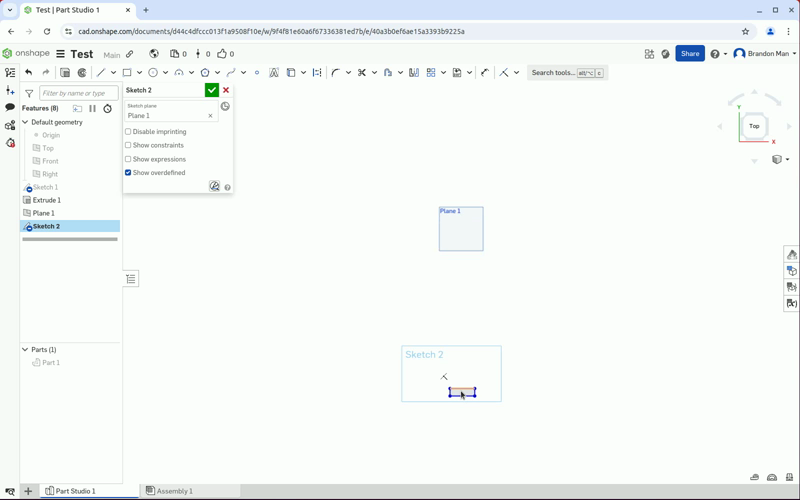
scroll(6)
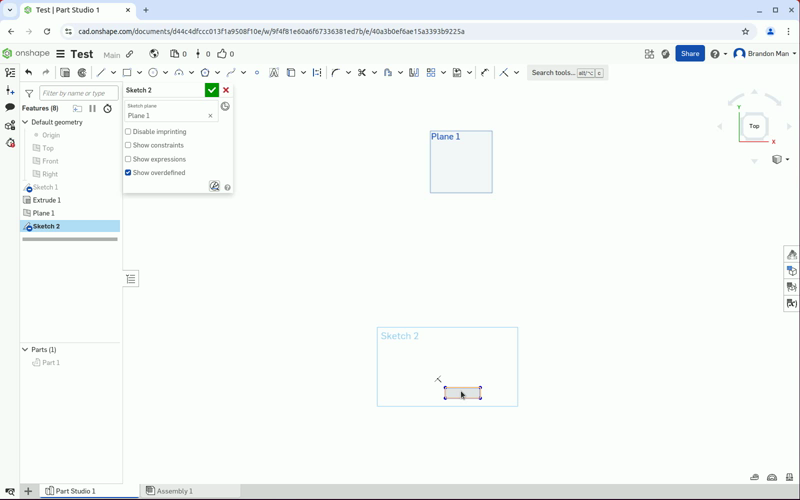
scroll(6)
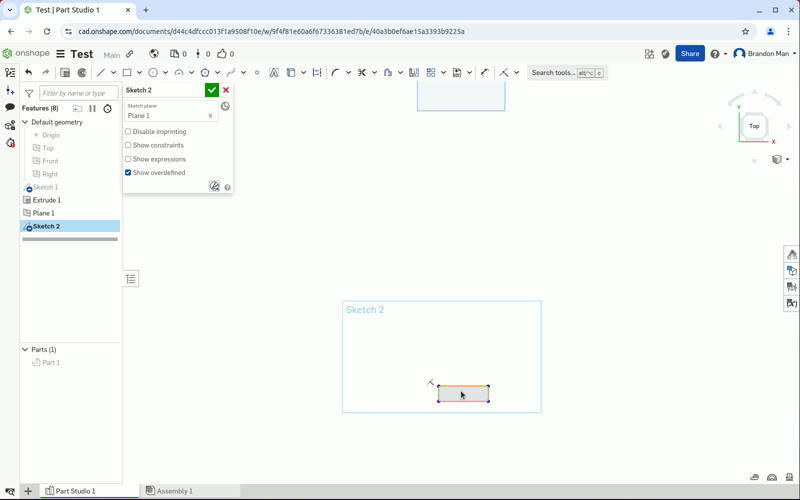
scroll(6)
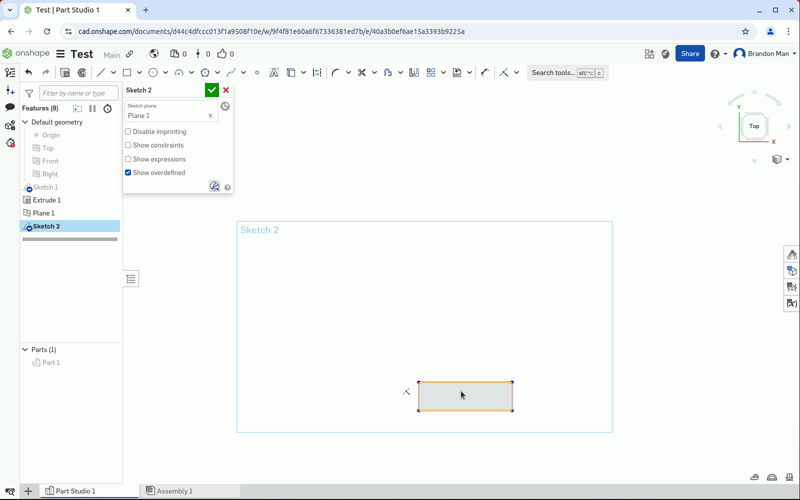
scroll(6)
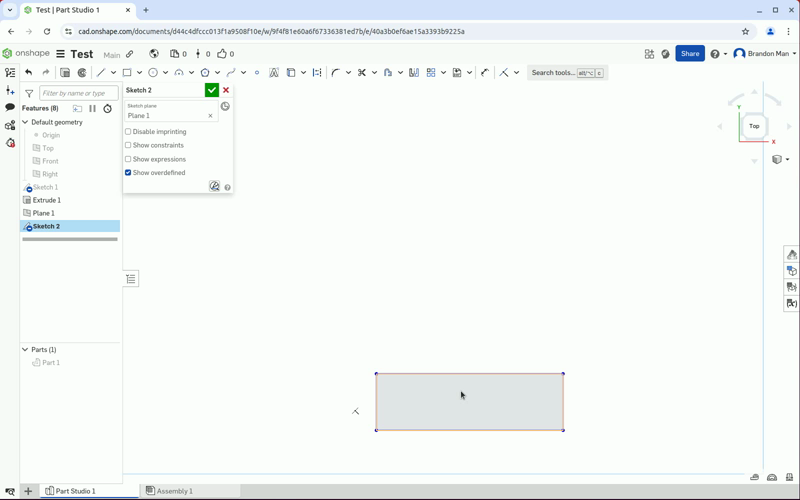
click(461, 390)
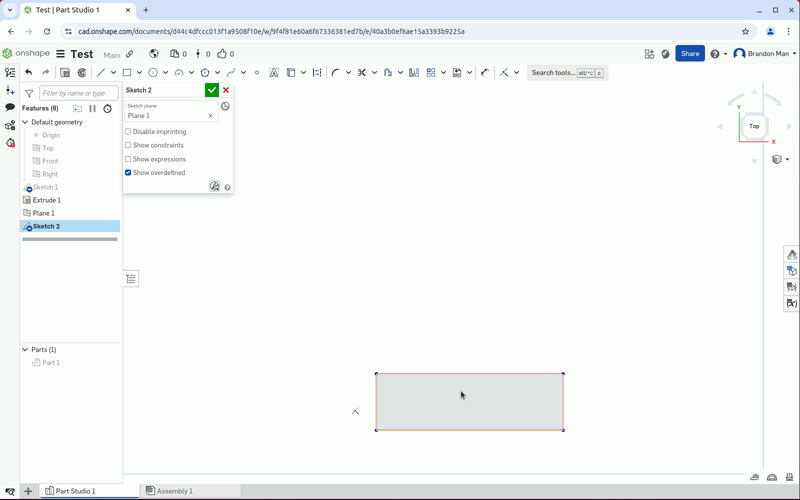
scroll(-6)
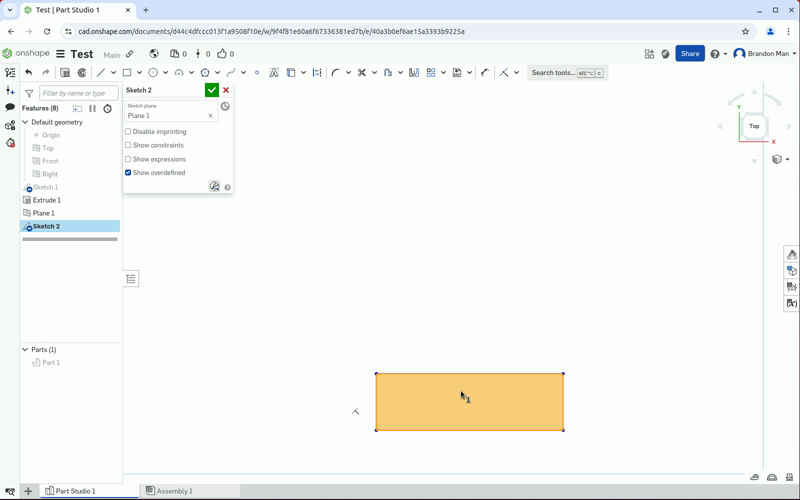
scroll(-6)
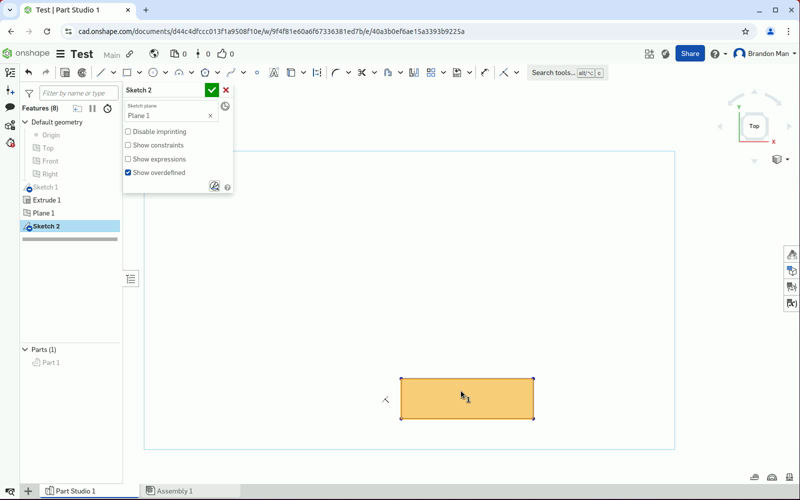
scroll(-6)
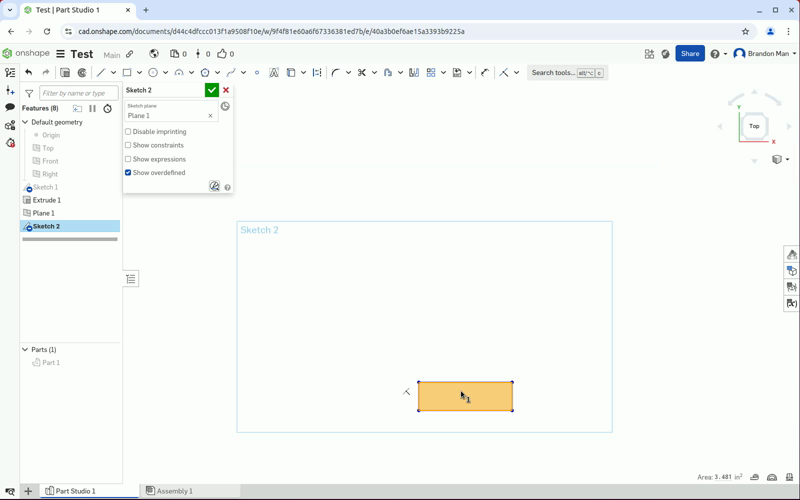
scroll(-6)
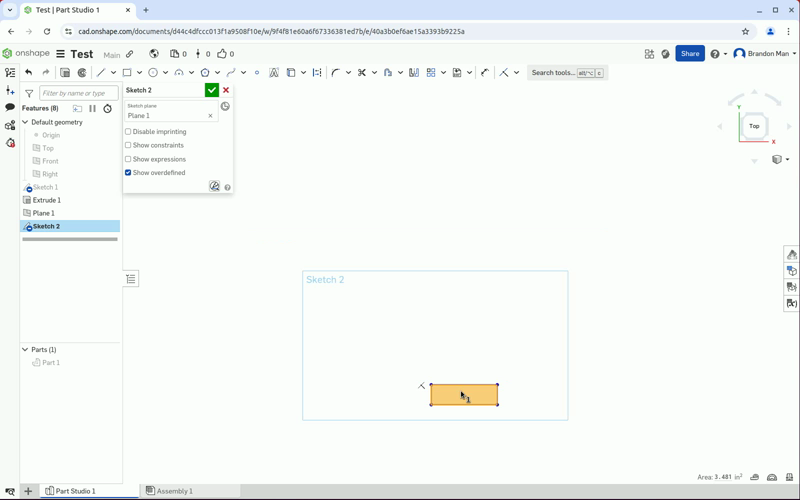
scroll(-6)
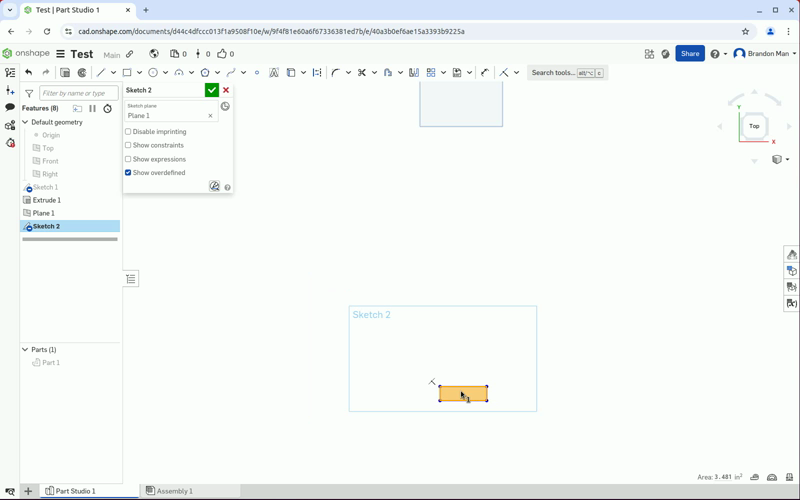
scroll(-6)
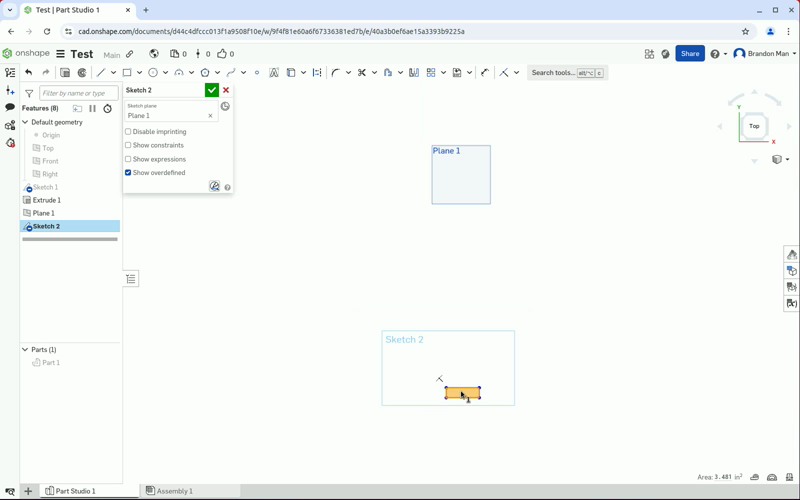
scroll(-6)
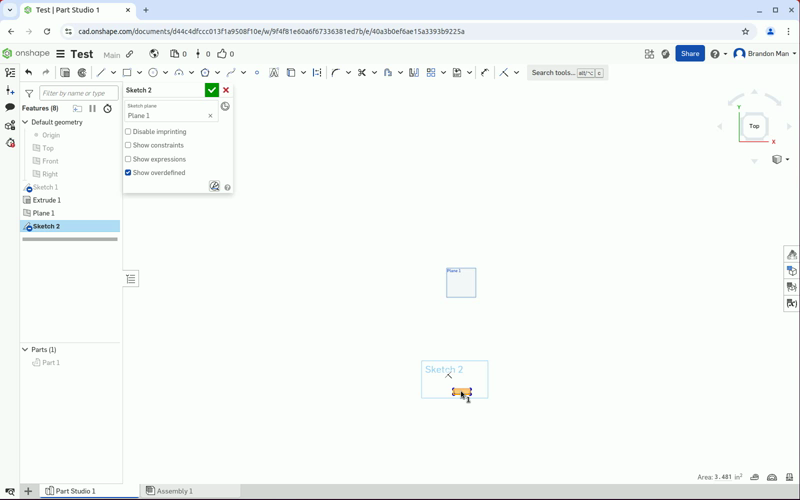
mouse_move(73, 352)
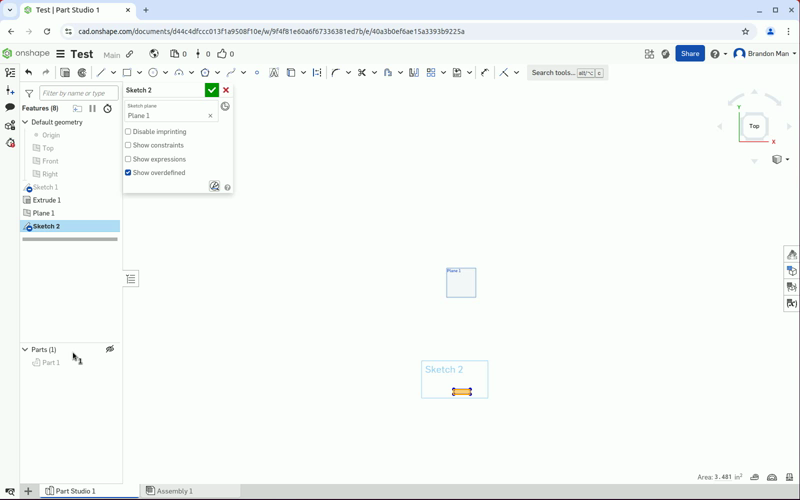
key(shift+y)
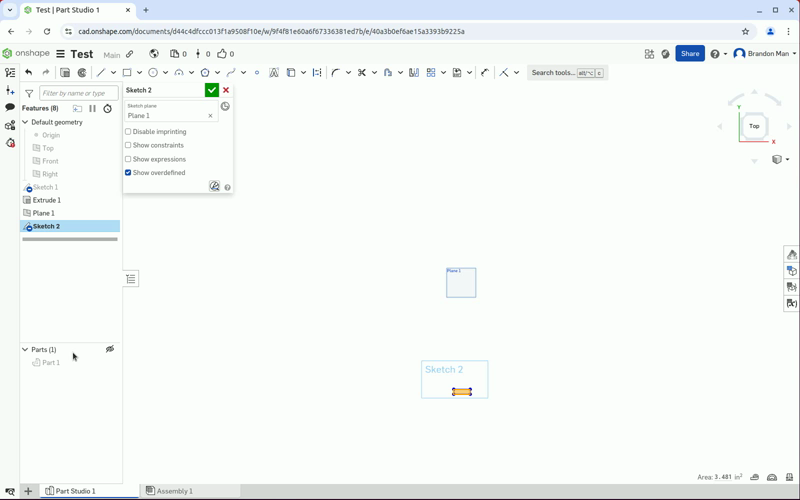
key(shift+e)
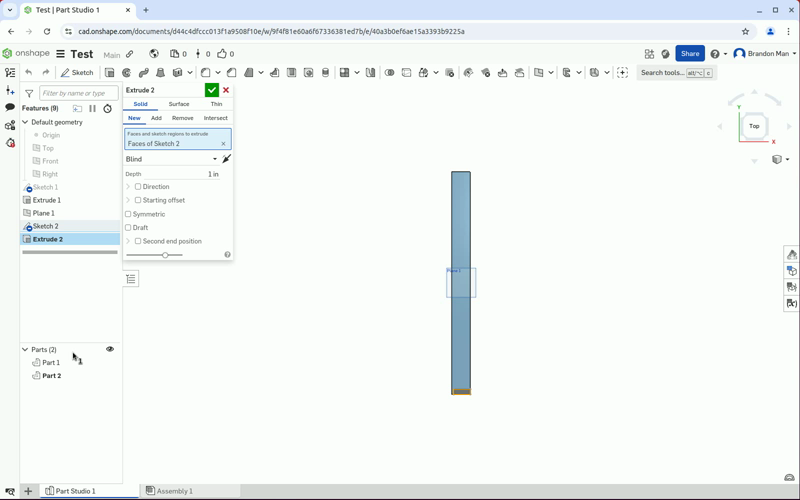
mouse_move(143, 106)
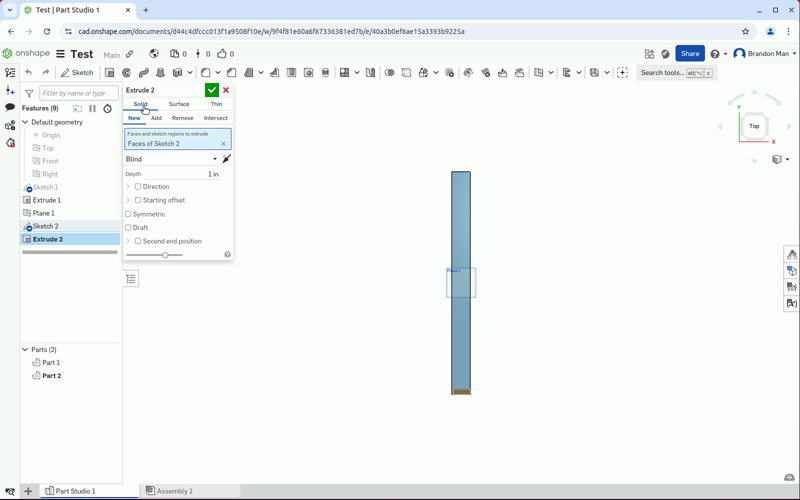
click(143, 106)
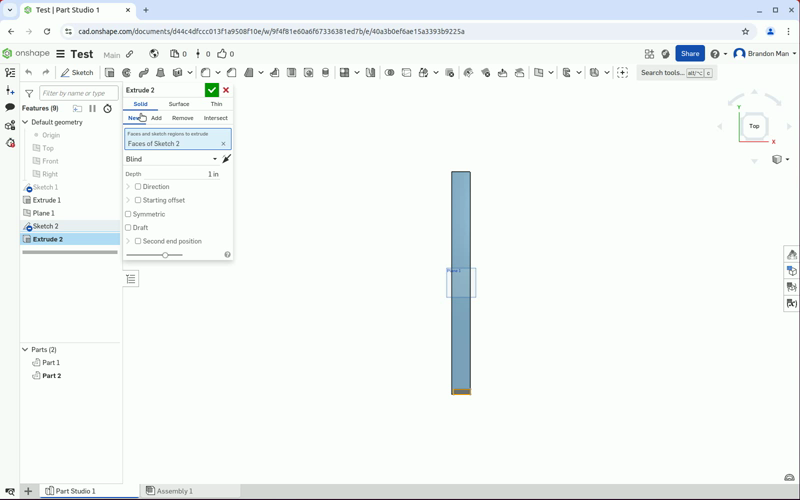
mouse_move(137, 120)
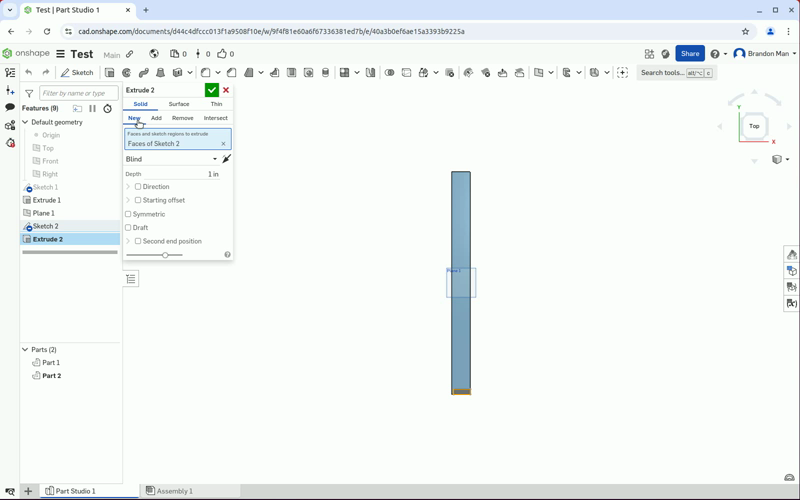
click(137, 120)
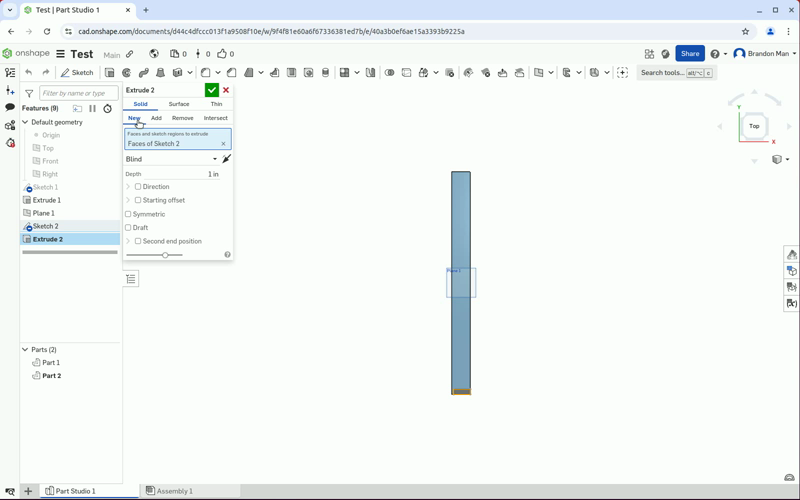
key(tab, 4)
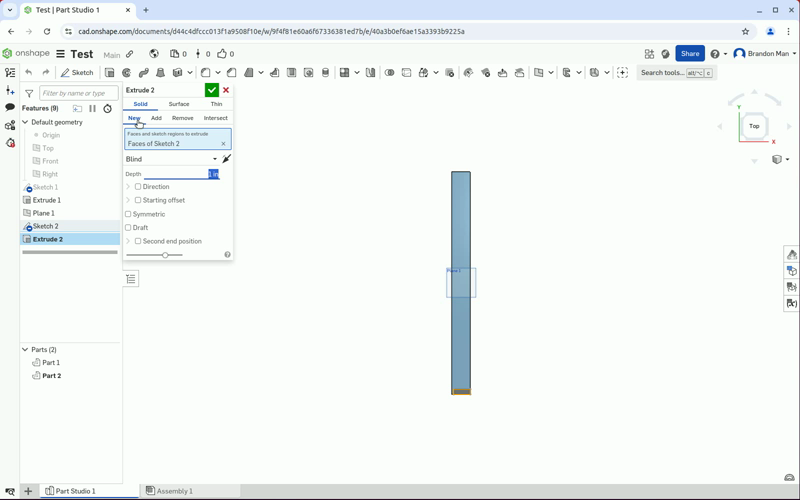
text(1.444)
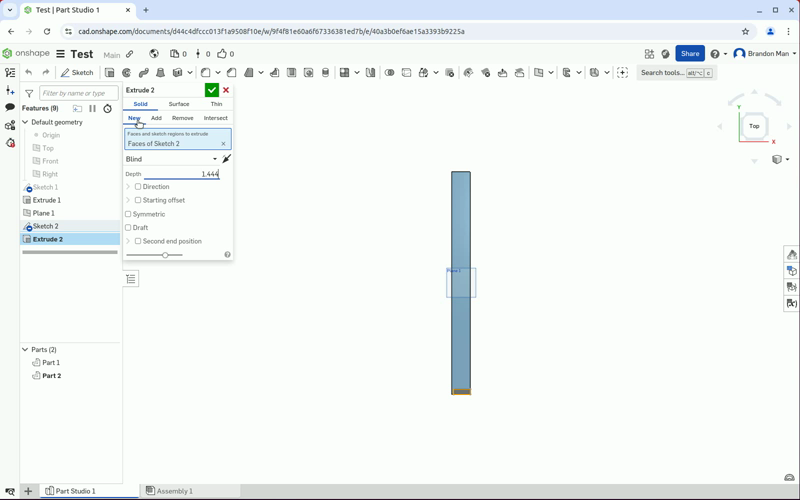
key(enter)
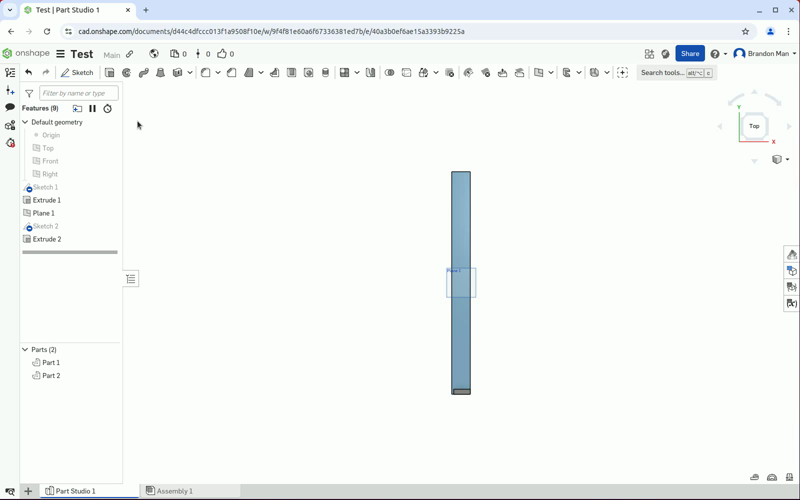
key(shift+h)
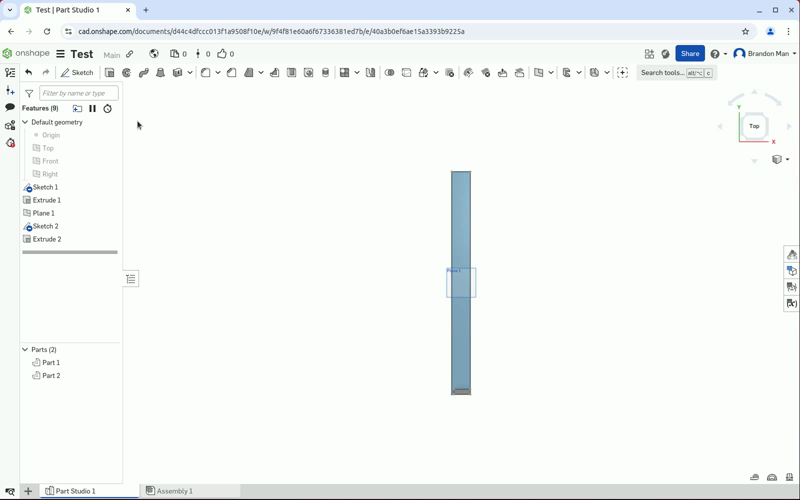
key(shift+h)
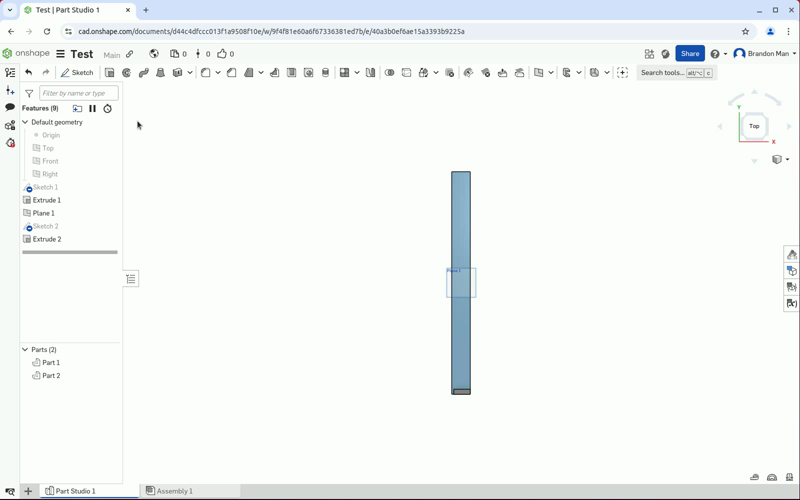
mouse_move(73, 189)
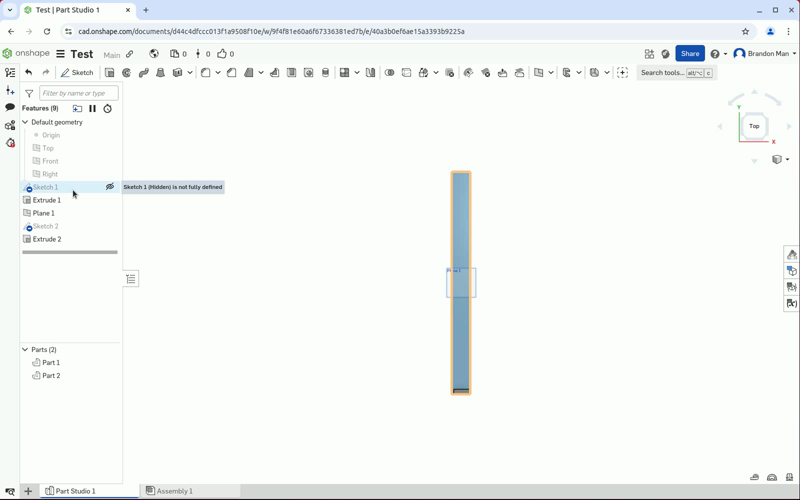
click(73, 189)
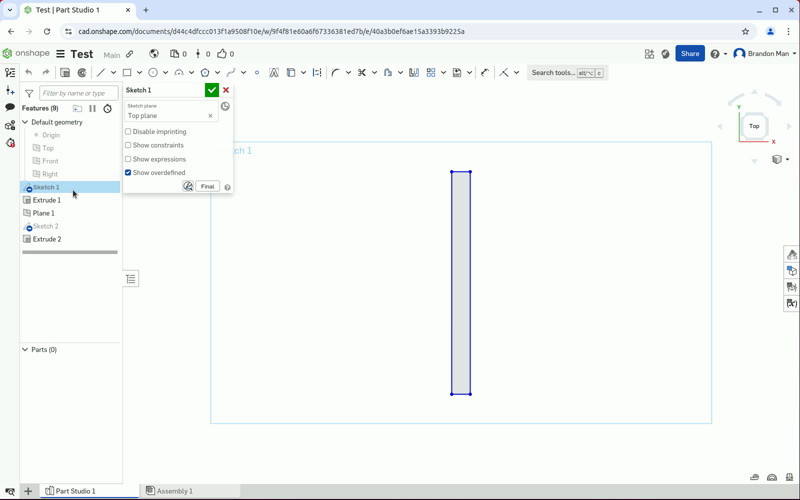
mouse_move(229, 92)
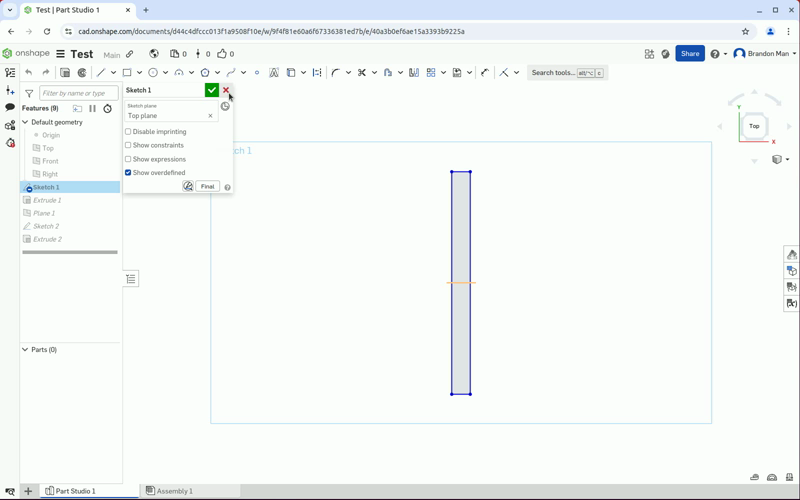
click(229, 92)
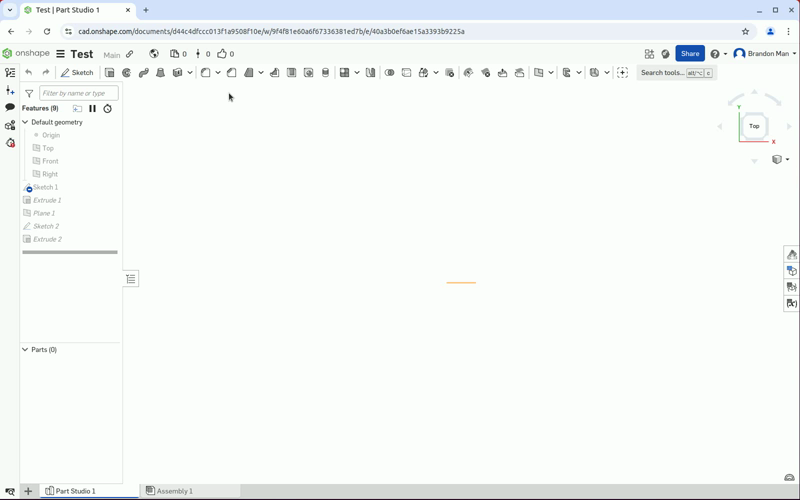
key(shift+s)
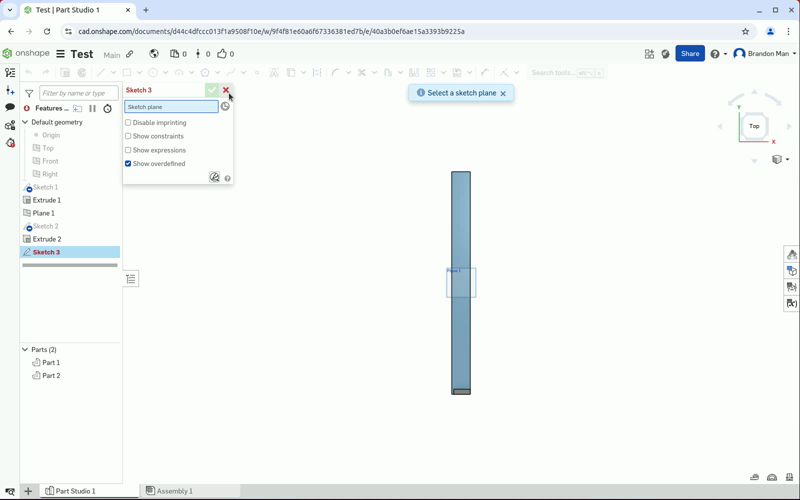
mouse_move(73, 215)
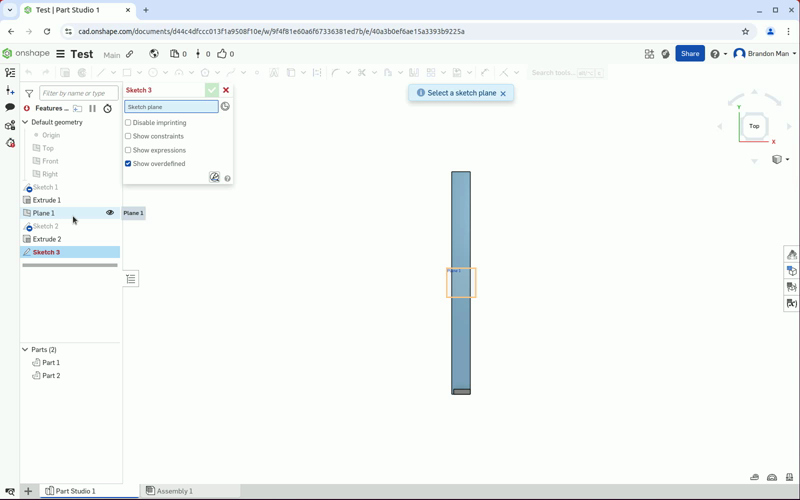
click(73, 215)
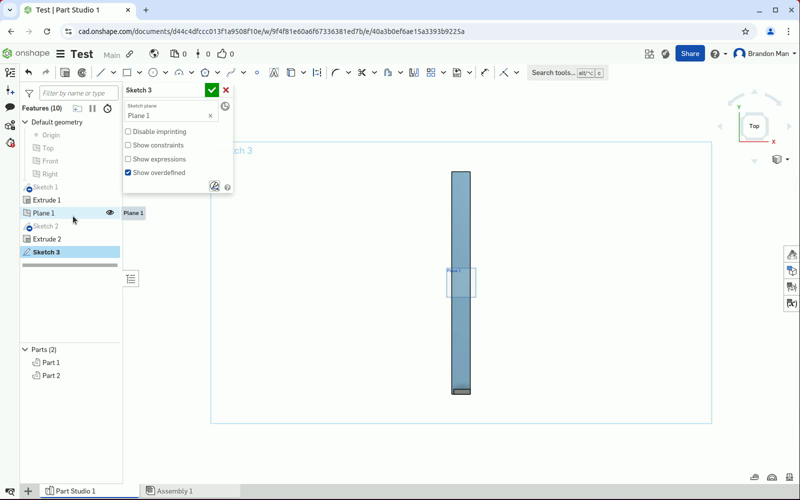
mouse_move(73, 352)
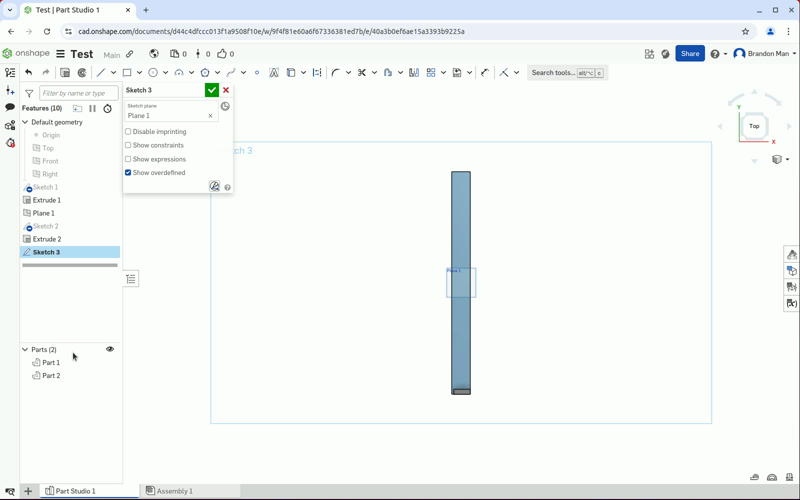
key(y)
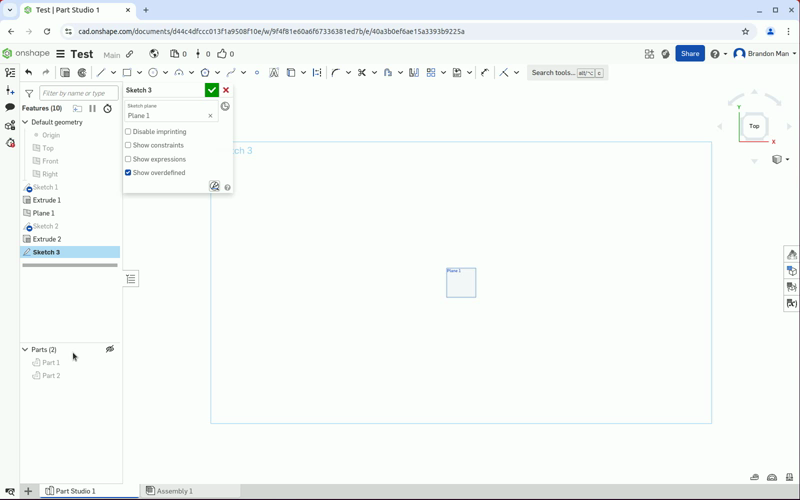
key(l)
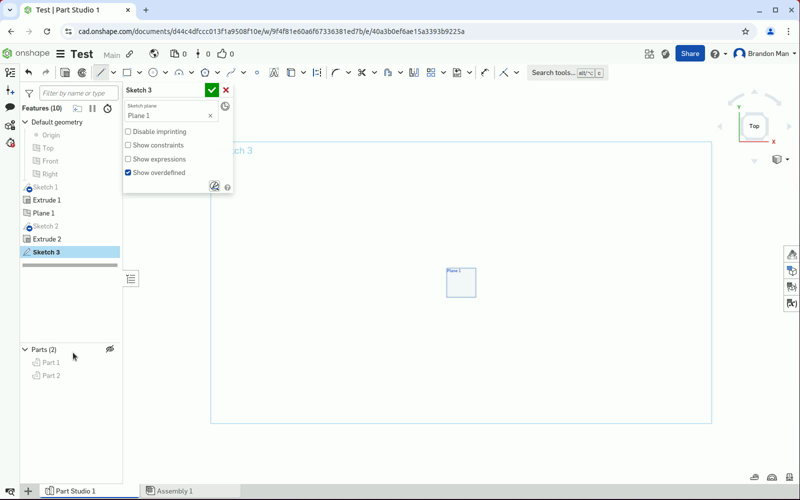
key_down(shift)
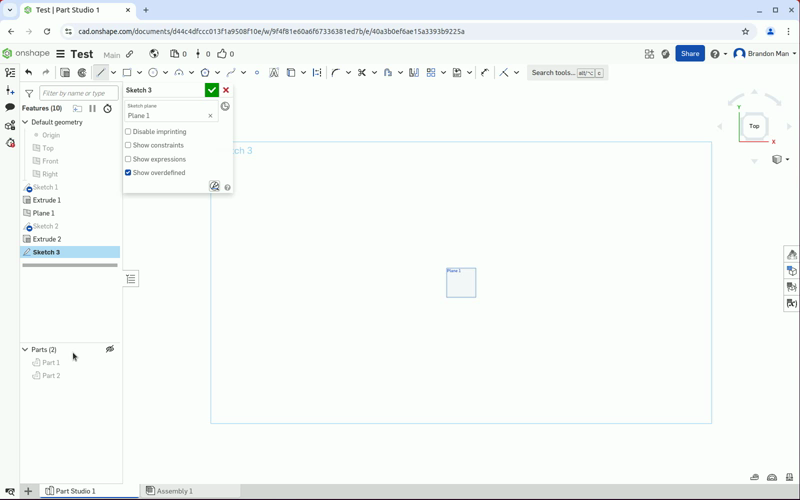
mouse_move(453, 175)
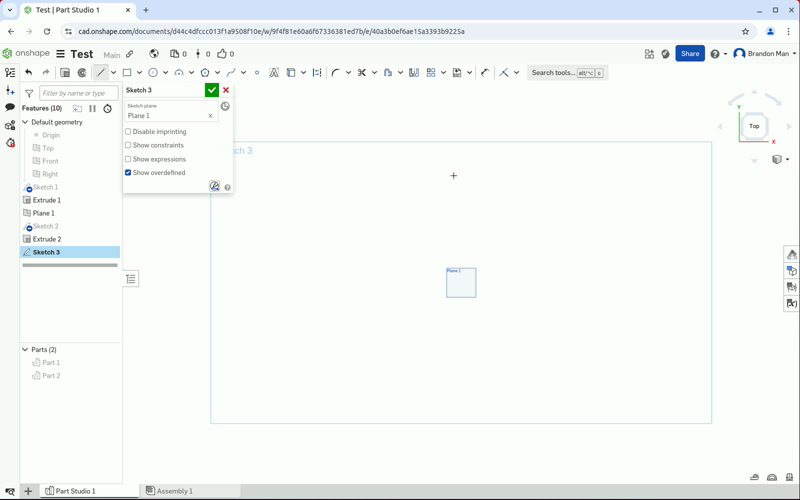
click(453, 175)
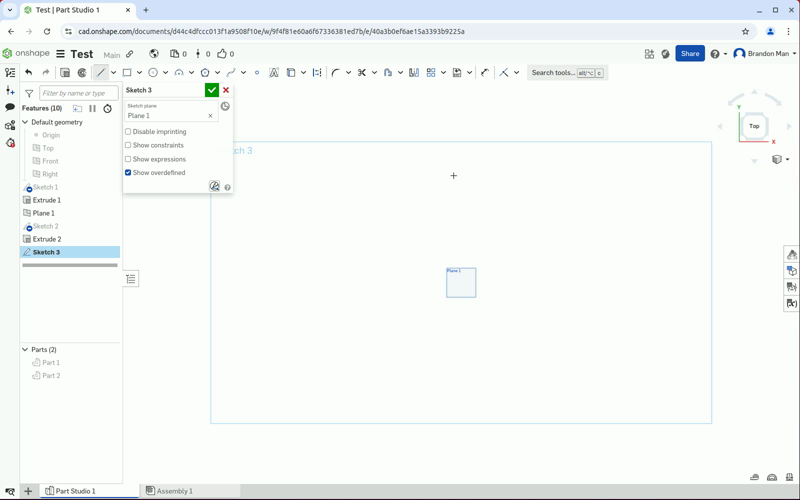
key_up(shift)
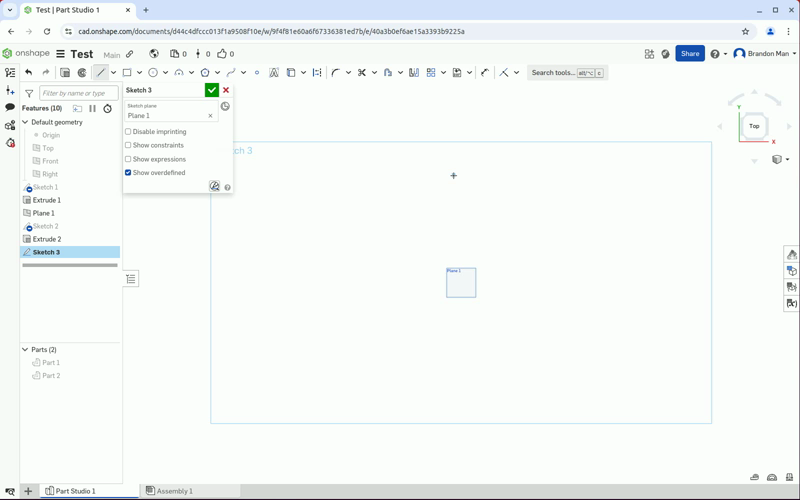
key_down(shift)
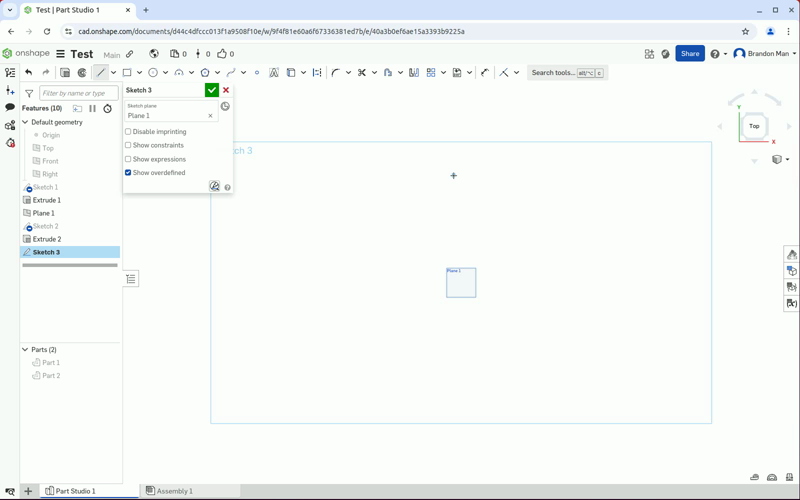
mouse_move(483, 175)
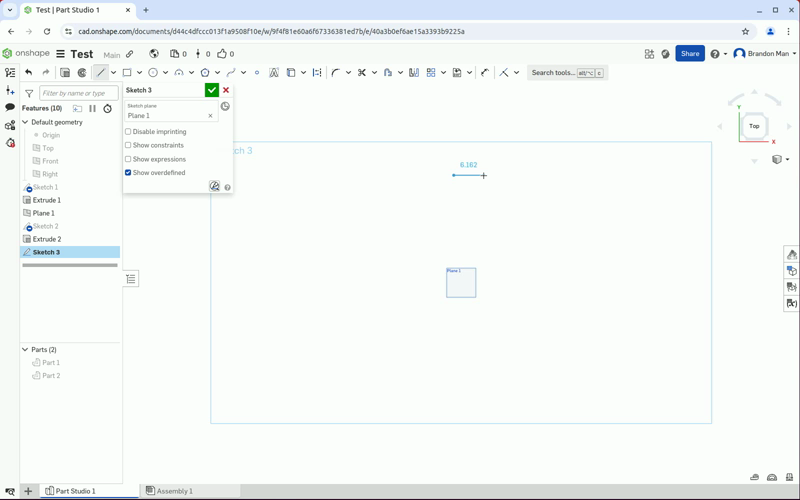
mouse_move(470, 175)
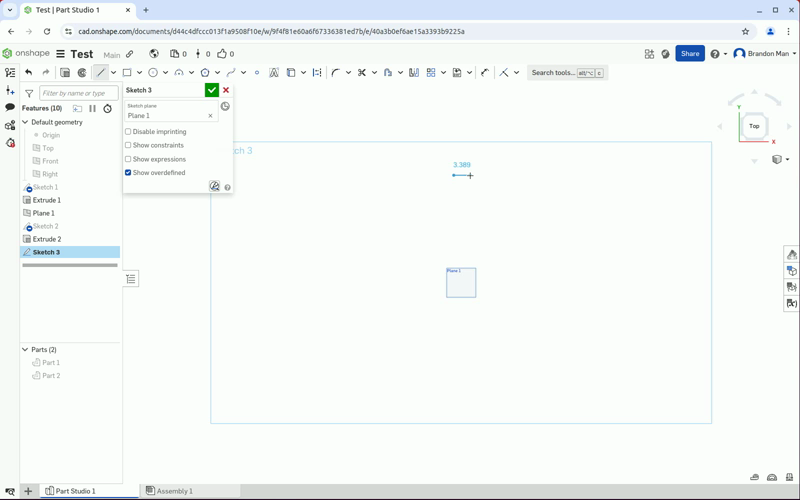
click(470, 175)
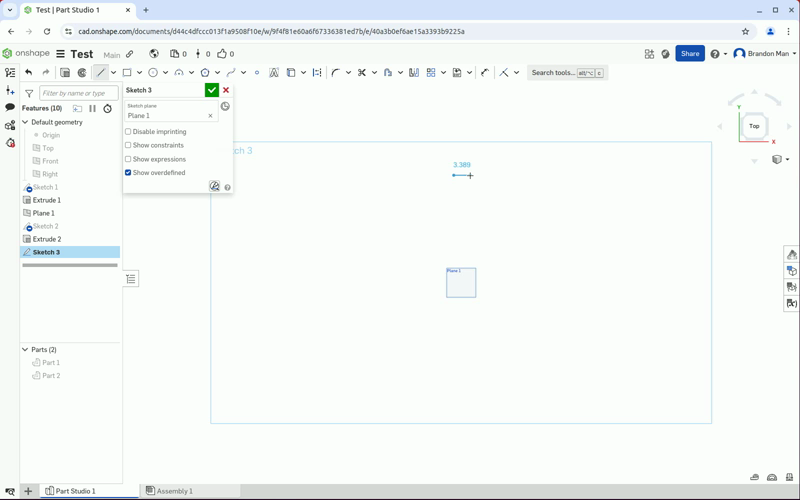
key_up(shift)
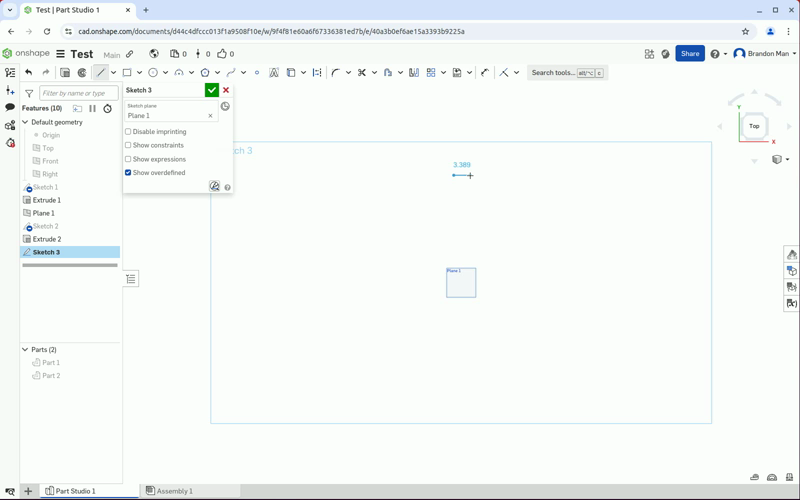
key_down(shift)
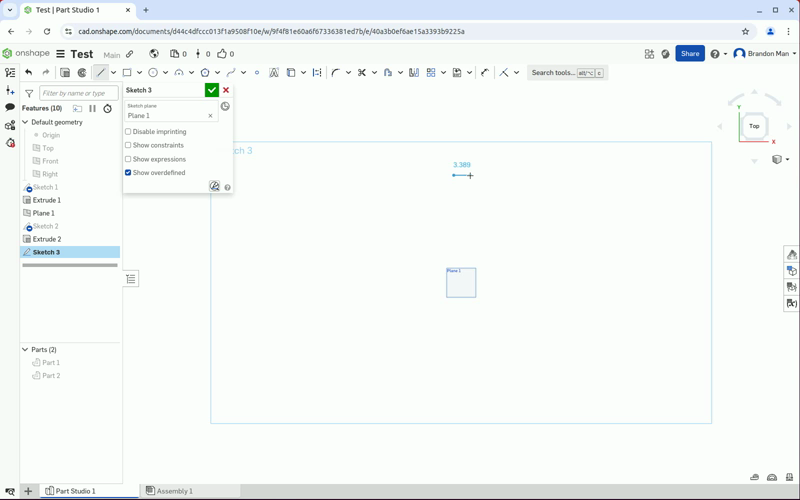
mouse_move(500, 175)
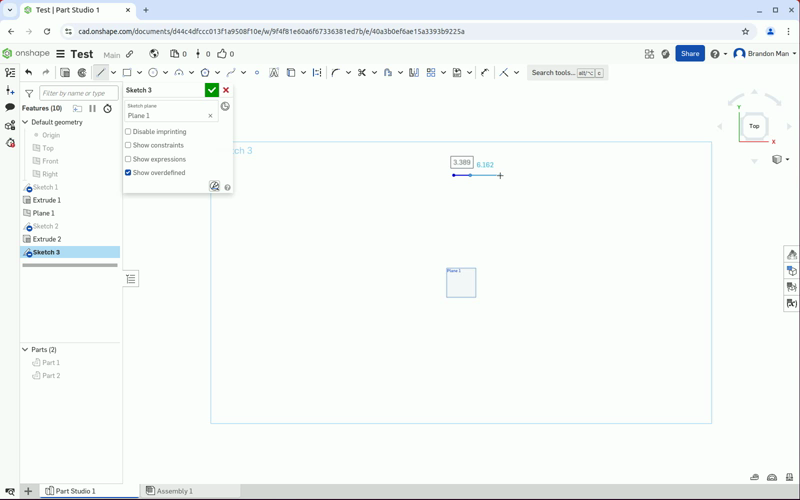
mouse_move(470, 170)
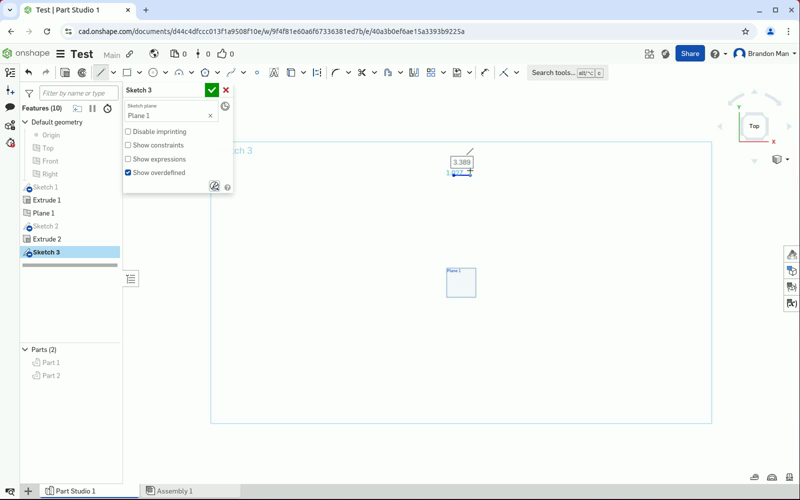
scroll(6)
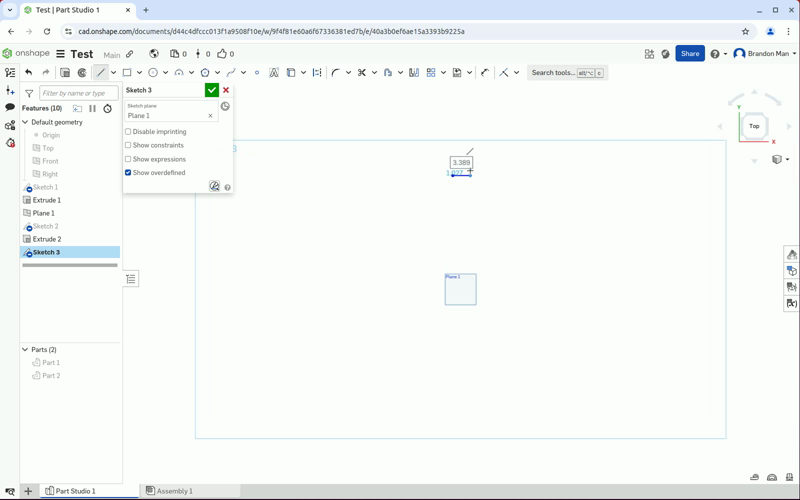
scroll(6)
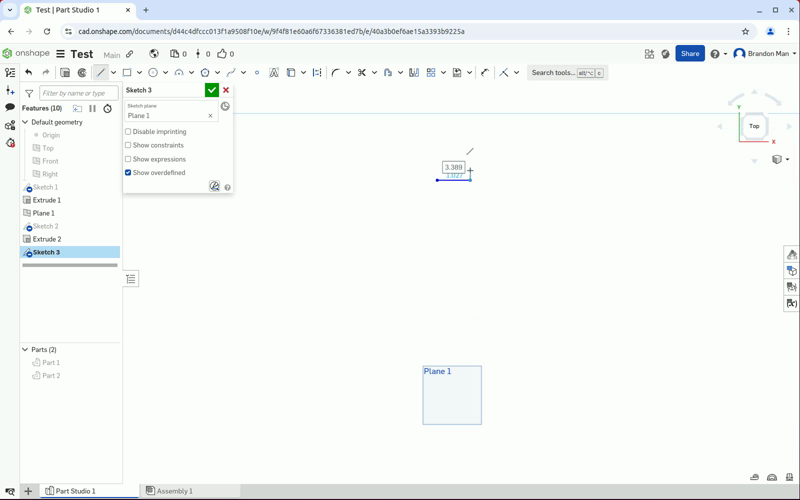
scroll(6)
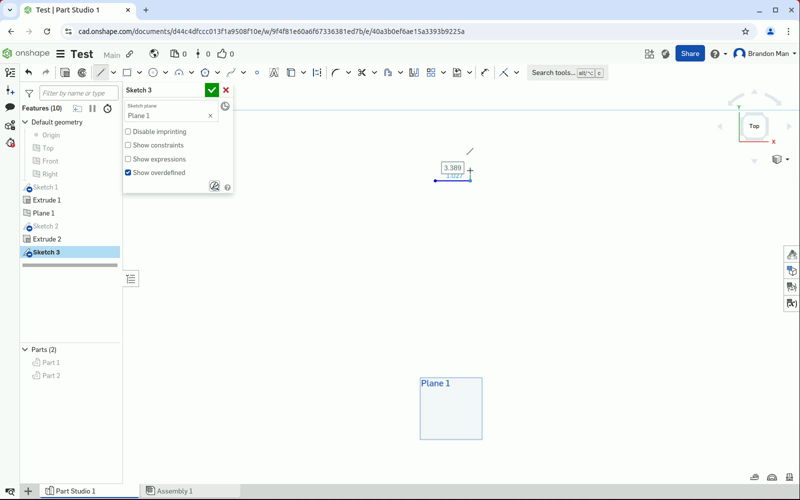
scroll(6)
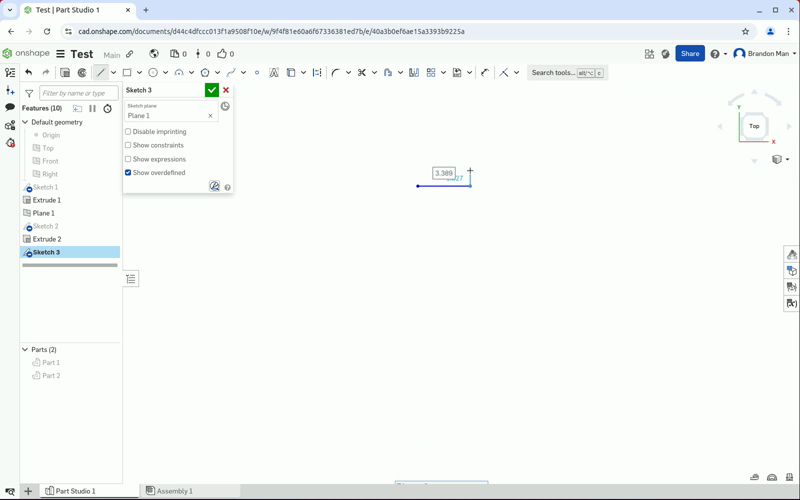
scroll(6)
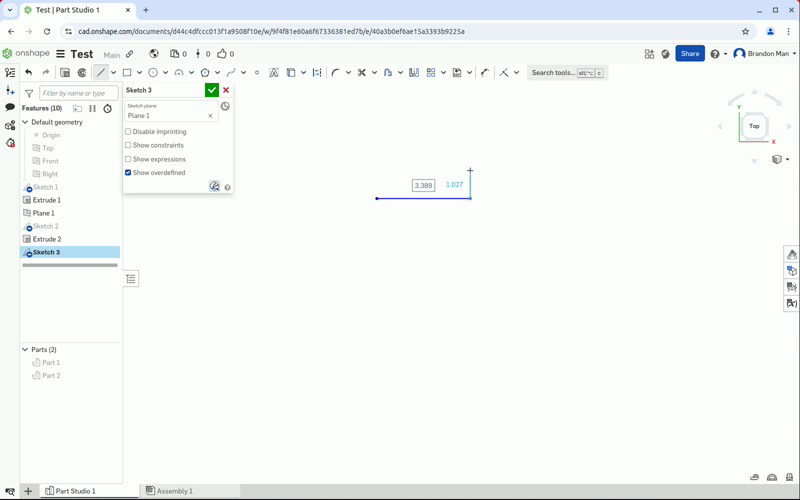
scroll(6)
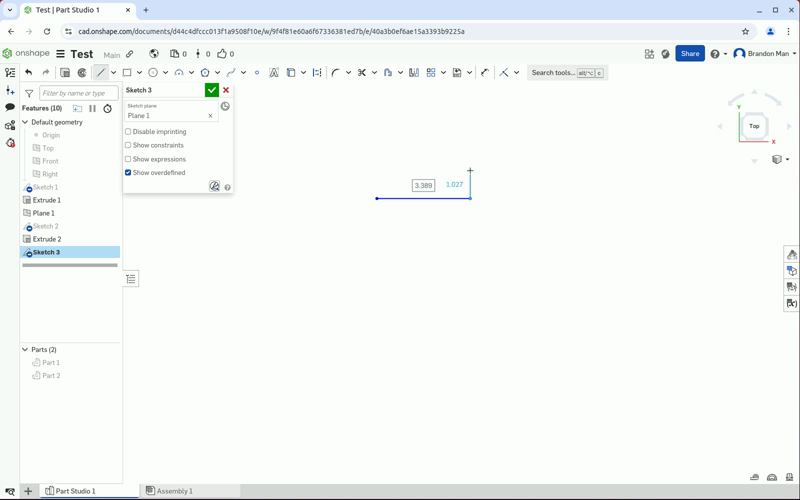
scroll(6)
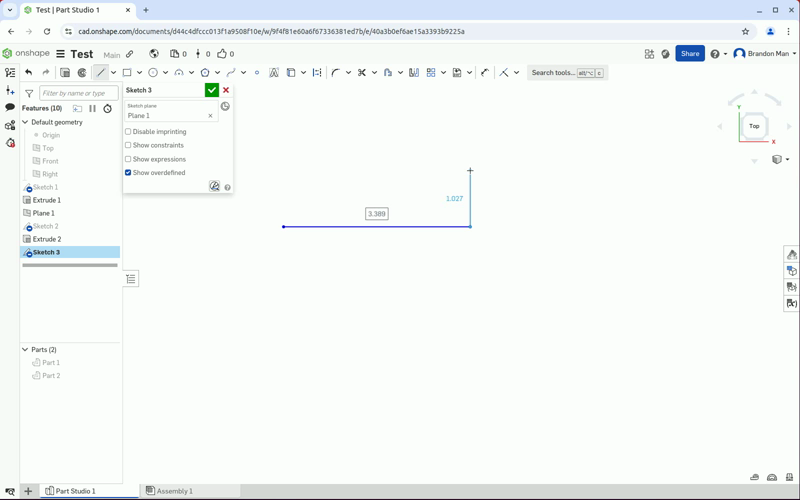
click(470, 170)
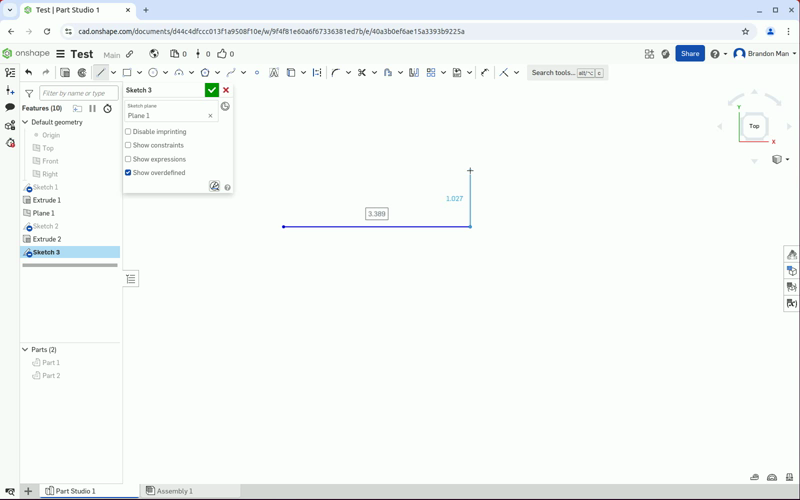
scroll(-6)
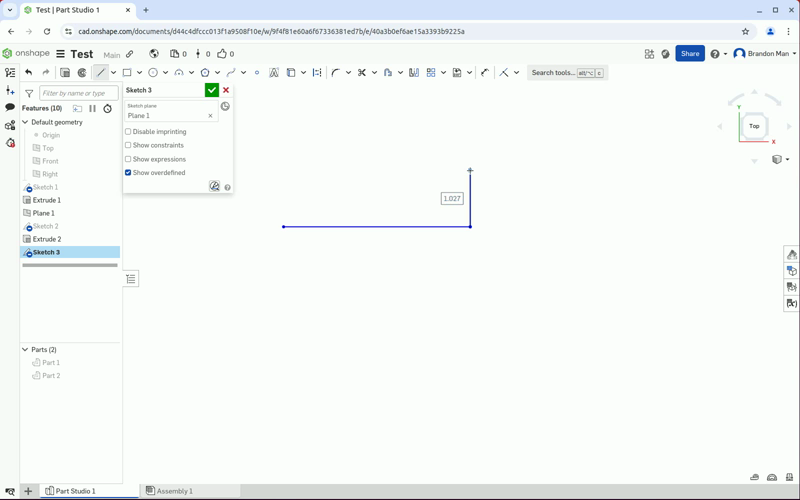
scroll(-6)
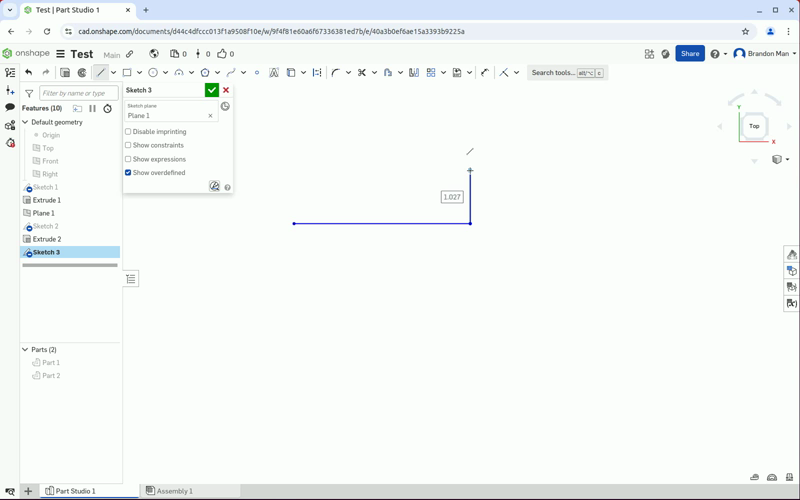
scroll(-6)
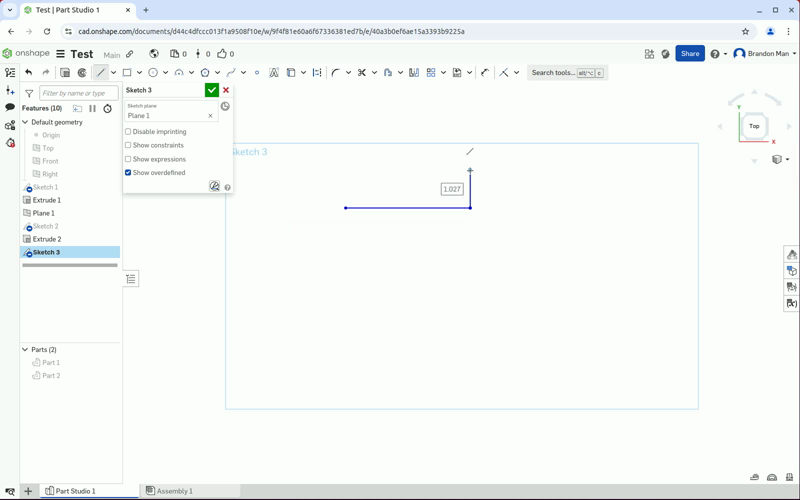
scroll(-6)
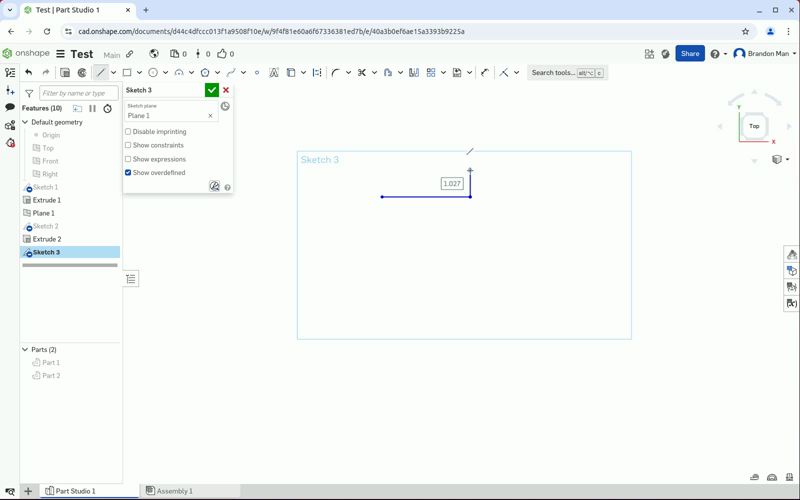
scroll(-6)
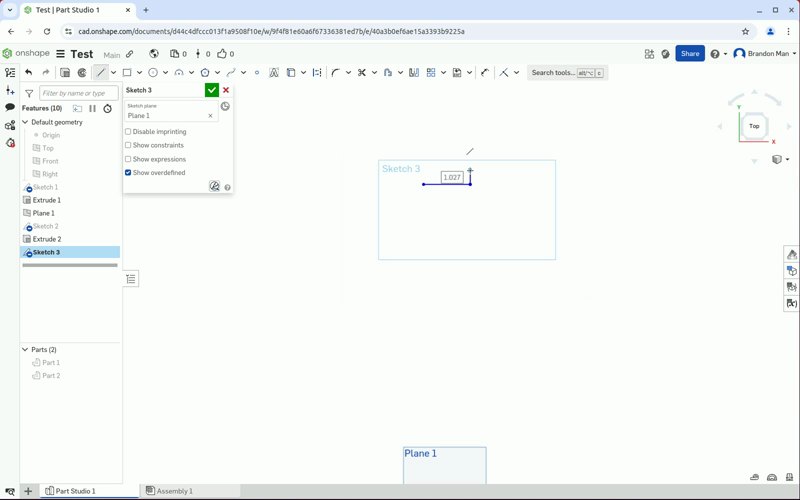
scroll(-6)
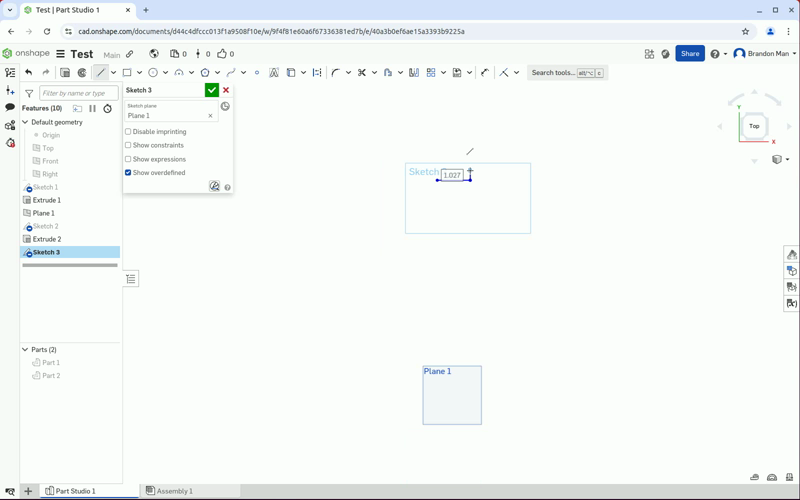
scroll(-6)
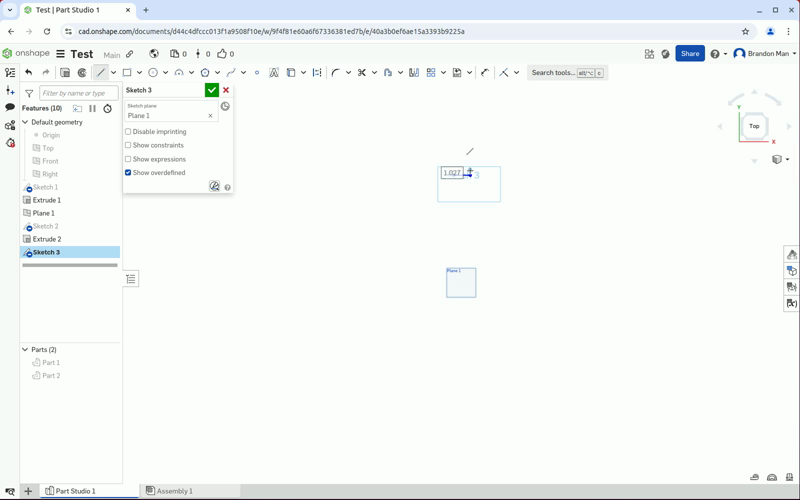
key_up(shift)
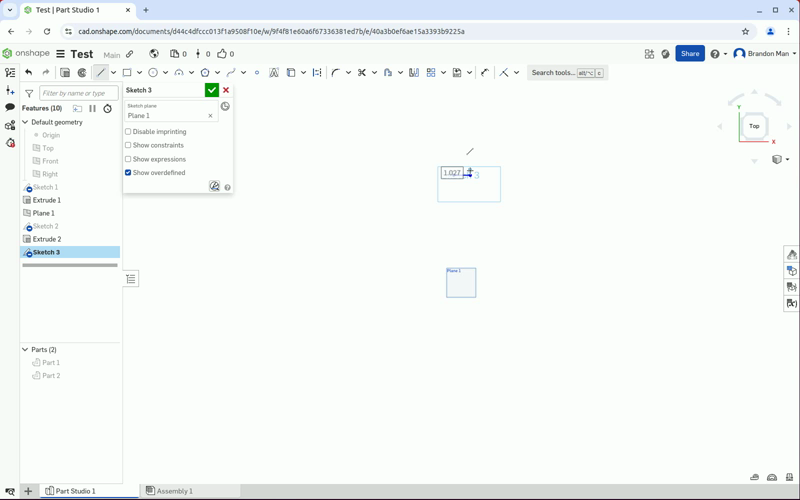
key_down(shift)
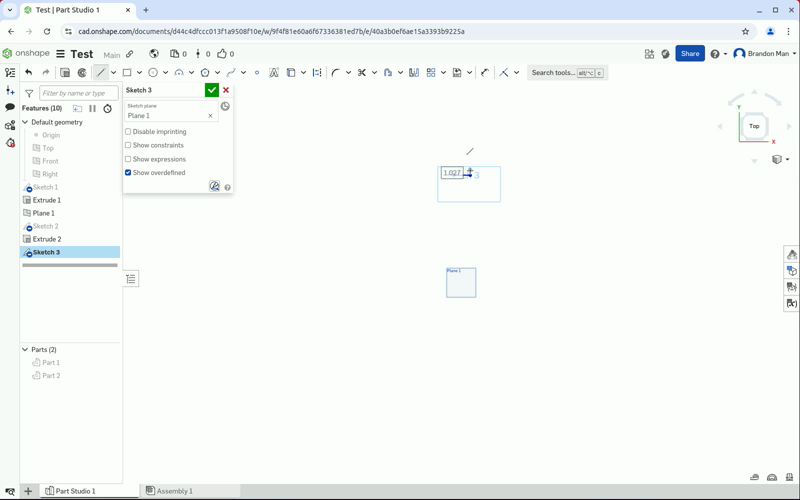
mouse_move(500, 170)
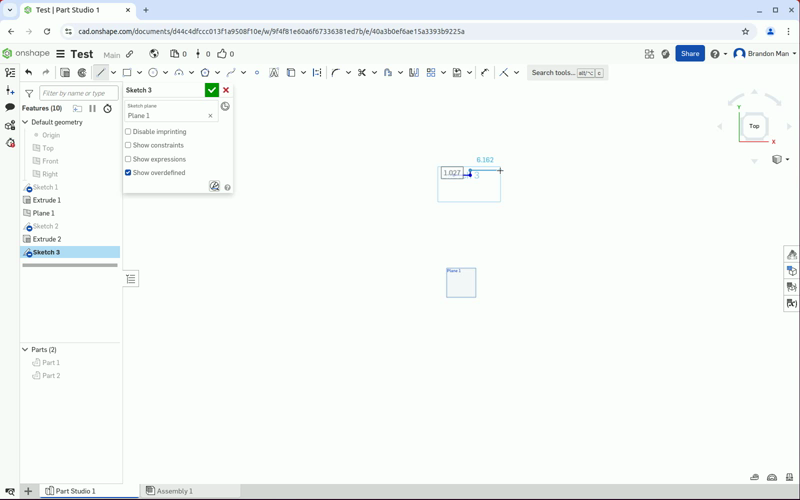
mouse_move(453, 170)
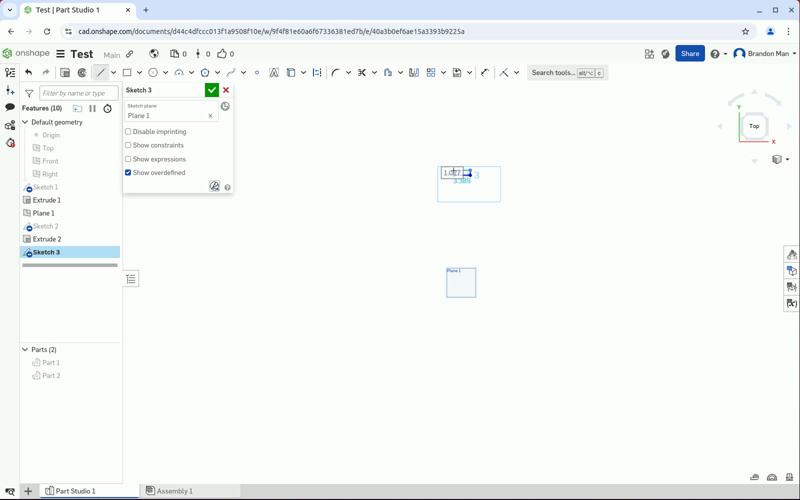
click(453, 170)
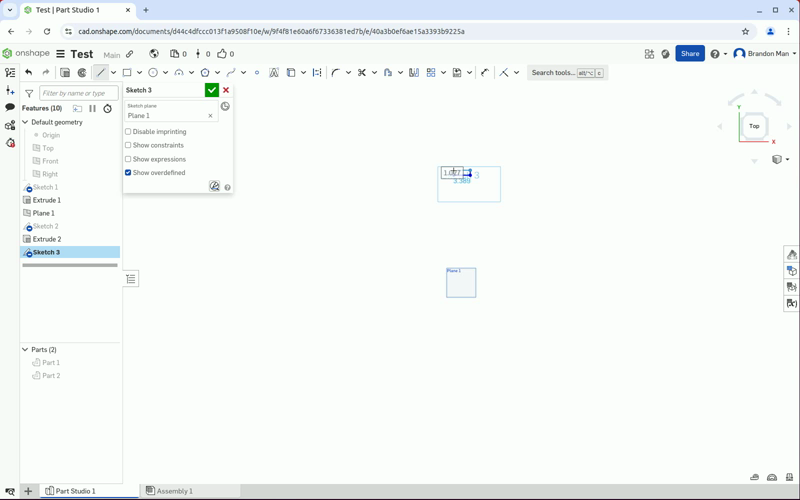
key_up(shift)
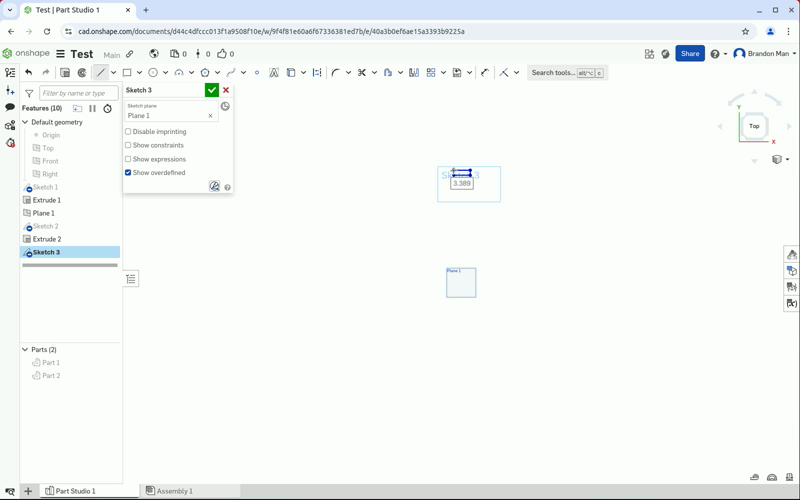
mouse_move(483, 170)
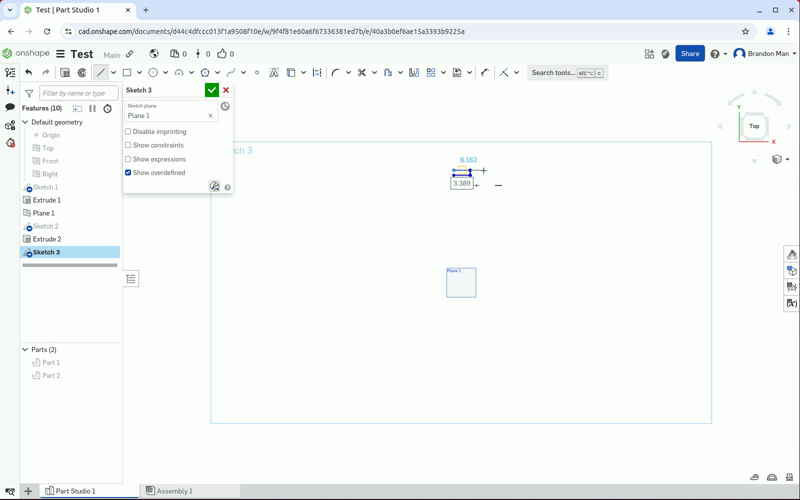
key_down(shift)
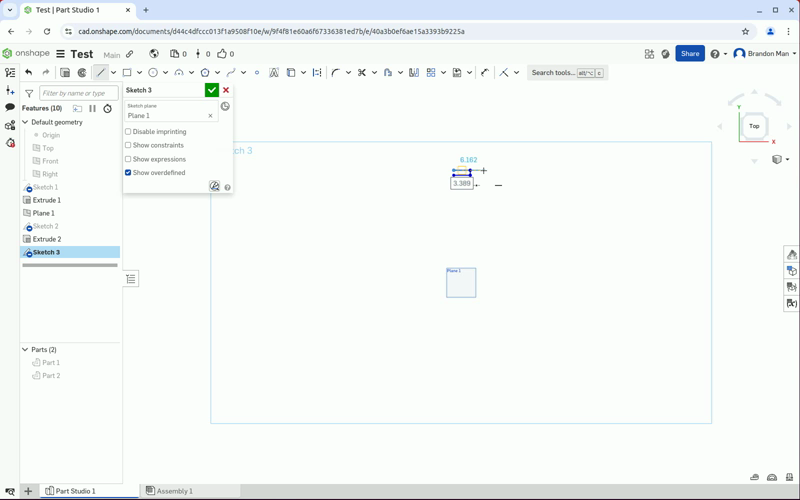
mouse_move(453, 175)
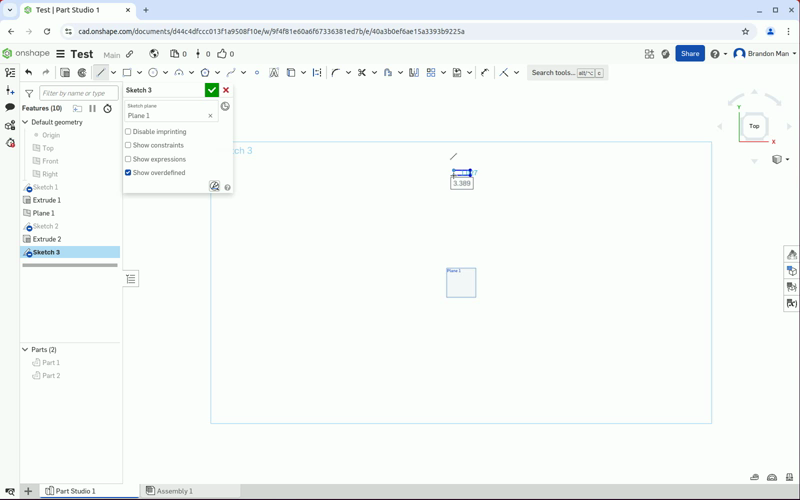
scroll(6)
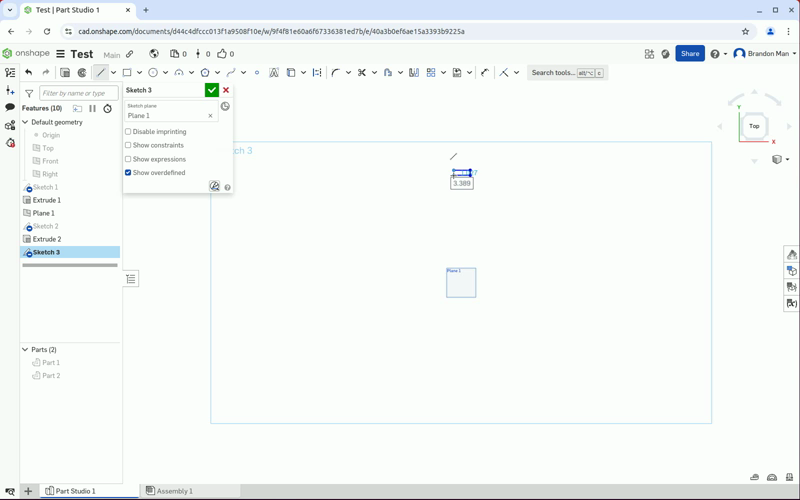
scroll(6)
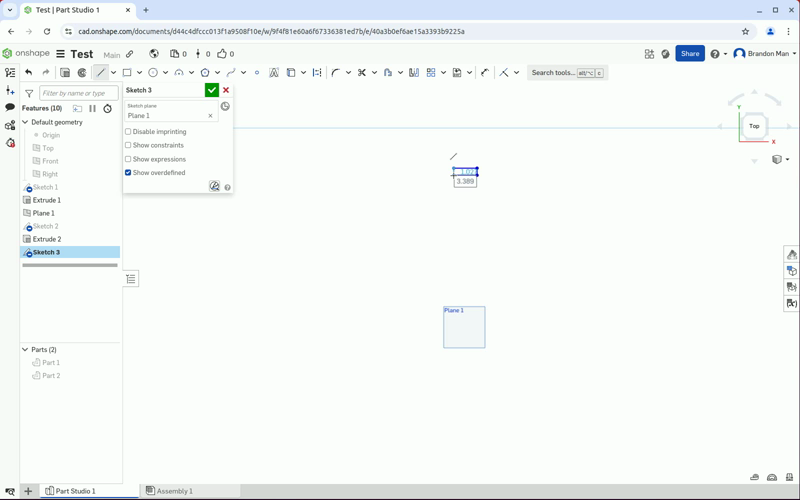
scroll(6)
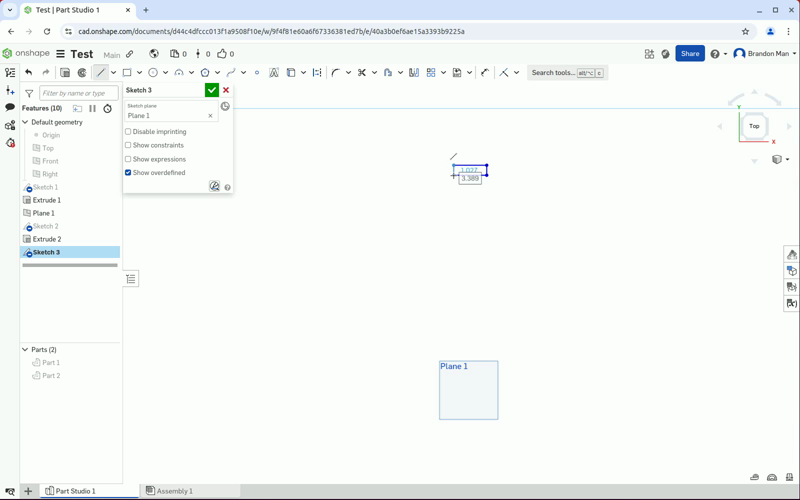
scroll(6)
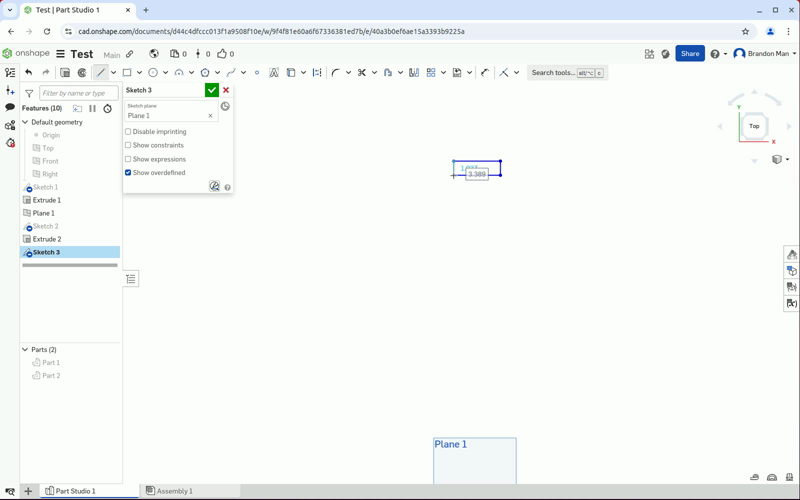
scroll(6)
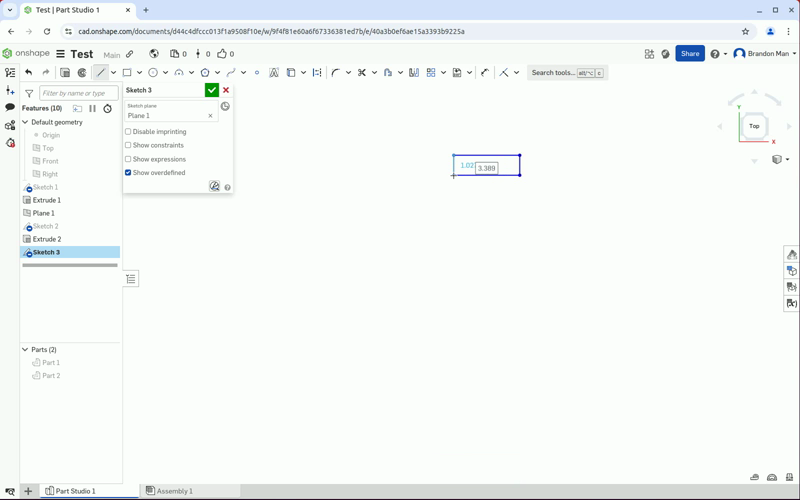
scroll(6)
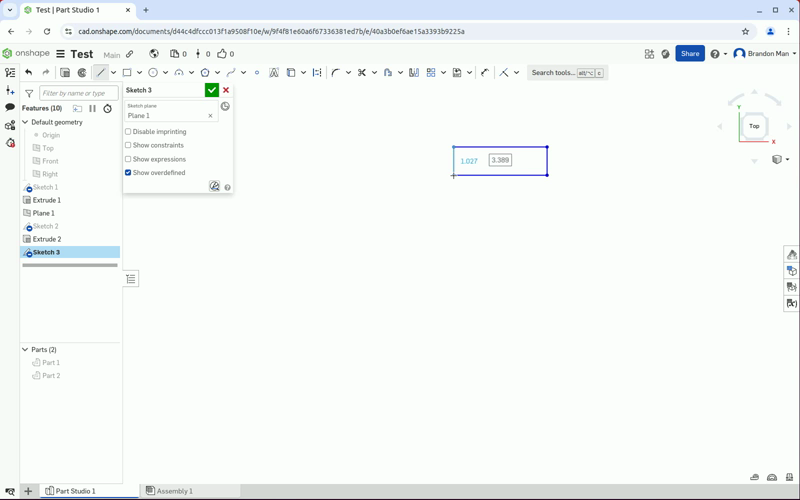
scroll(6)
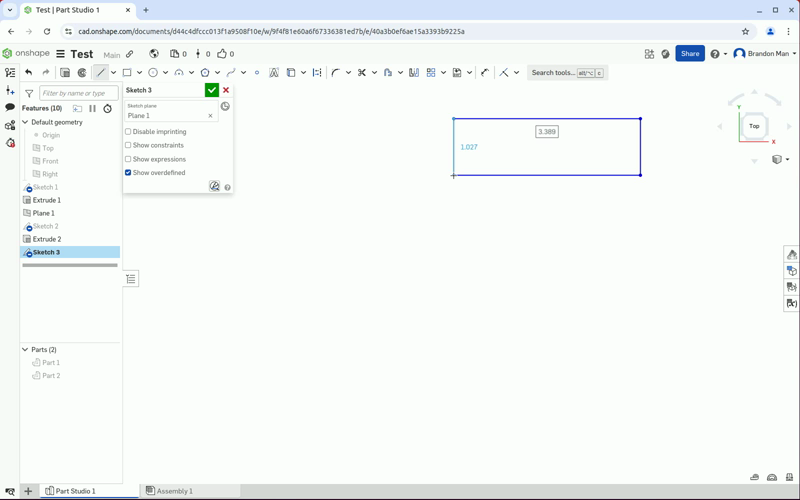
key_up(shift)
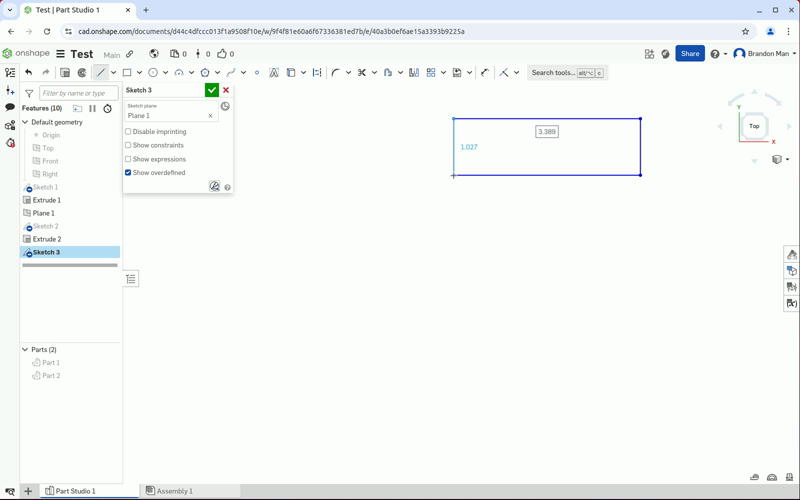
click(453, 175)
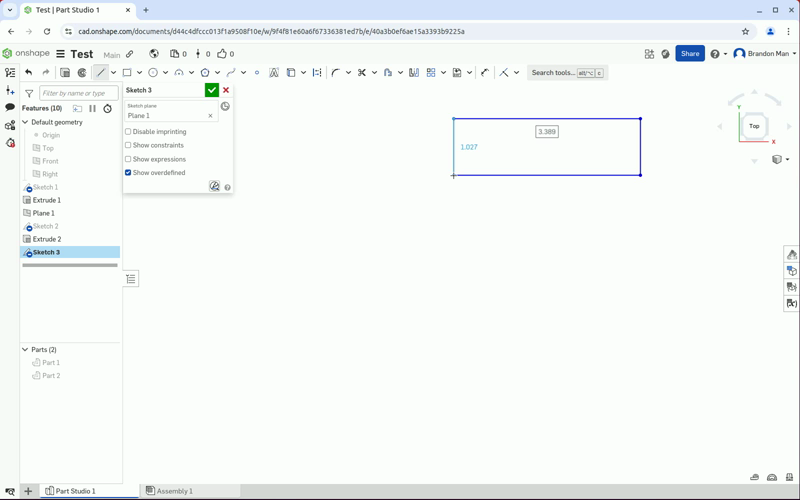
scroll(-6)
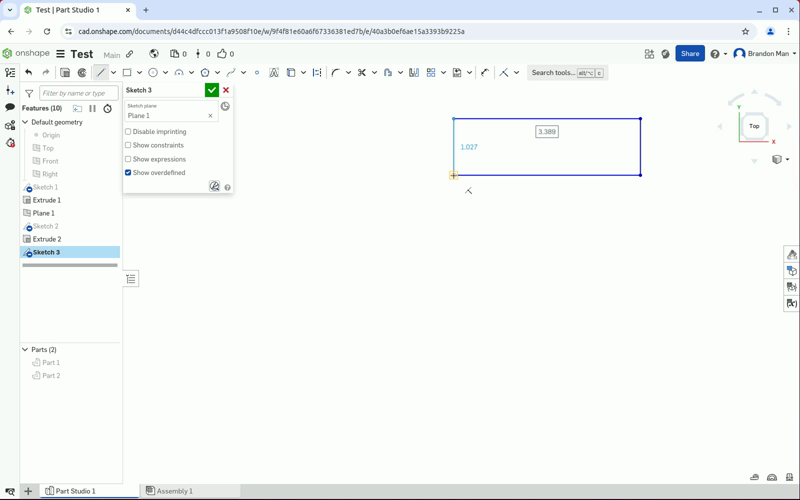
scroll(-6)
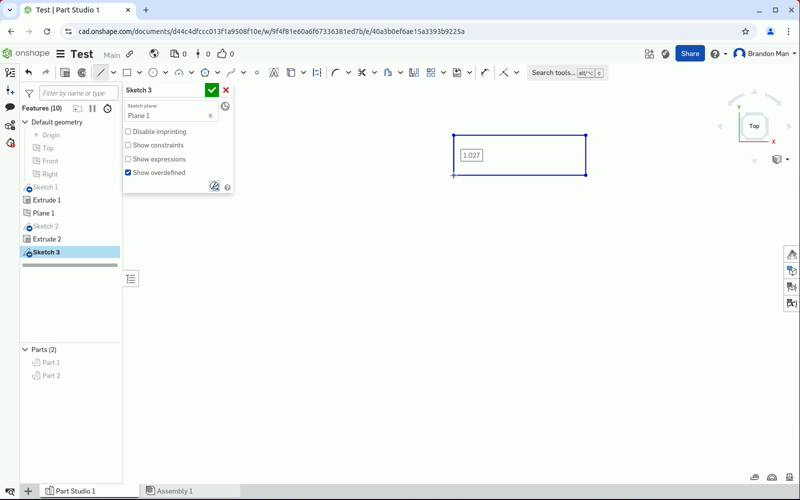
scroll(-6)
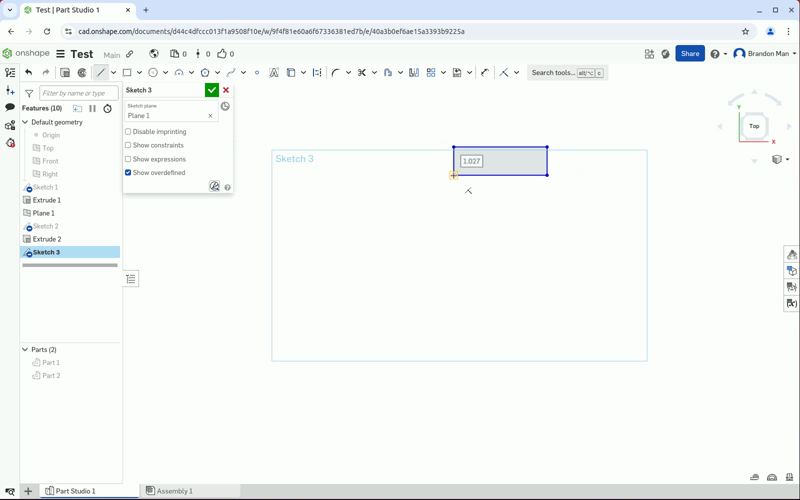
scroll(-6)
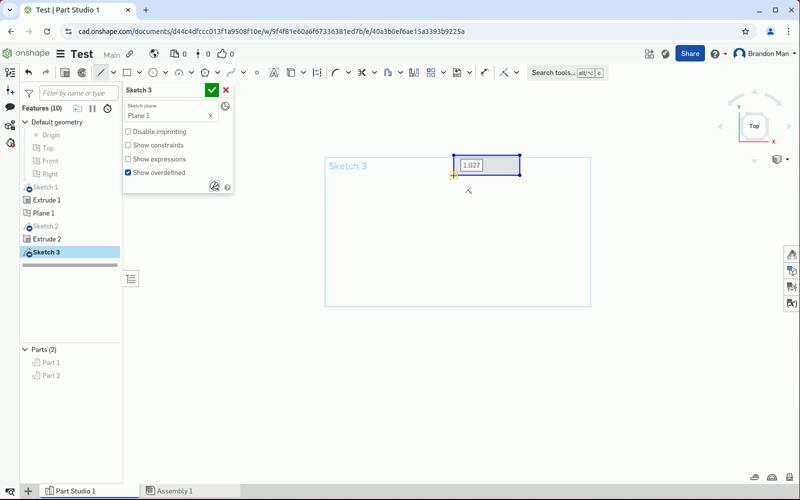
scroll(-6)
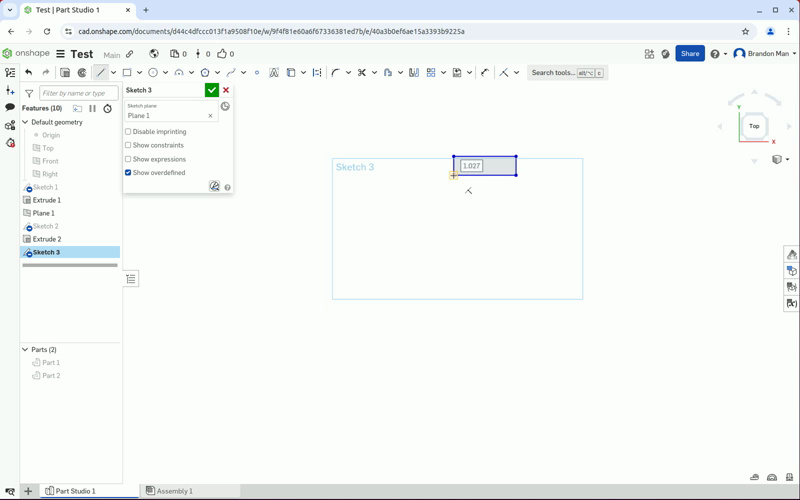
scroll(-6)
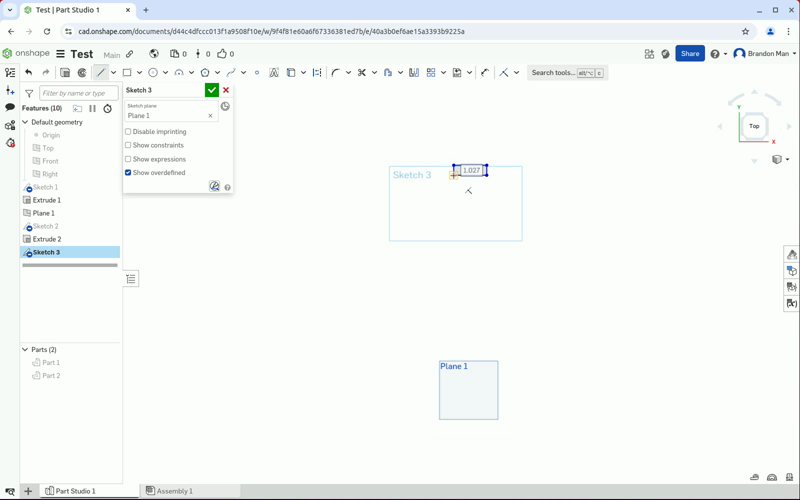
scroll(-6)
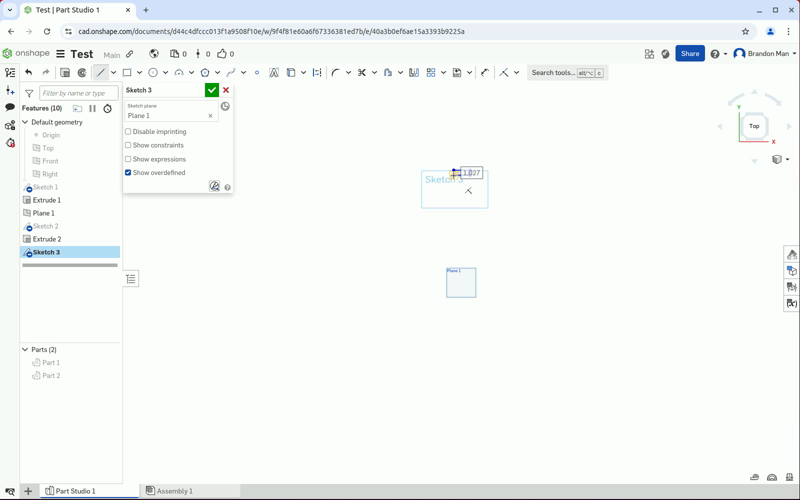
key(esc)
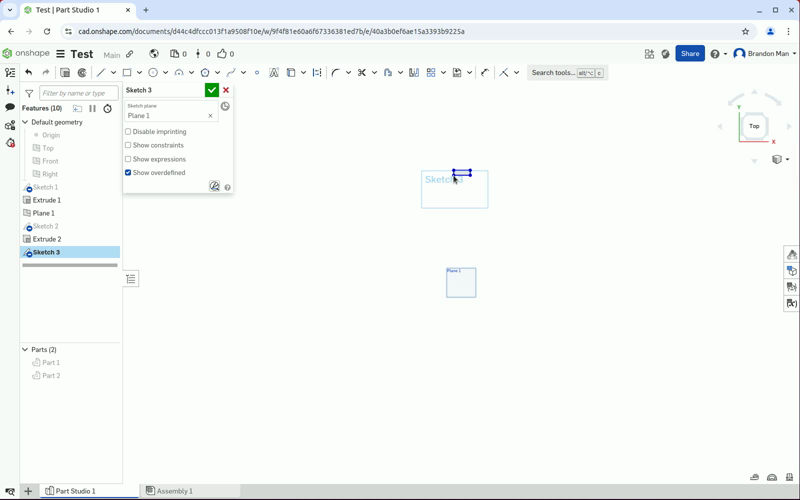
mouse_move(455, 173)
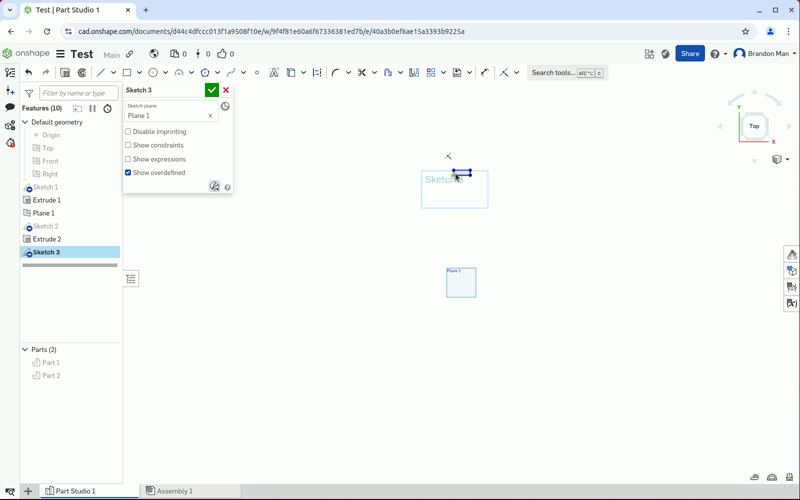
scroll(6)
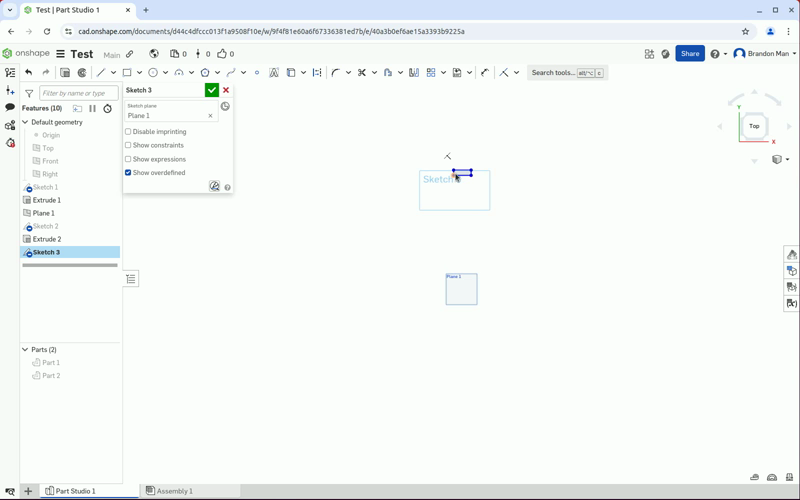
scroll(6)
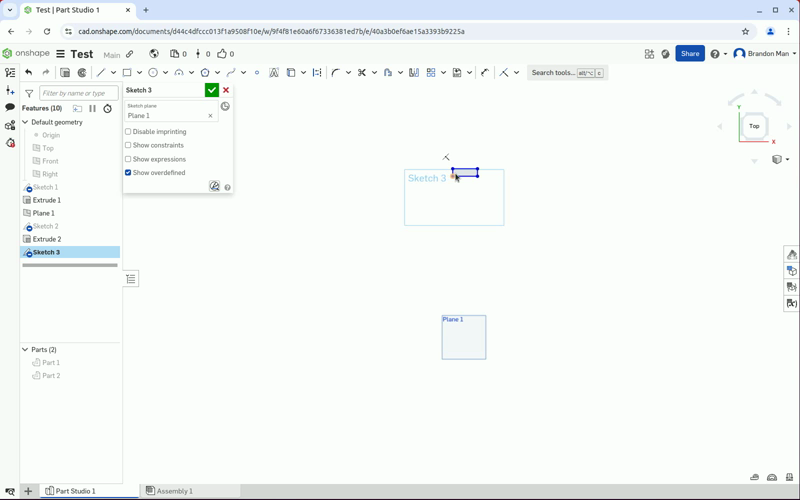
scroll(6)
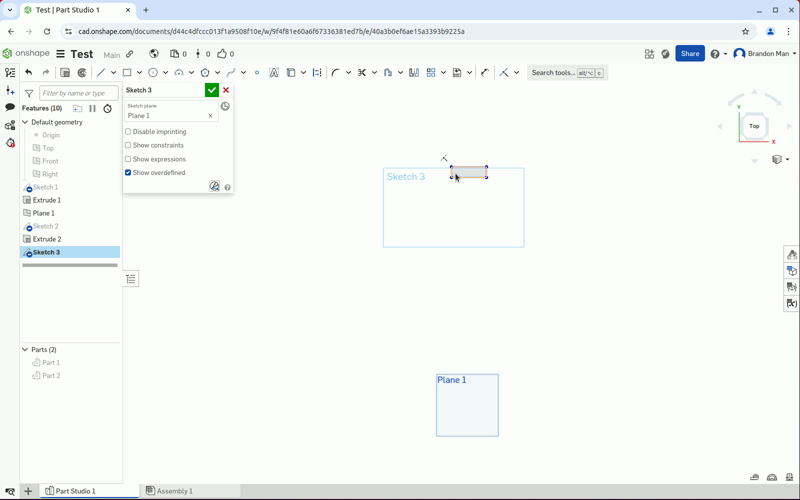
scroll(6)
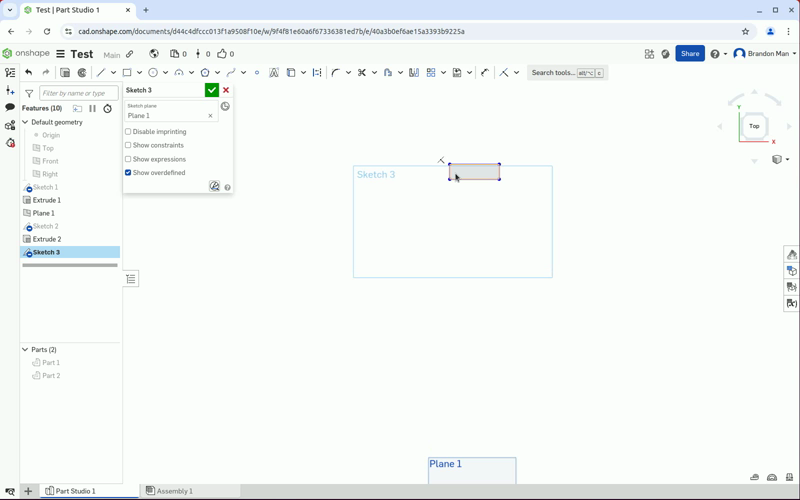
scroll(6)
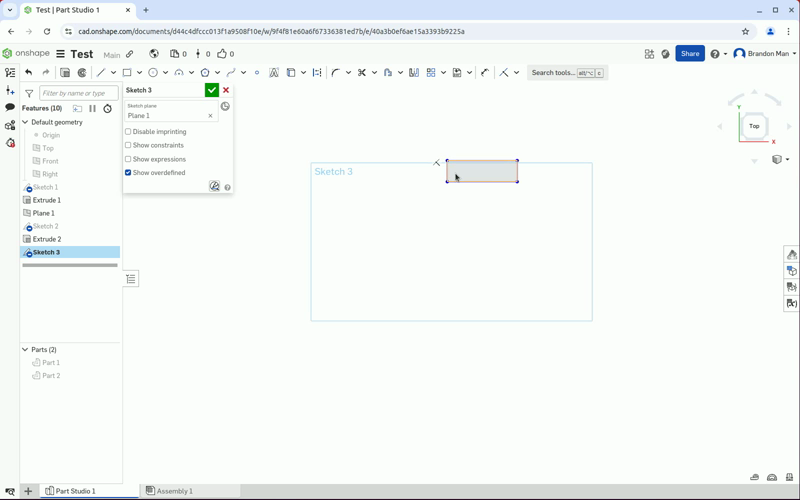
scroll(6)
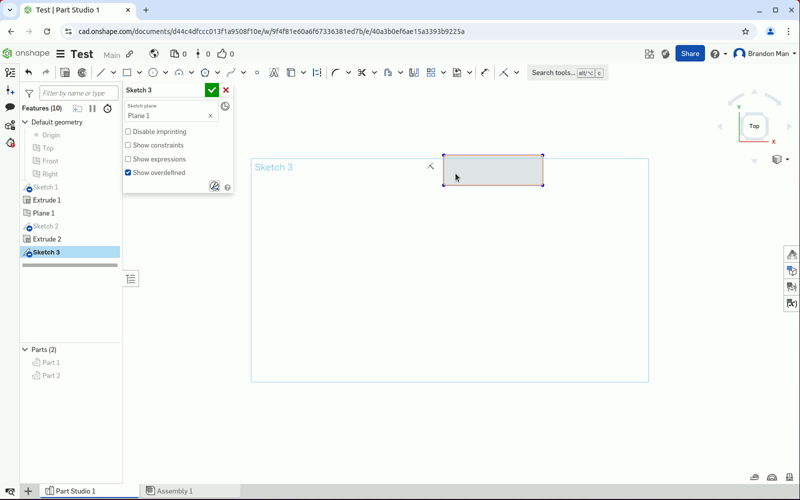
scroll(6)
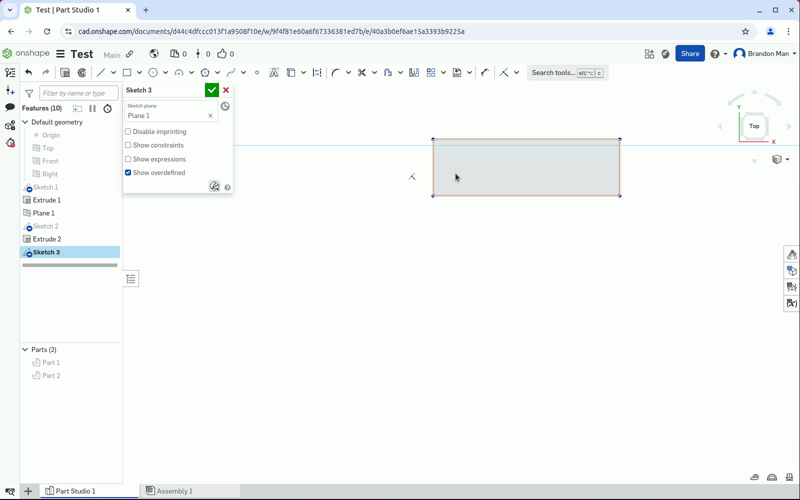
click(455, 173)
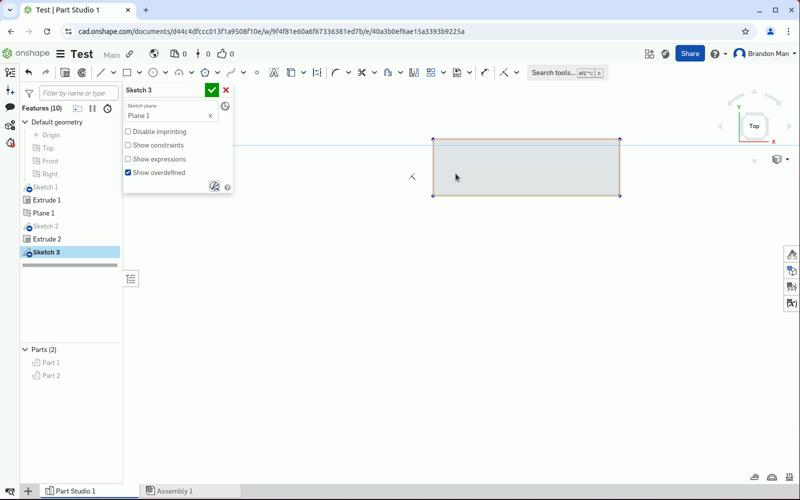
scroll(-6)
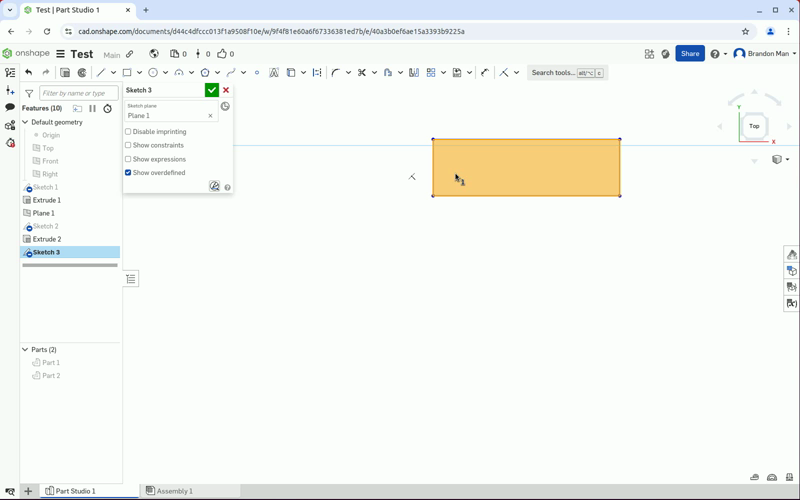
scroll(-6)
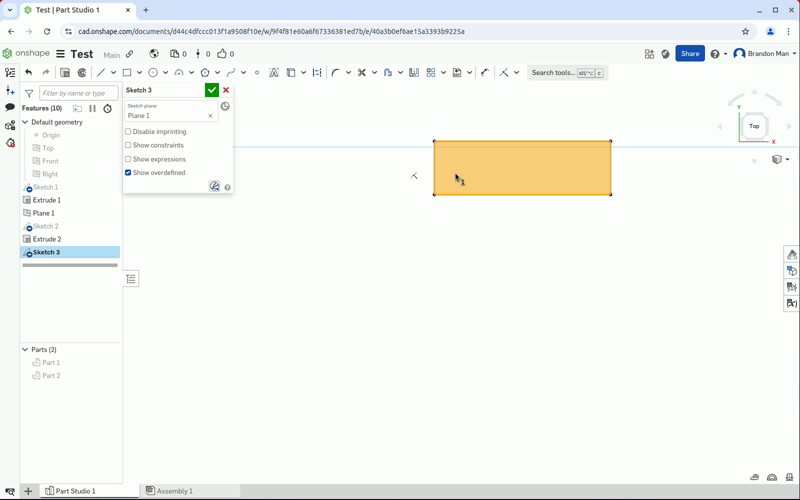
scroll(-6)
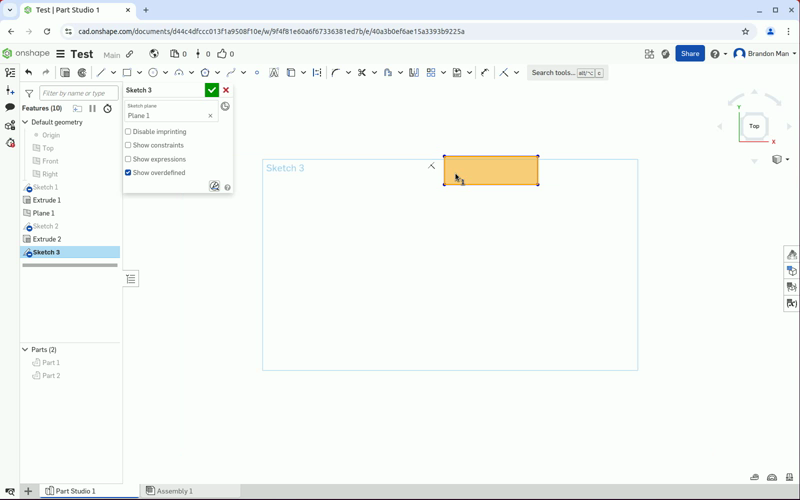
scroll(-6)
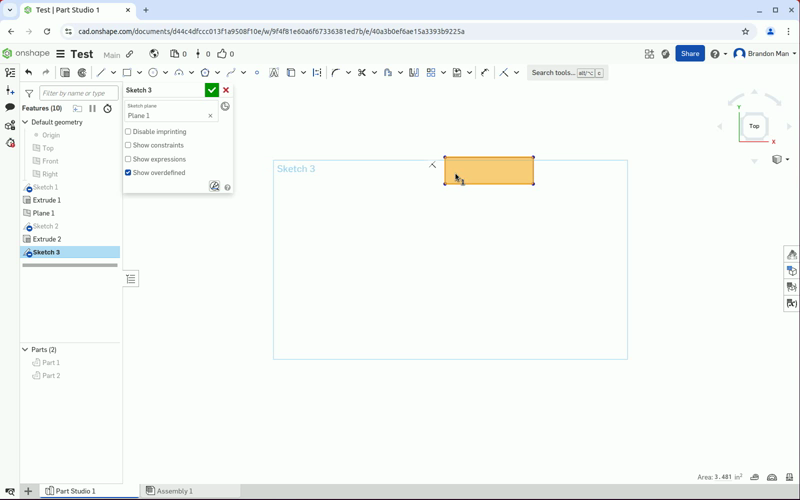
scroll(-6)
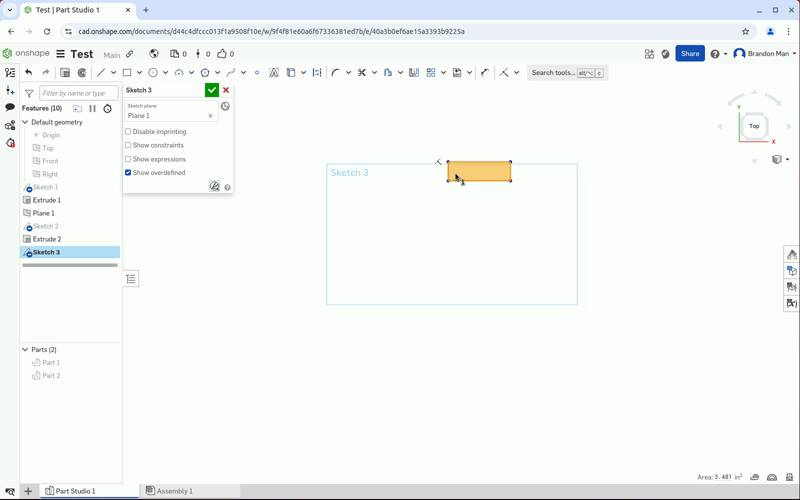
scroll(-6)
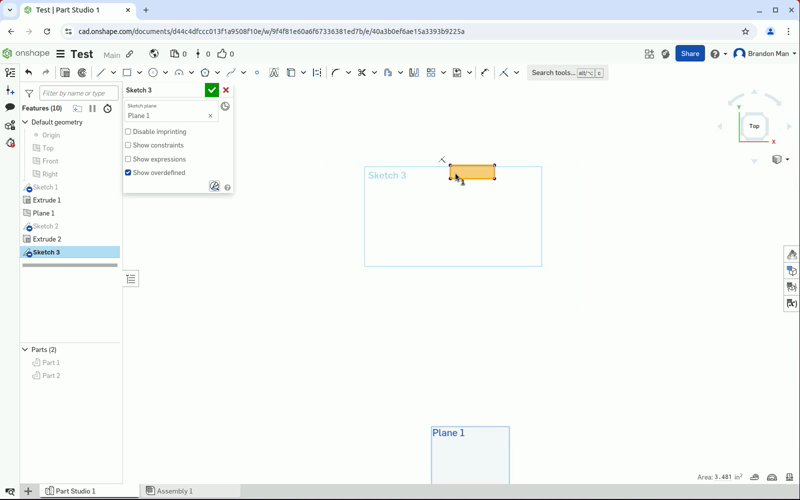
scroll(-6)
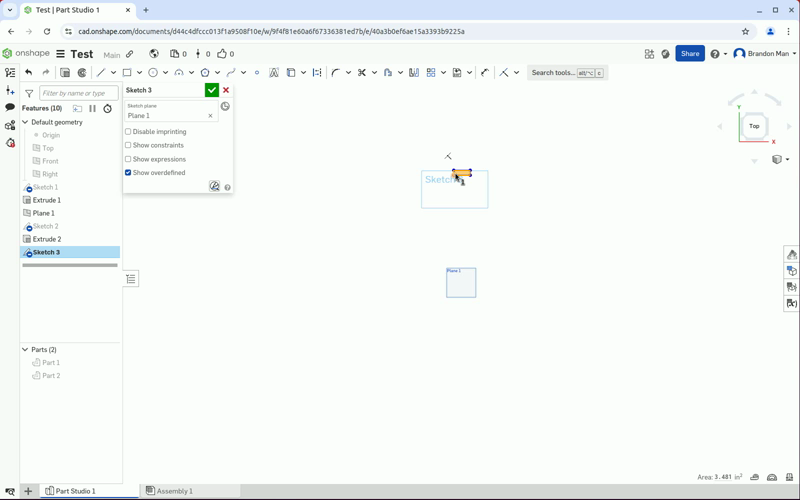
mouse_move(73, 352)
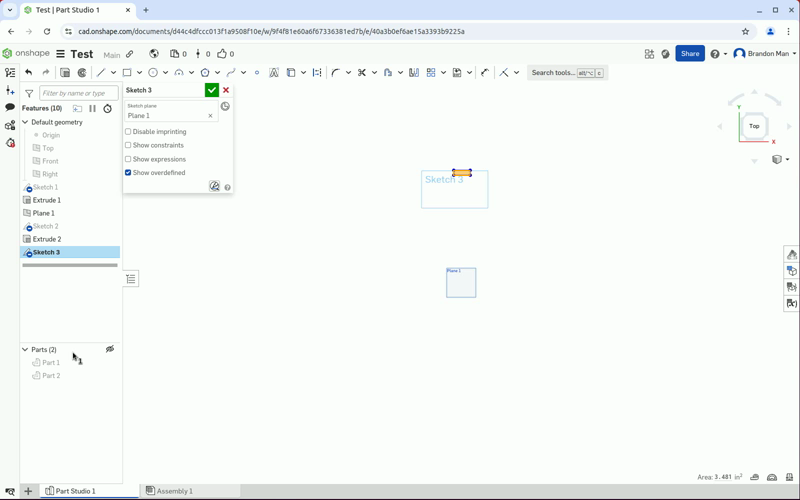
key(shift+y)
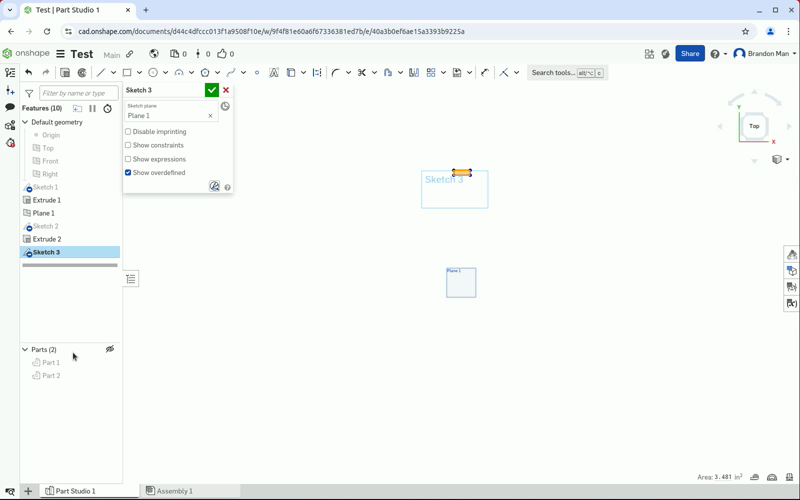
key(shift+e)
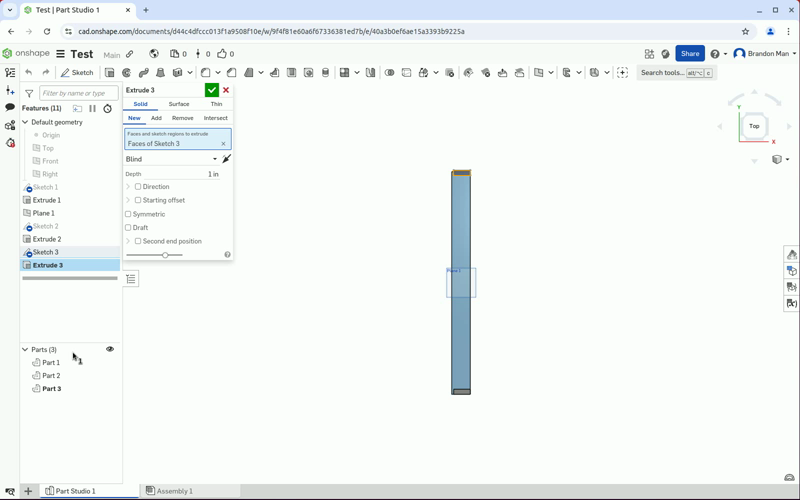
mouse_move(143, 106)
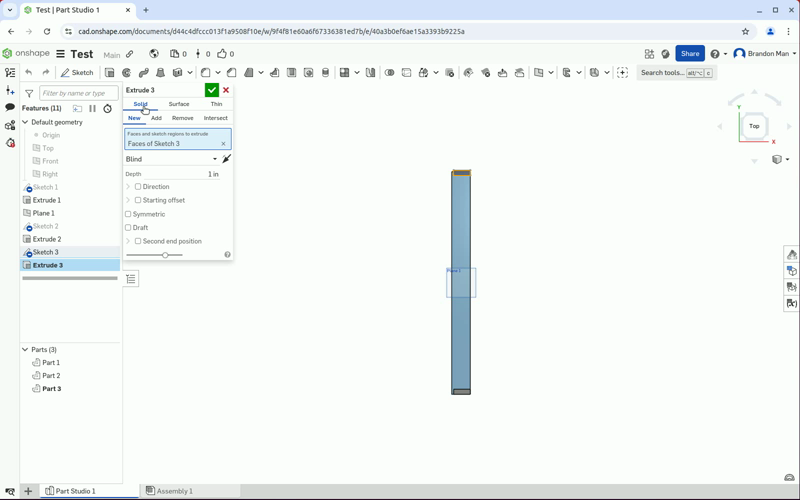
click(143, 106)
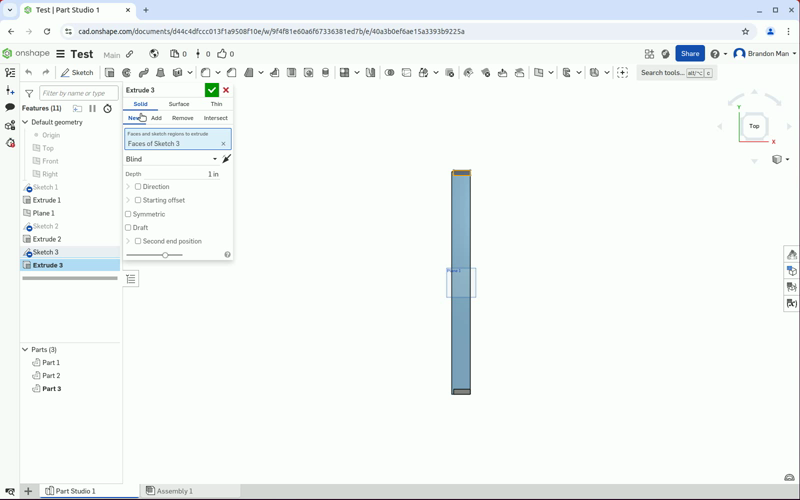
mouse_move(137, 120)
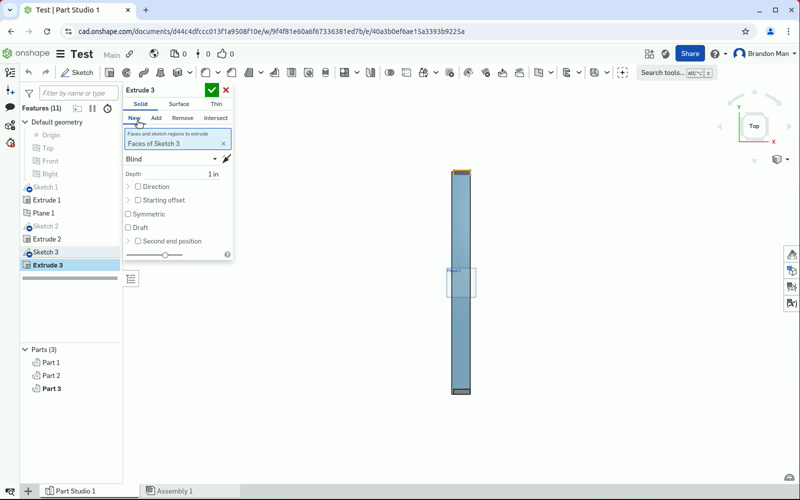
click(137, 120)
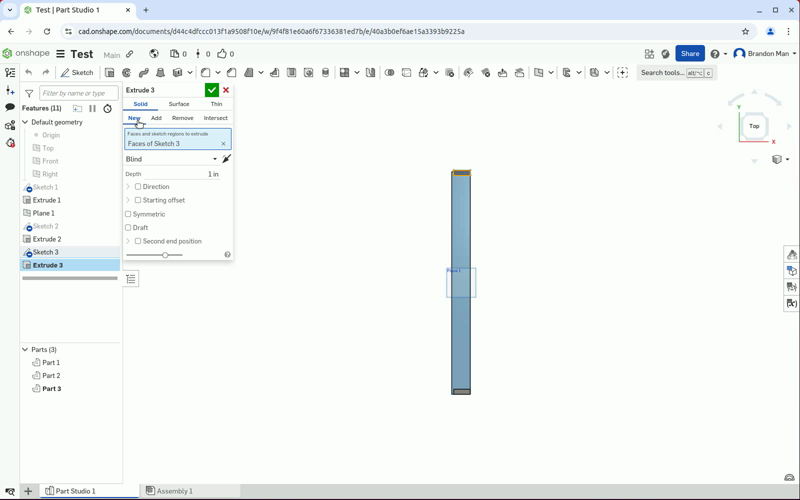
key(tab, 4)
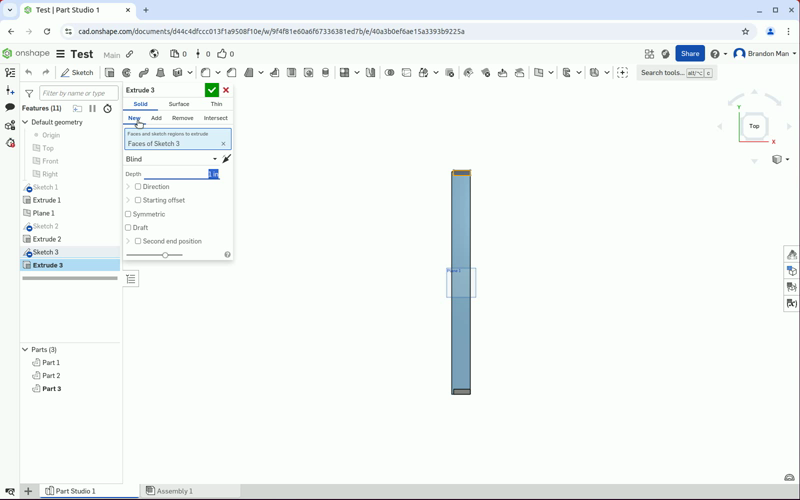
text(1.444)
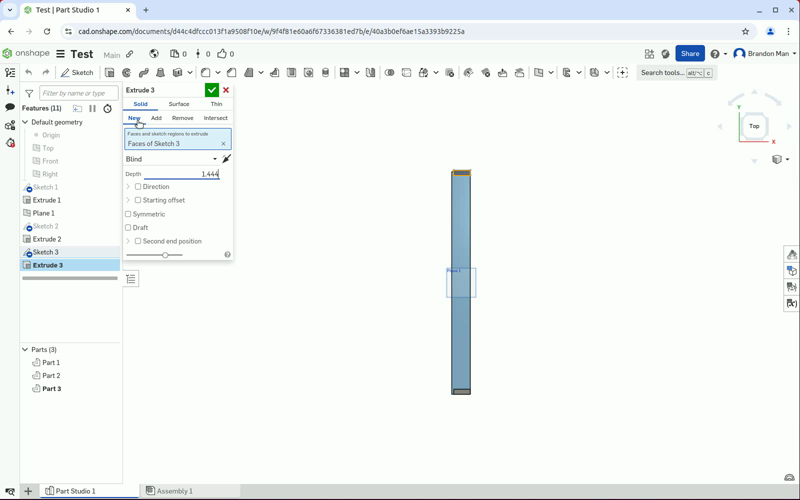
key(enter)
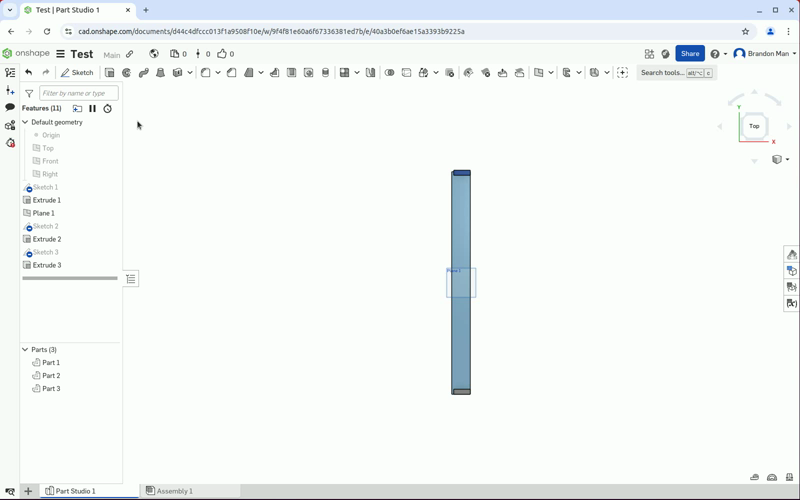
key(shift+h)
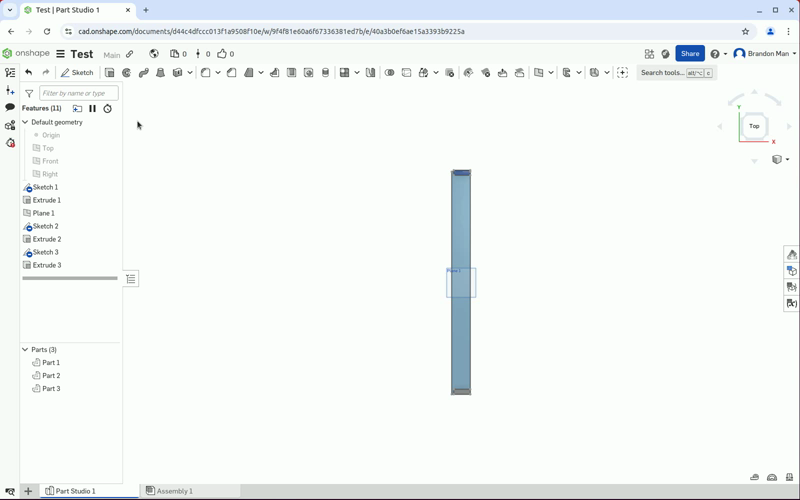
key(shift+h)
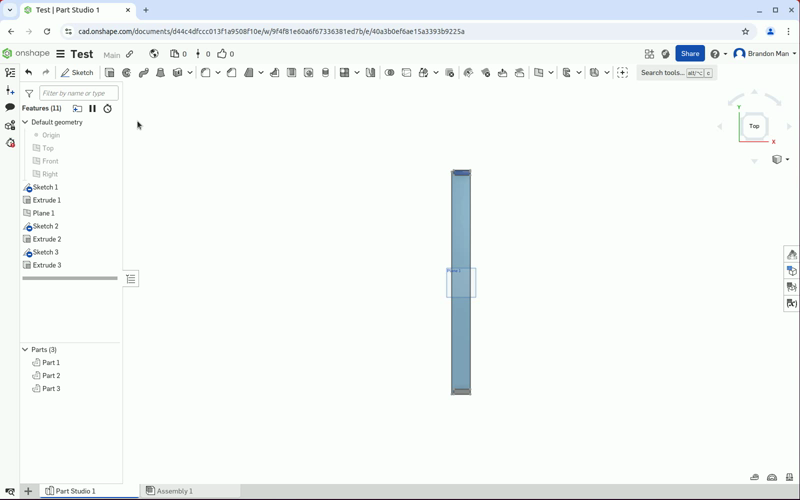
key(shift+7)
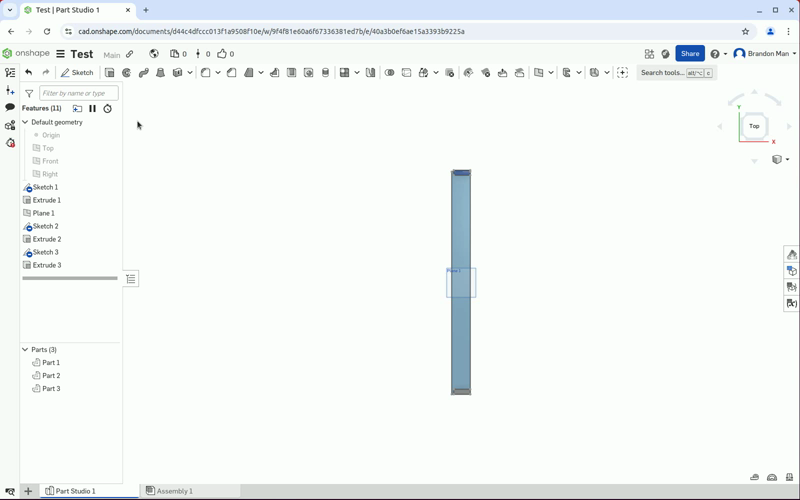
key(up, 3)
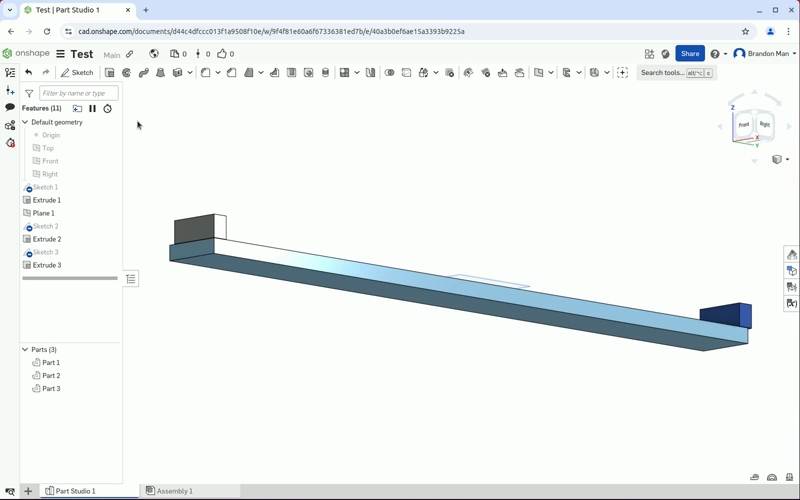
key(left, 3)
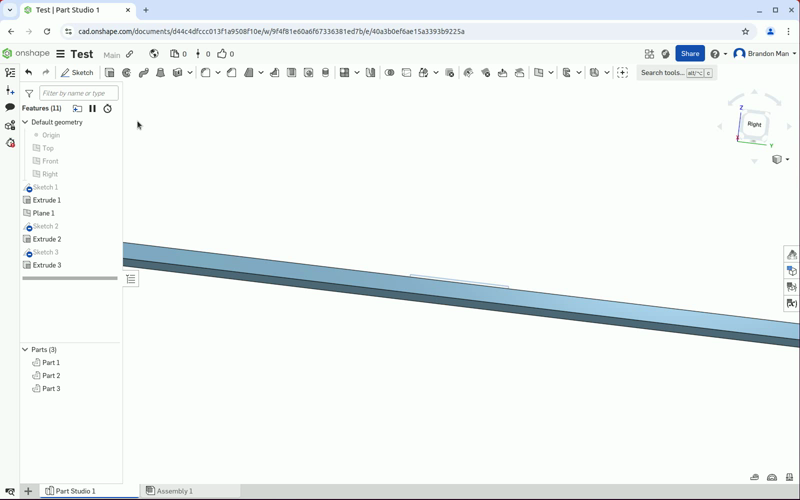
key(right, 3)
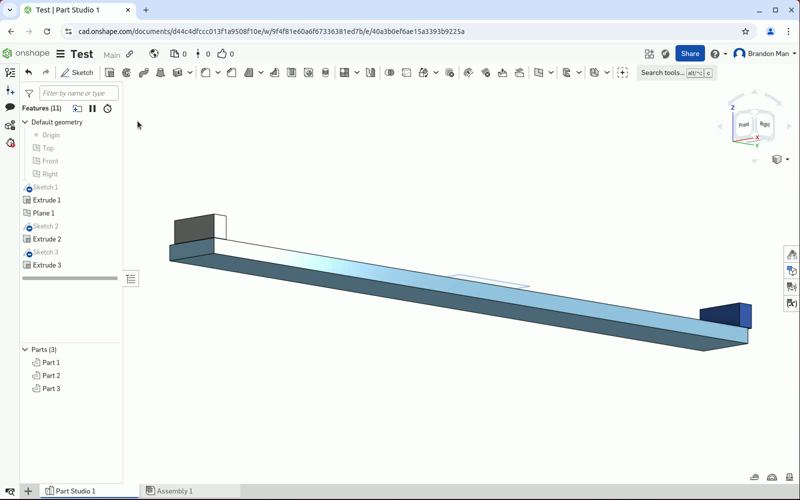
key(down, 3)
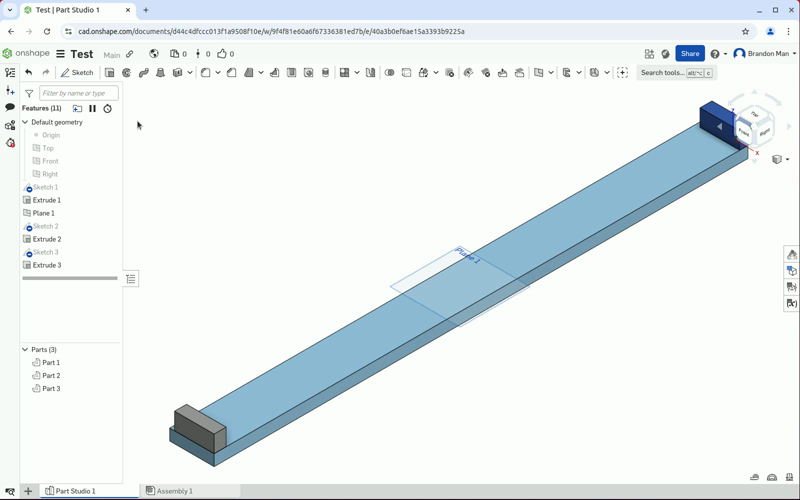
mouse_move(73, 189)
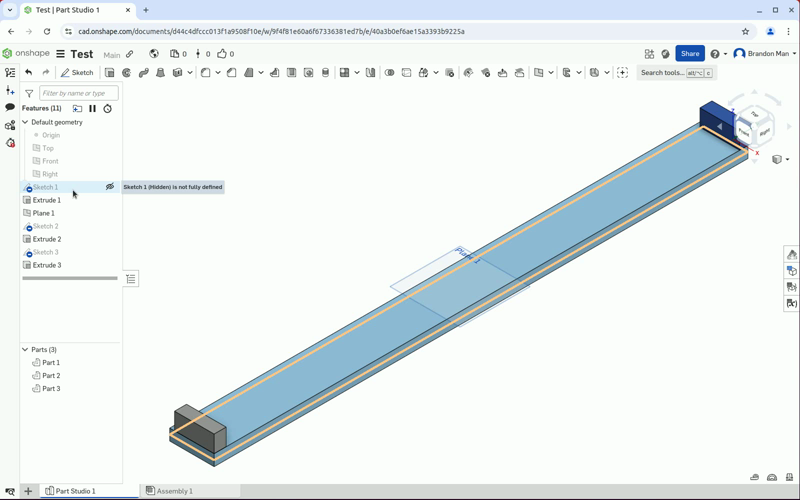
click(73, 189)